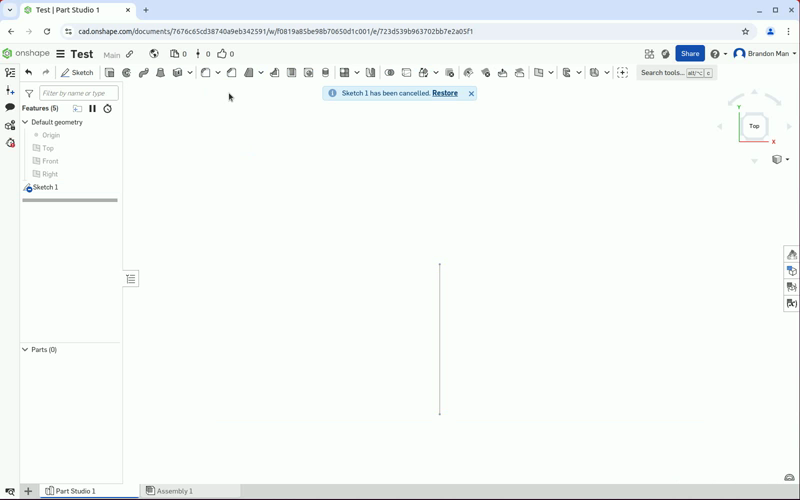
key(shift+h)
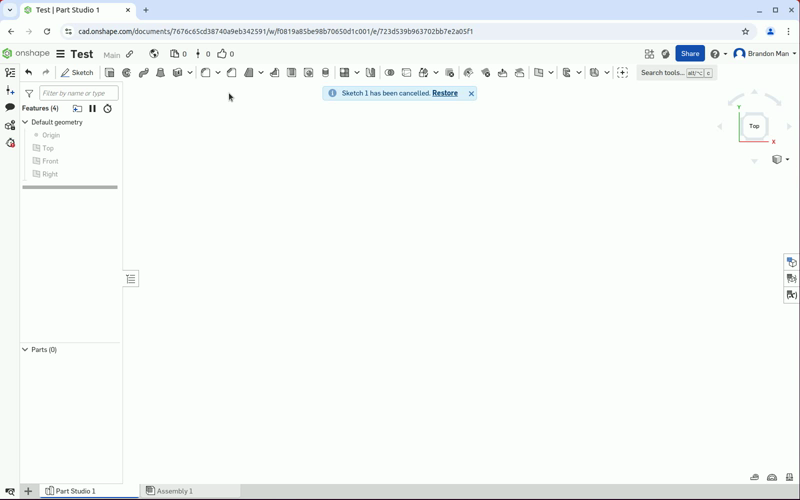
mouse_move(73, 352)
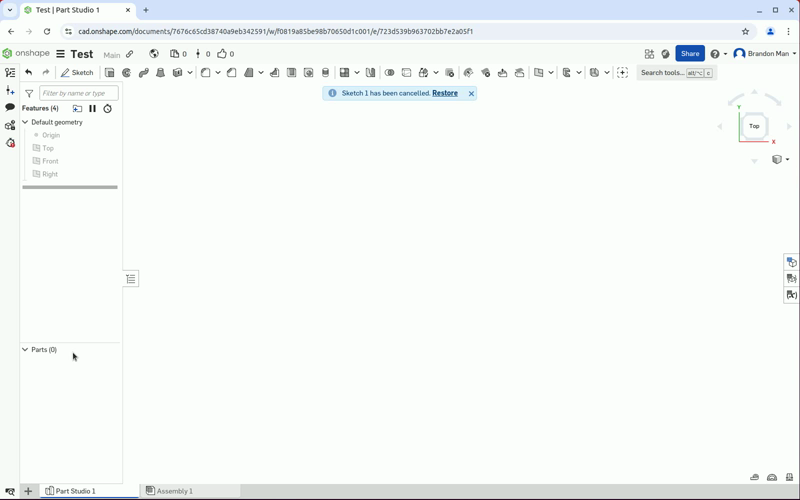
key(y)
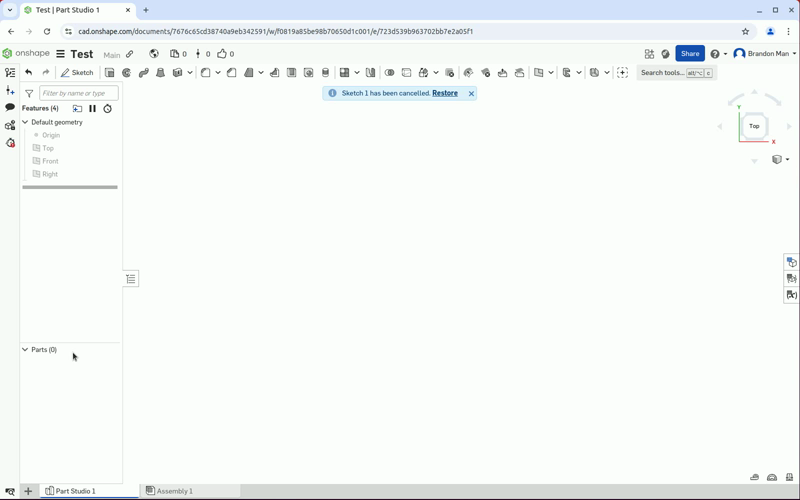
key(shift+p)
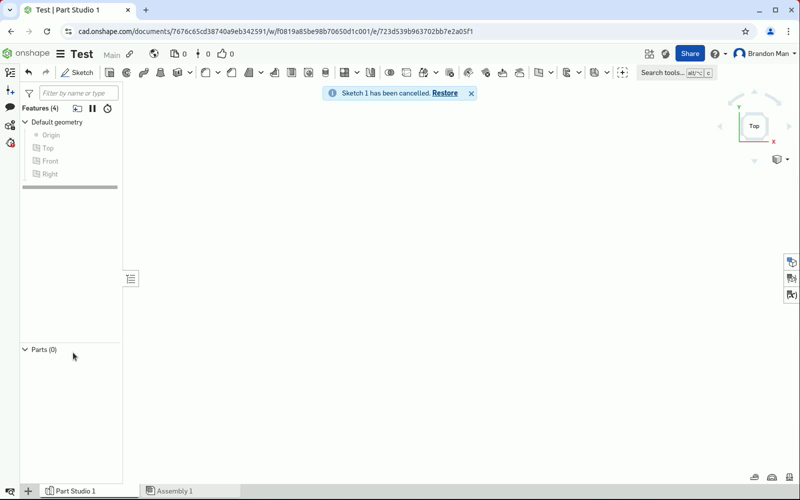
key(space)
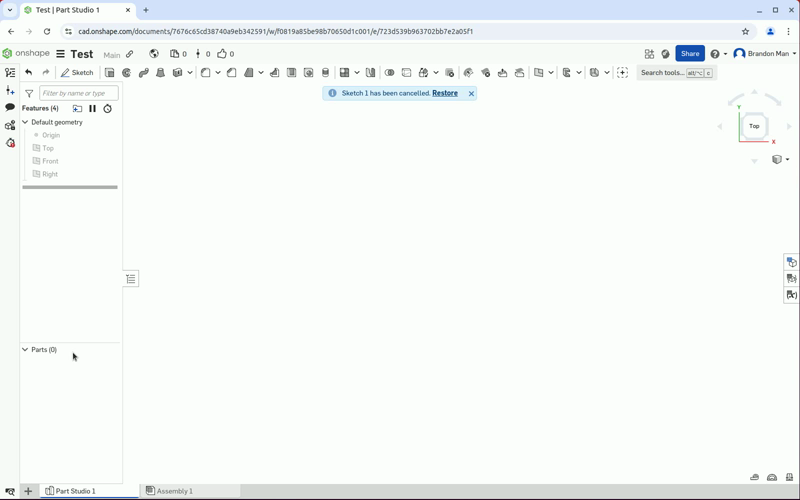
key_down(shift)
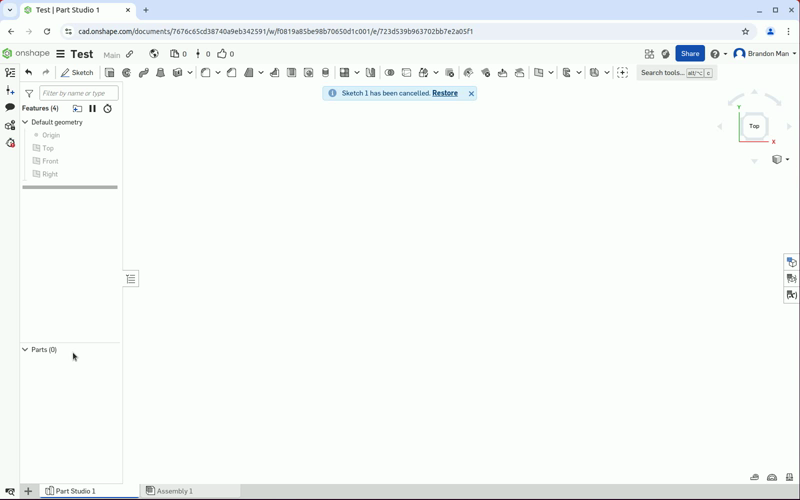
key(up)
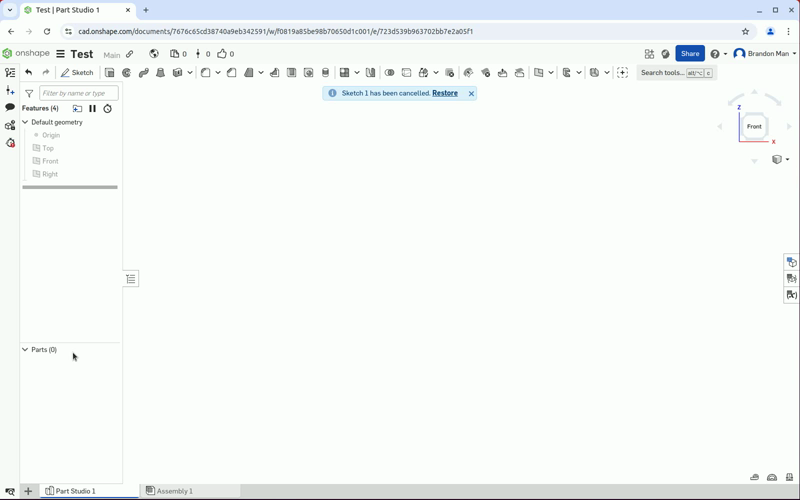
key_up(shift)
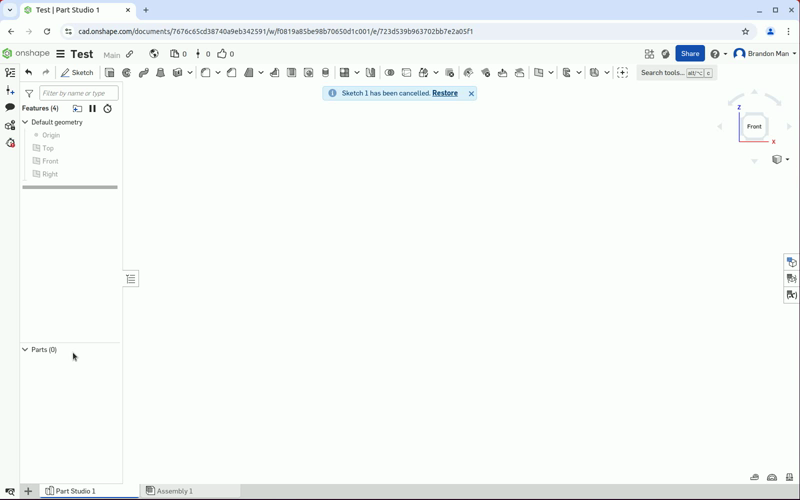
key(space)
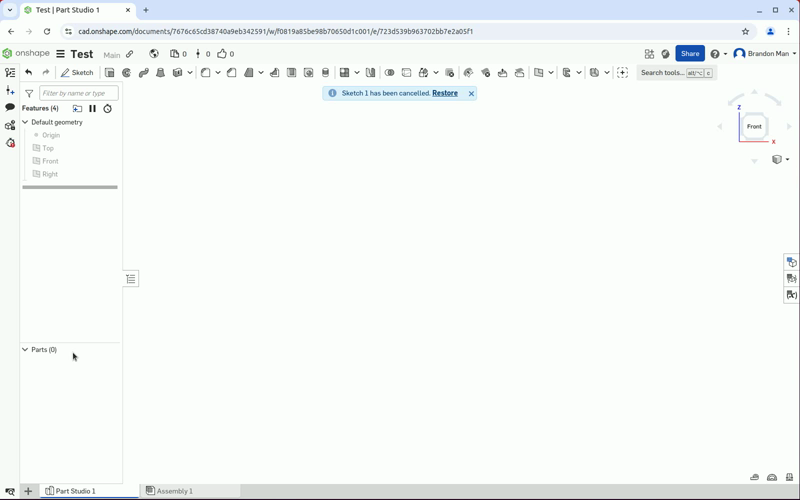
key_down(shift)
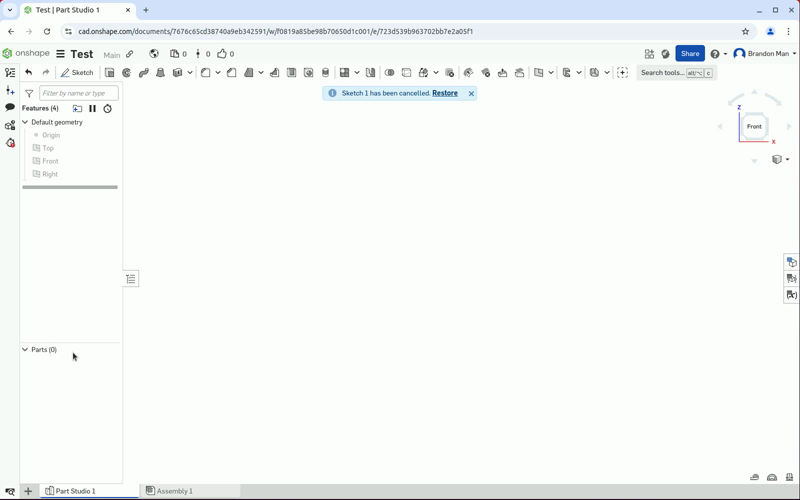
key(left)
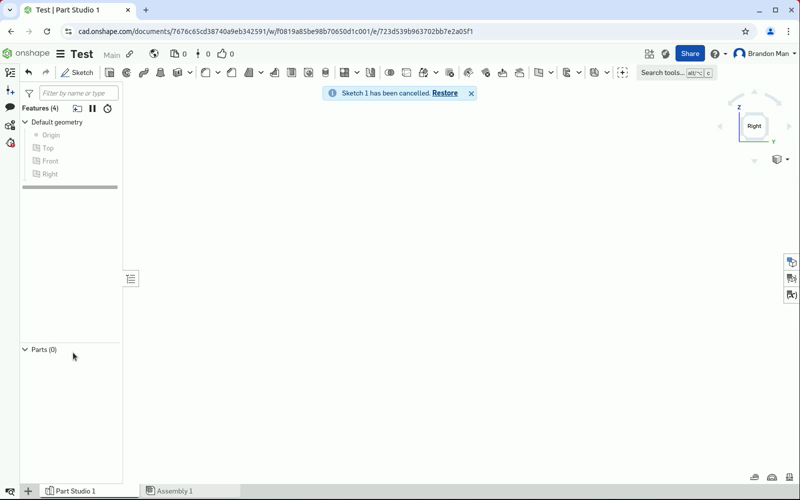
key_up(shift)
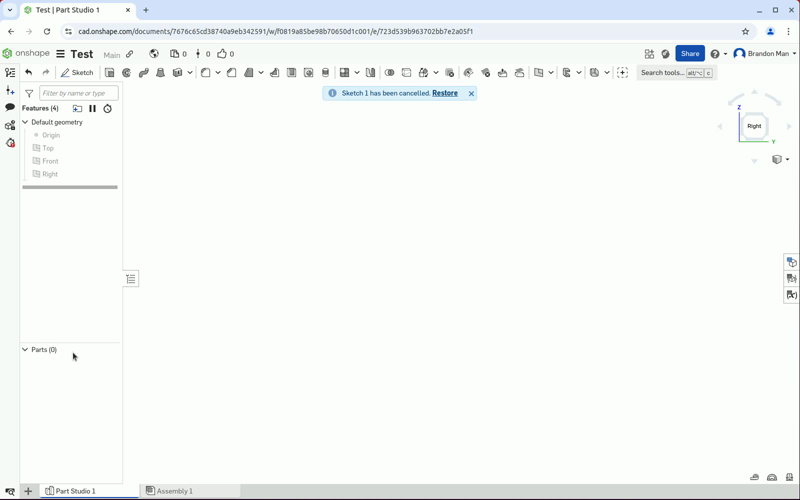
mouse_move(73, 352)
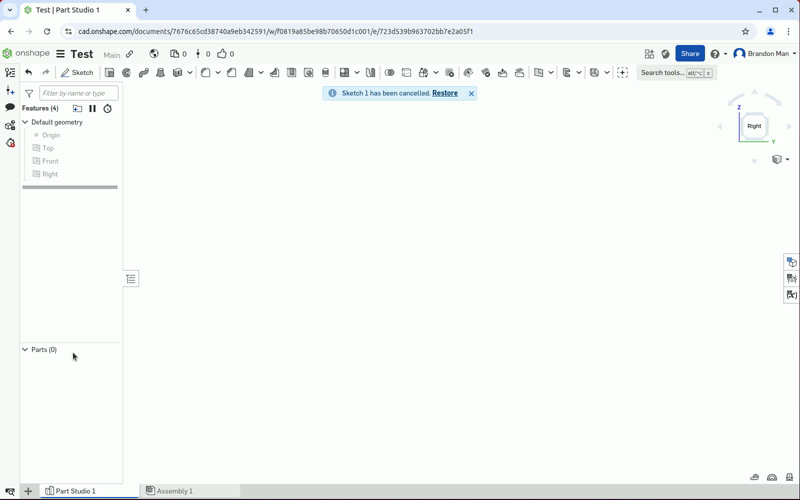
key(shift+y)
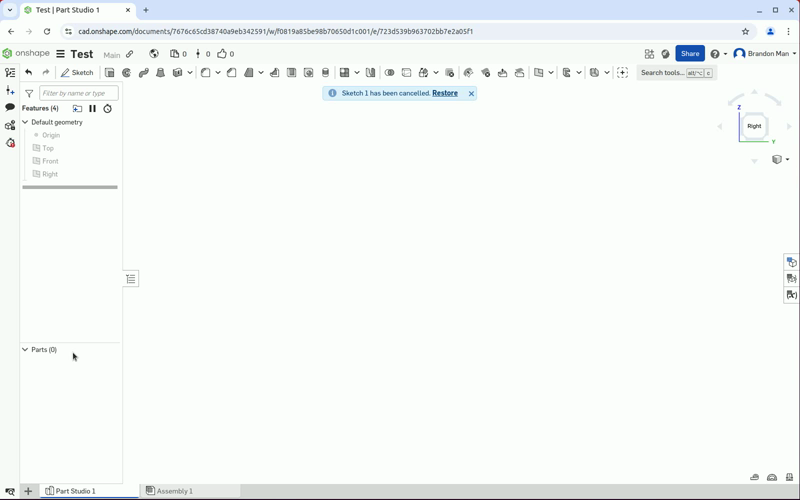
key(shift+s)
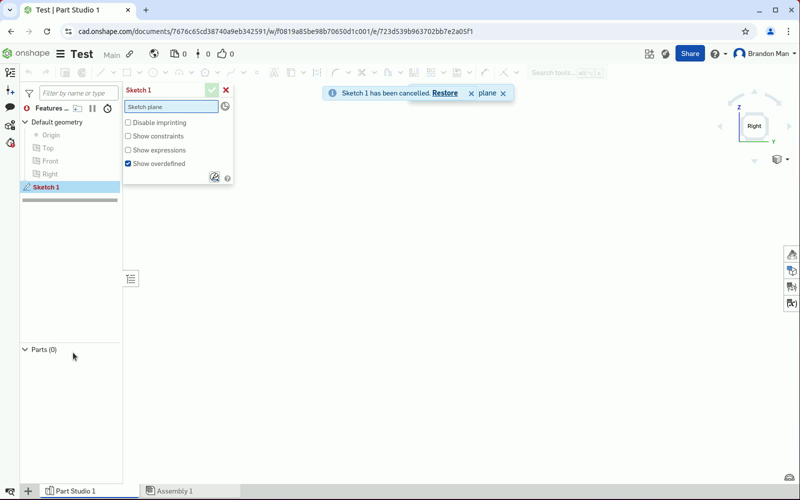
mouse_move(73, 176)
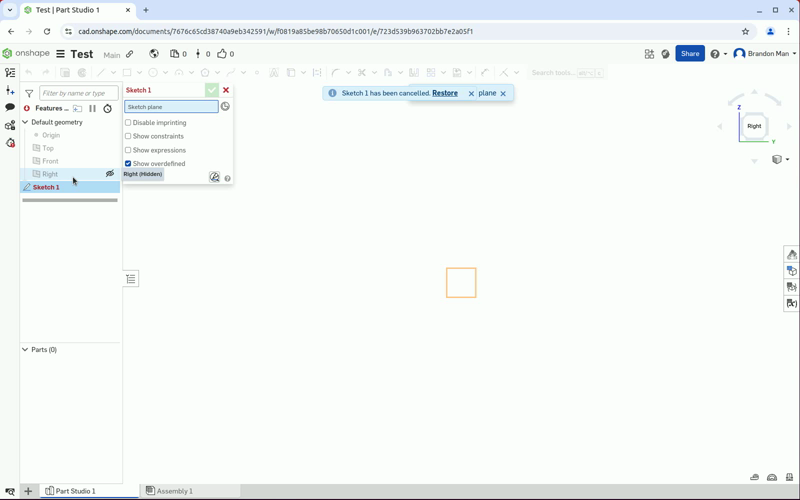
click(73, 176)
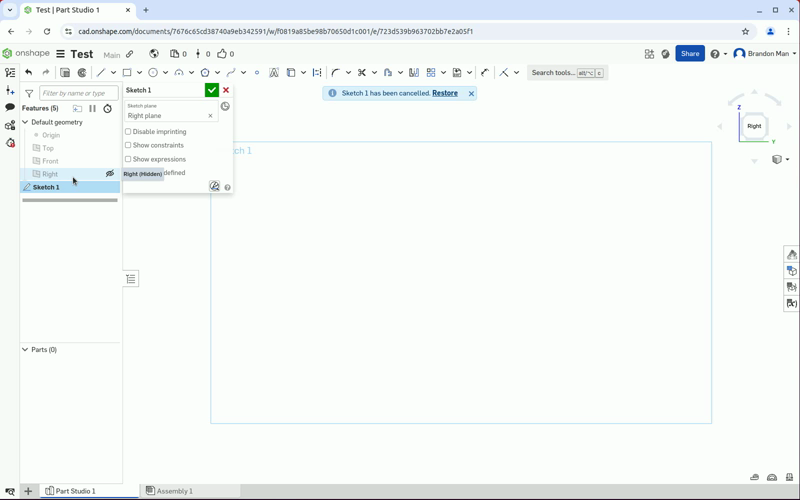
mouse_move(73, 352)
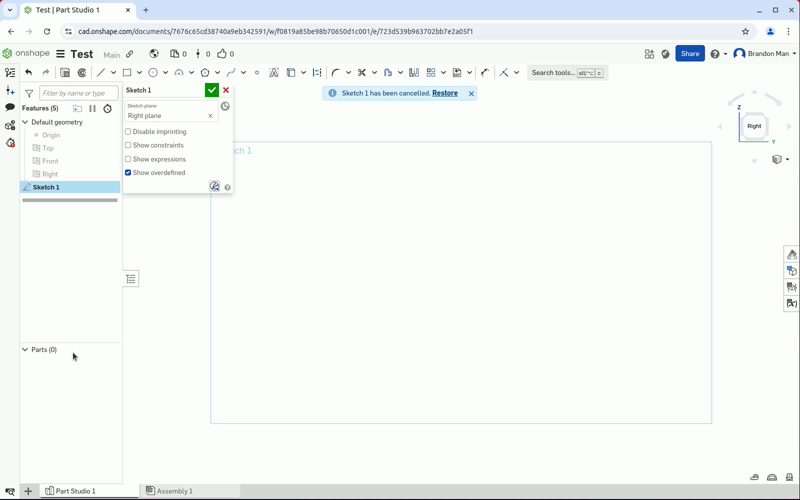
key(y)
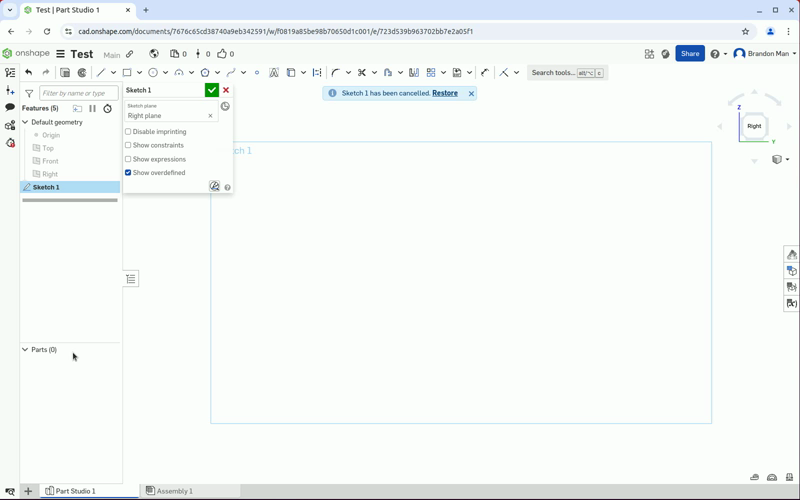
key(l)
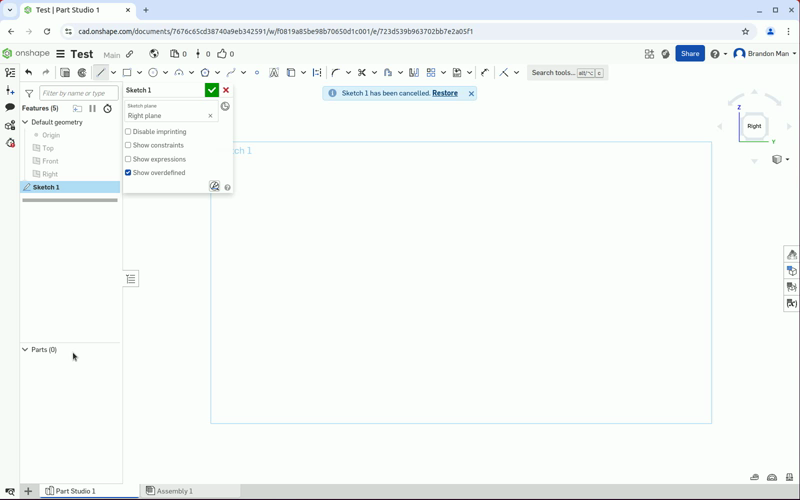
key_down(shift)
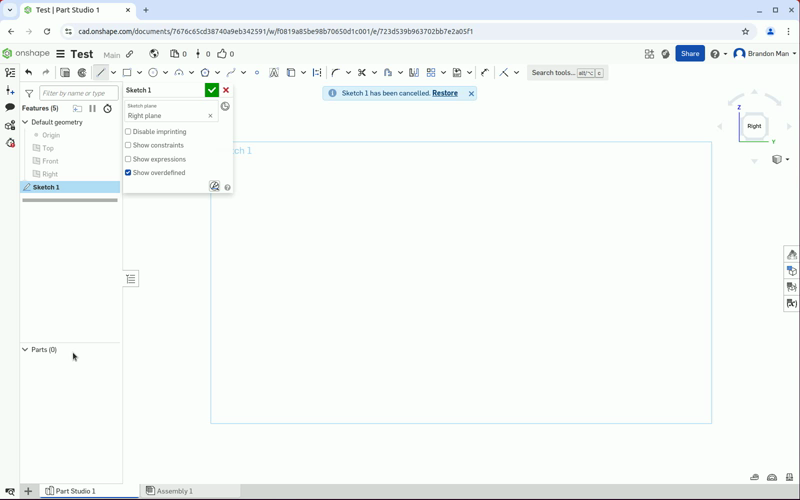
mouse_move(451, 291)
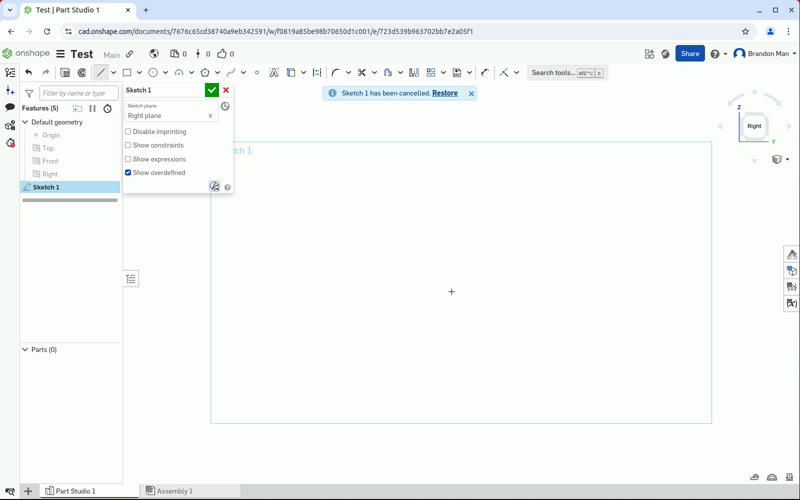
click(451, 291)
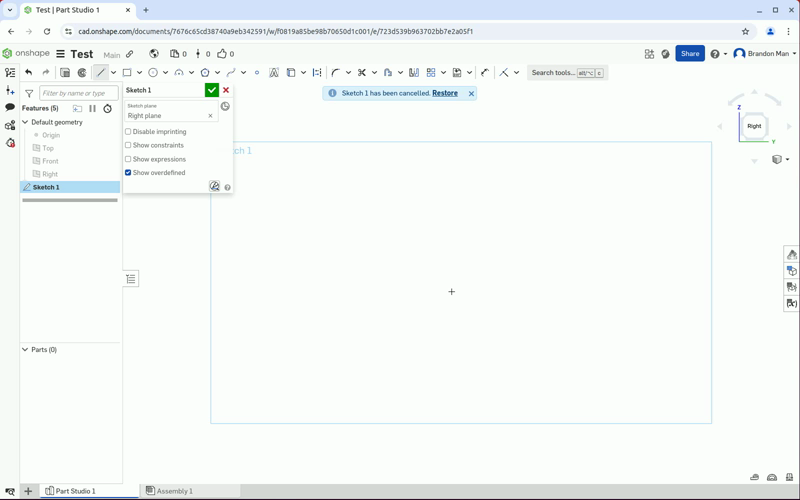
key_up(shift)
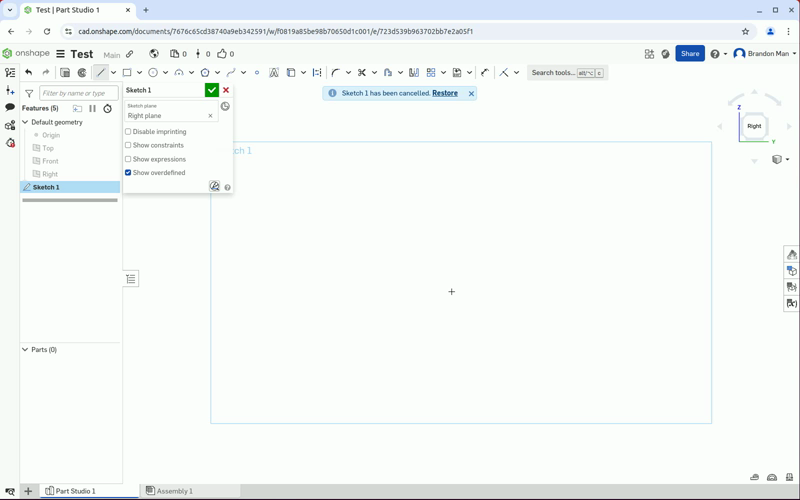
key_down(shift)
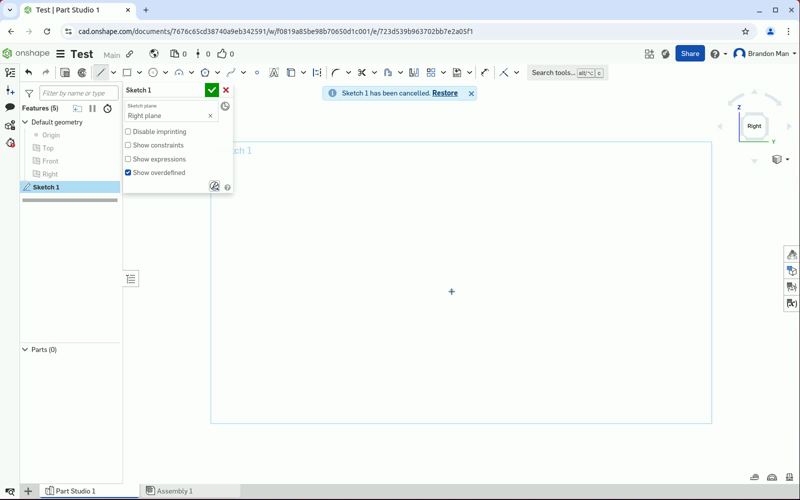
mouse_move(481, 291)
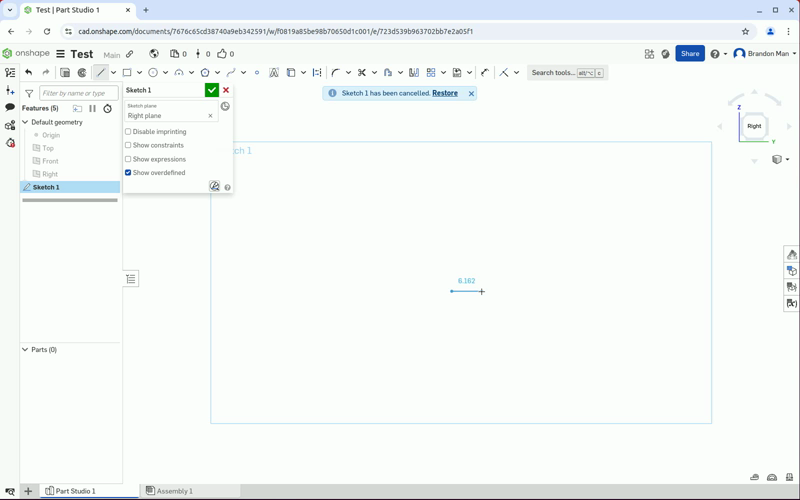
mouse_move(461, 291)
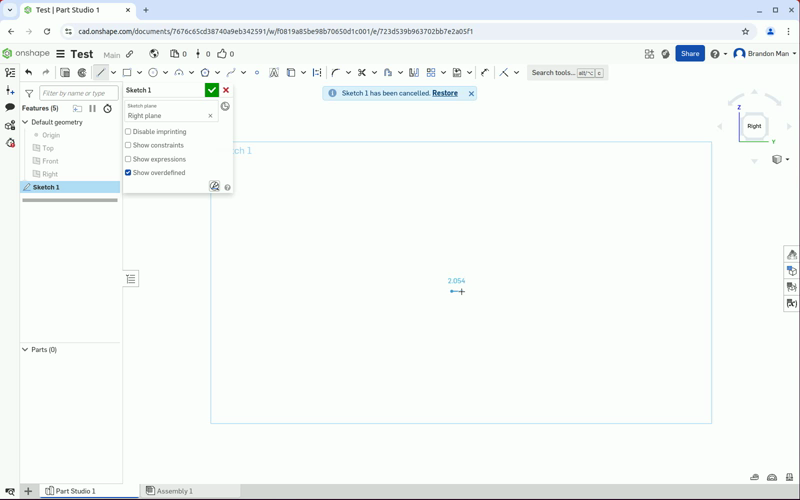
click(461, 291)
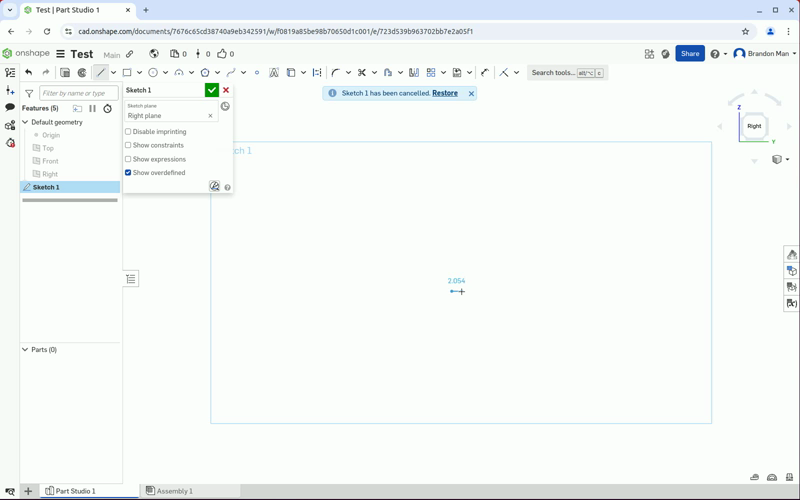
key_up(shift)
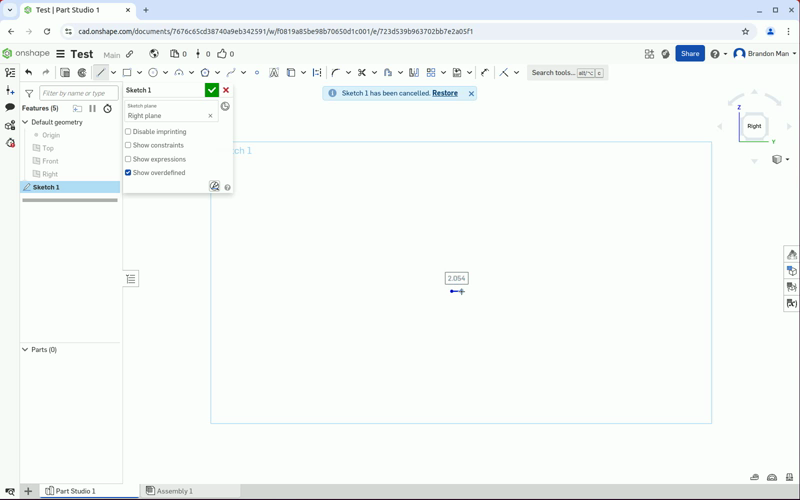
key_down(shift)
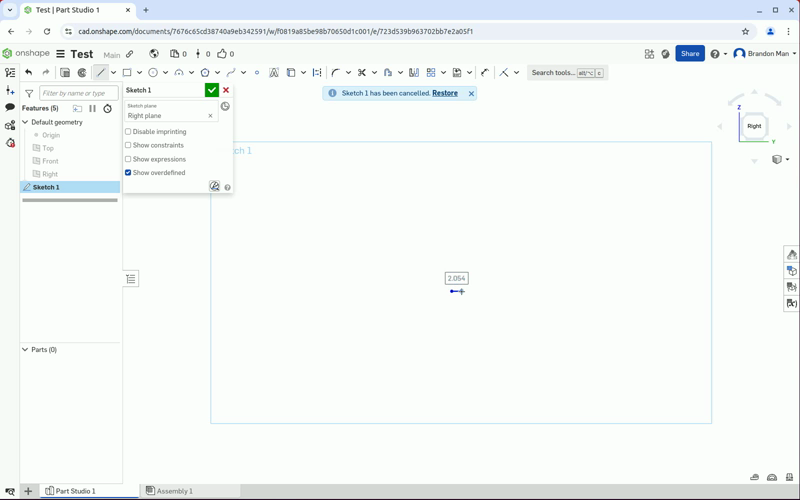
mouse_move(492, 291)
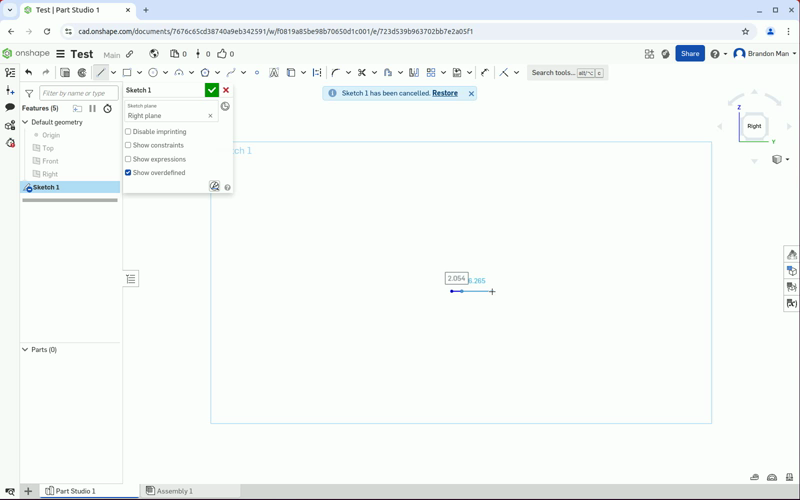
mouse_move(461, 280)
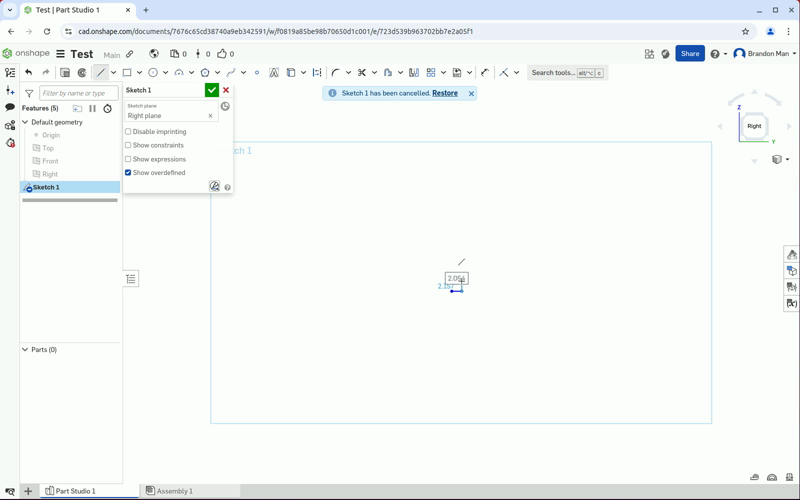
click(461, 280)
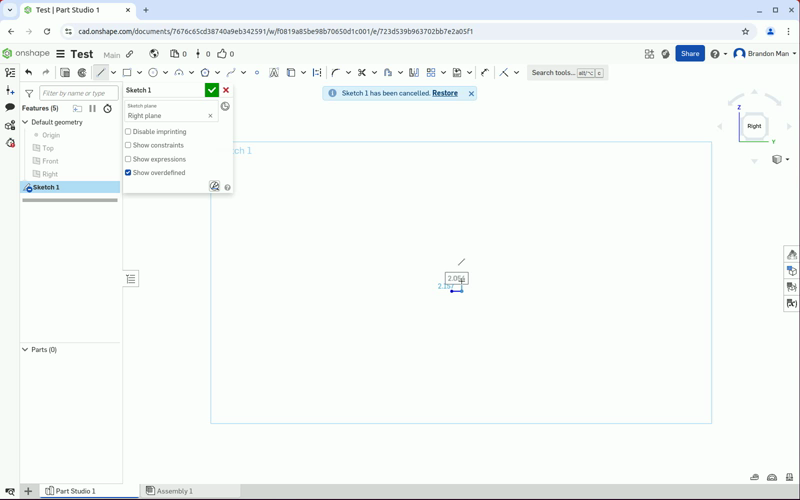
key_up(shift)
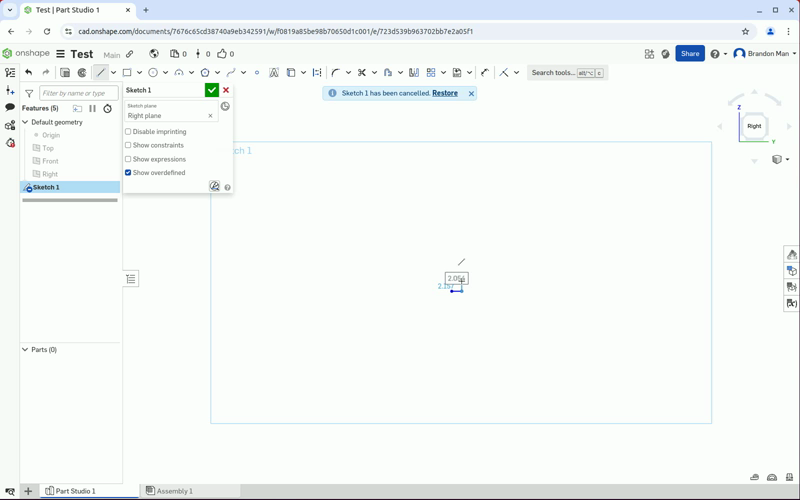
key_down(shift)
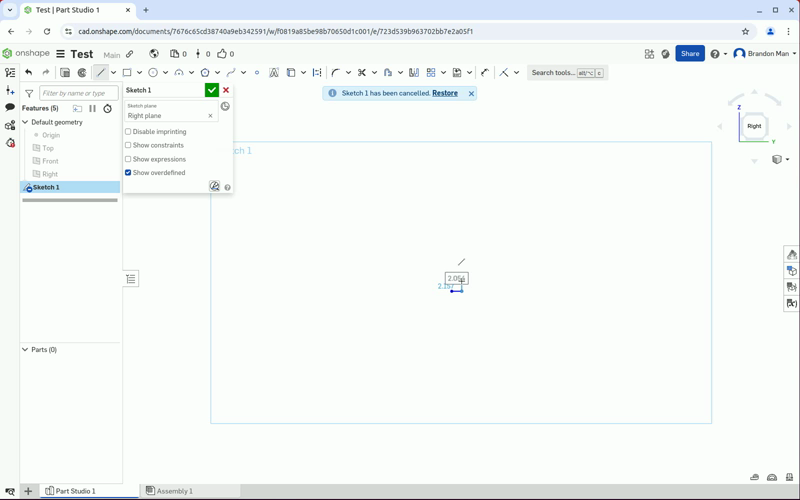
mouse_move(492, 280)
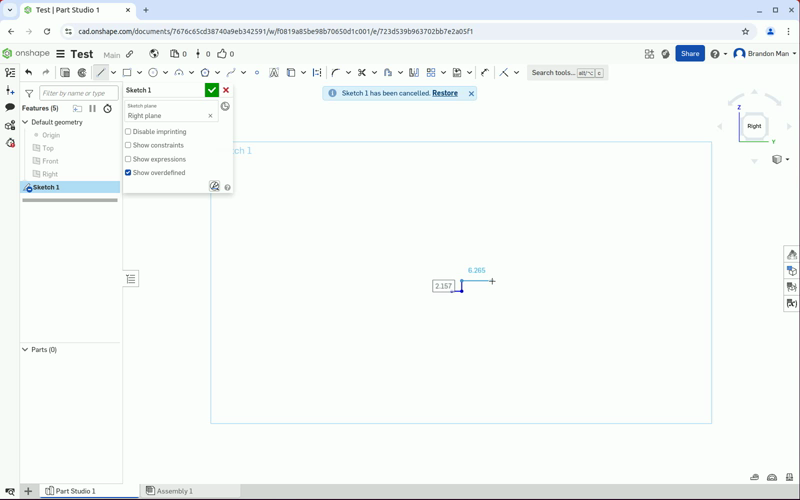
mouse_move(451, 280)
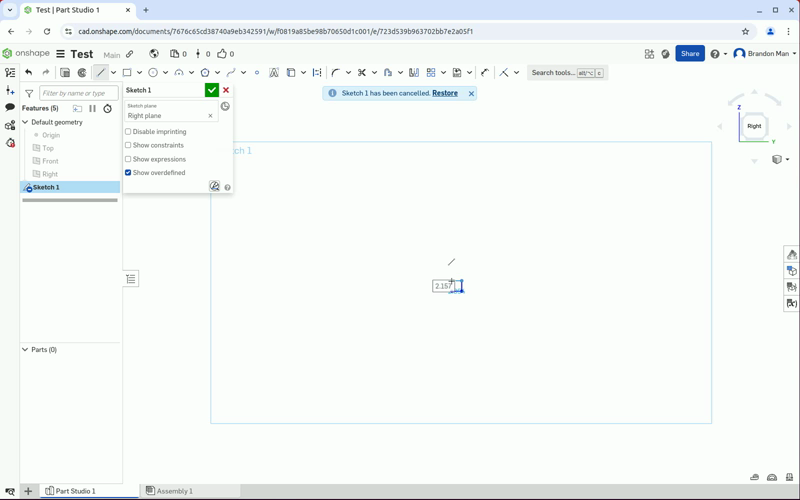
click(451, 280)
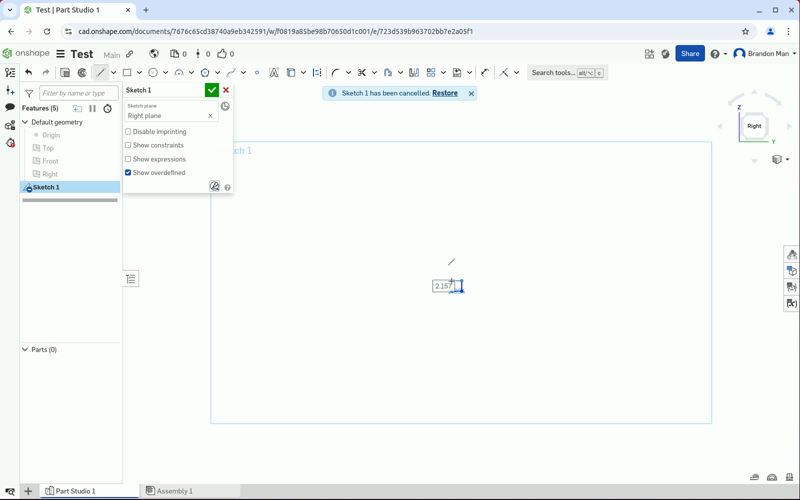
key_up(shift)
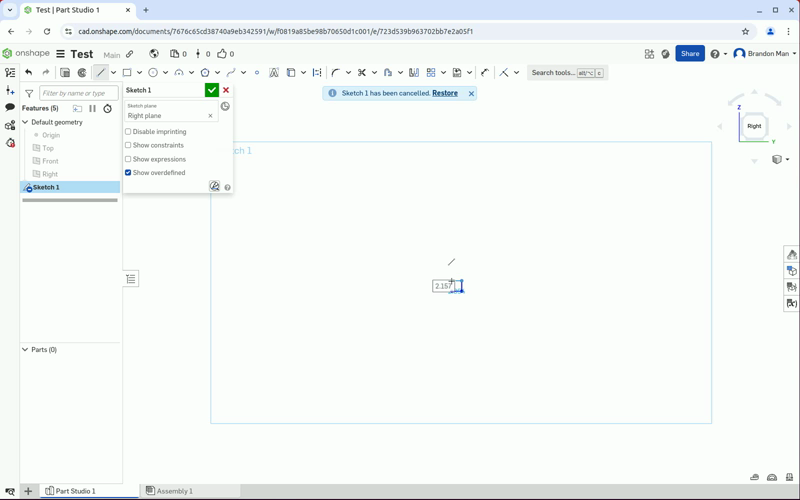
mouse_move(481, 280)
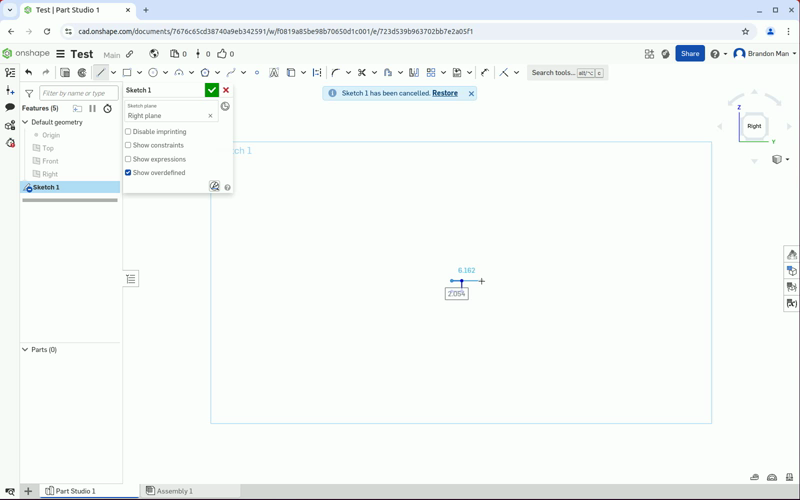
key_down(shift)
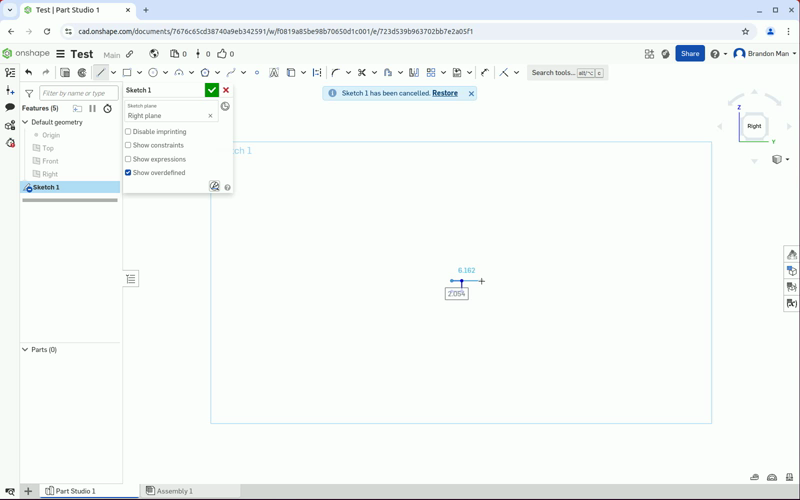
mouse_move(451, 291)
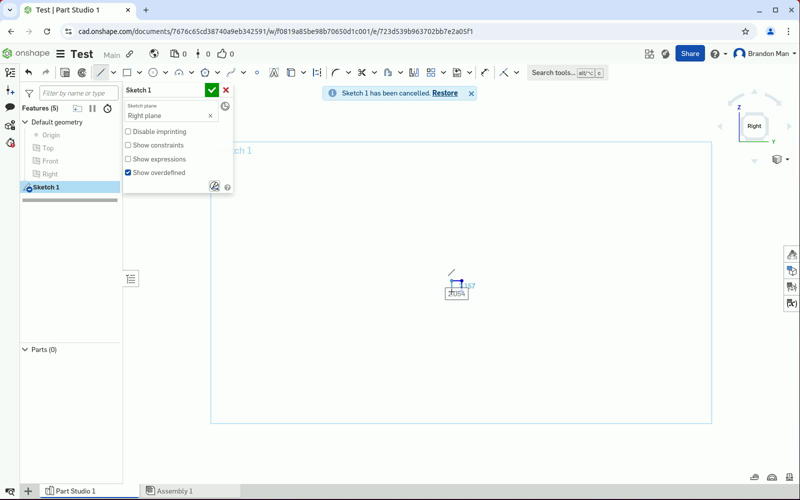
key_up(shift)
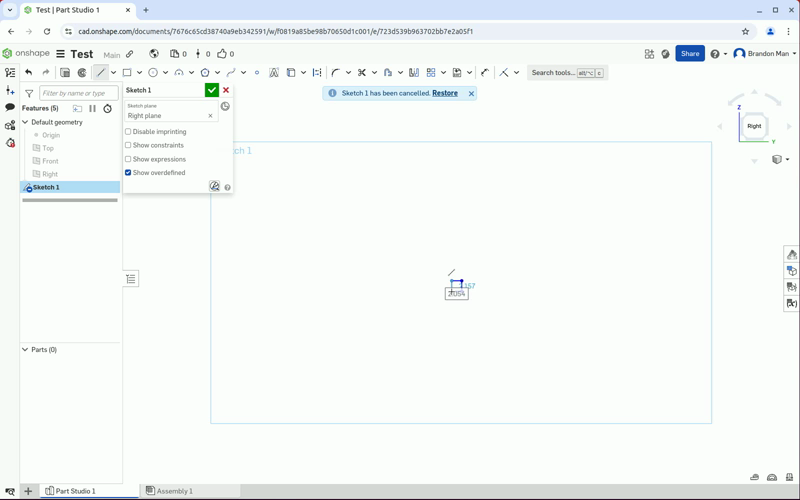
click(451, 291)
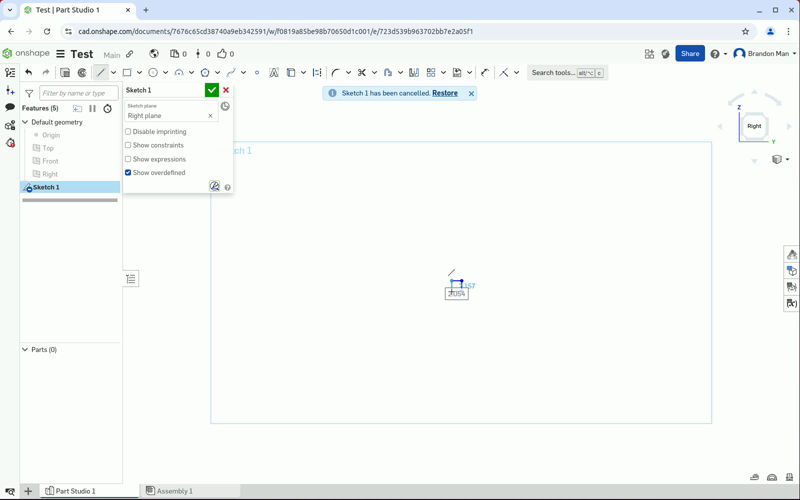
key(esc)
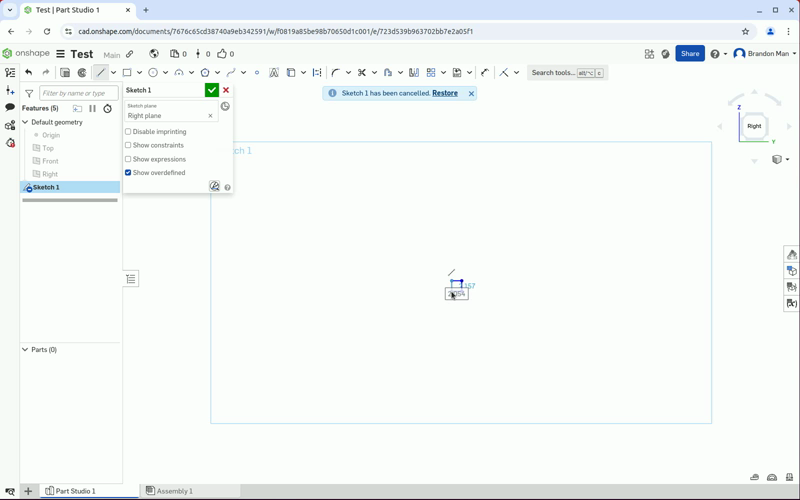
key(l)
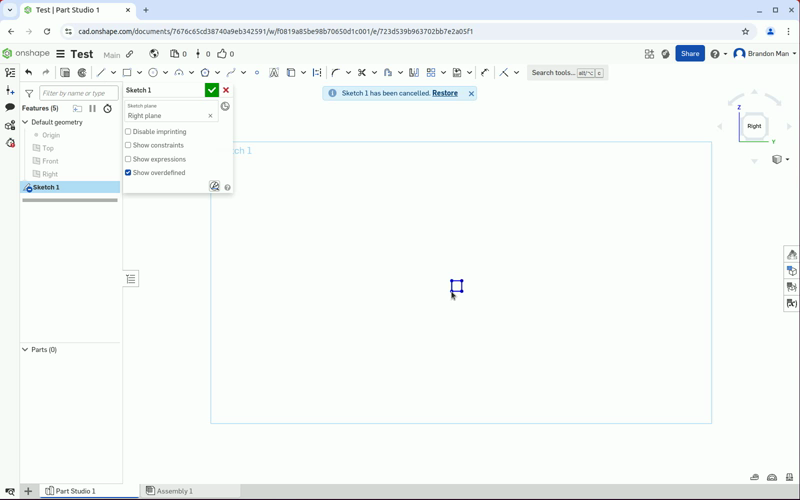
key_down(shift)
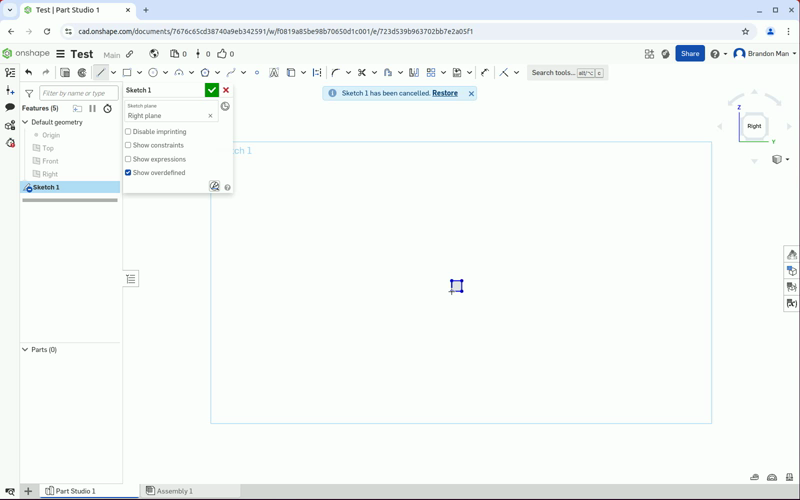
mouse_move(452, 290)
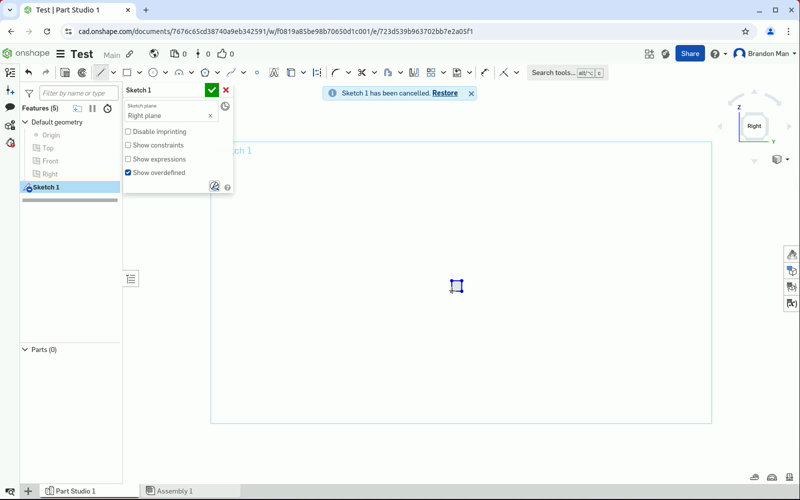
scroll(6)
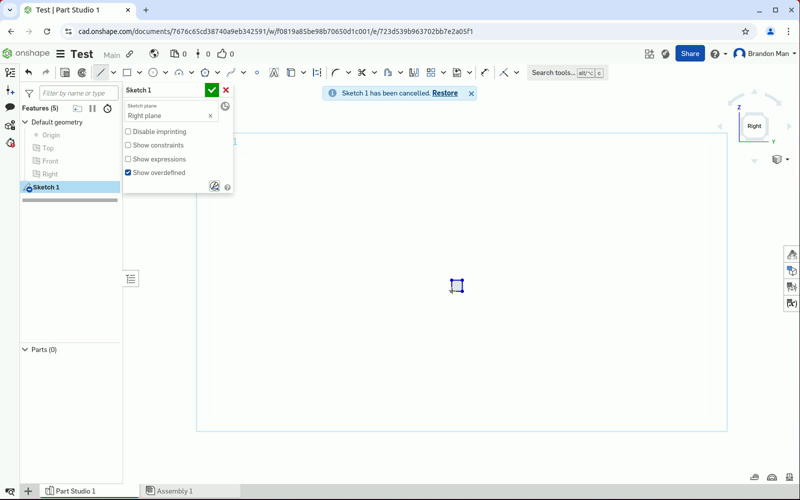
scroll(6)
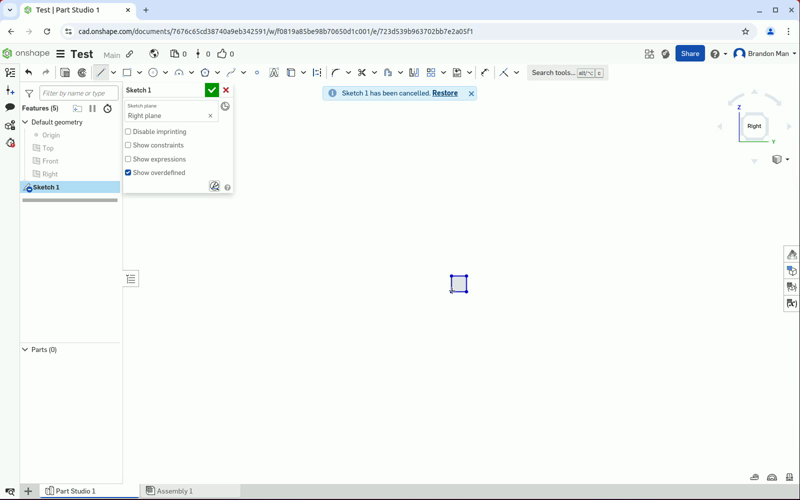
scroll(6)
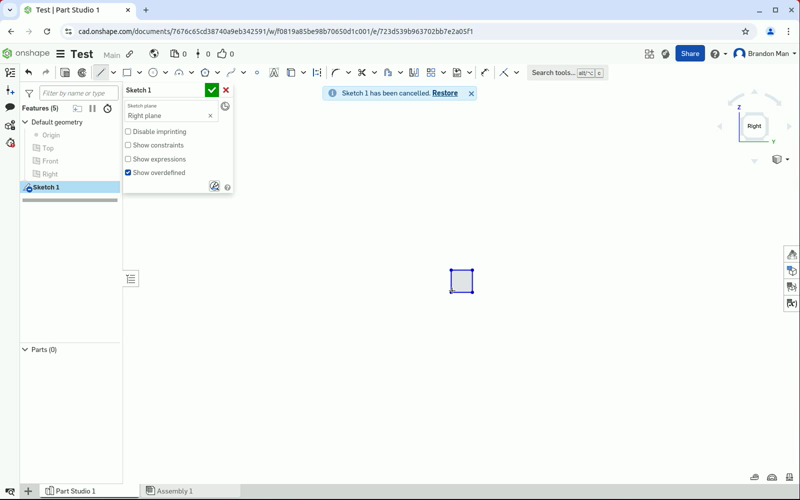
scroll(6)
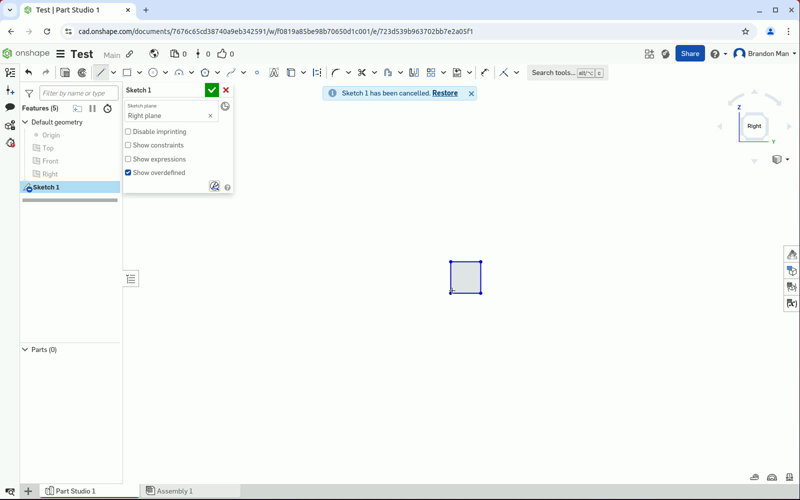
scroll(6)
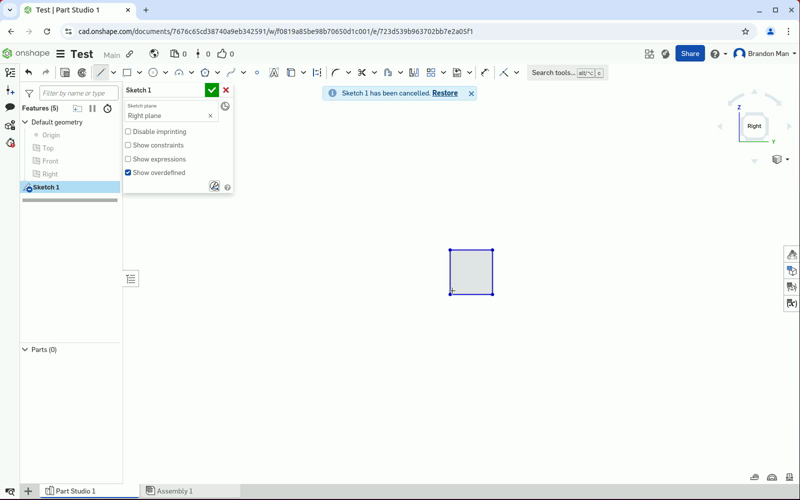
scroll(6)
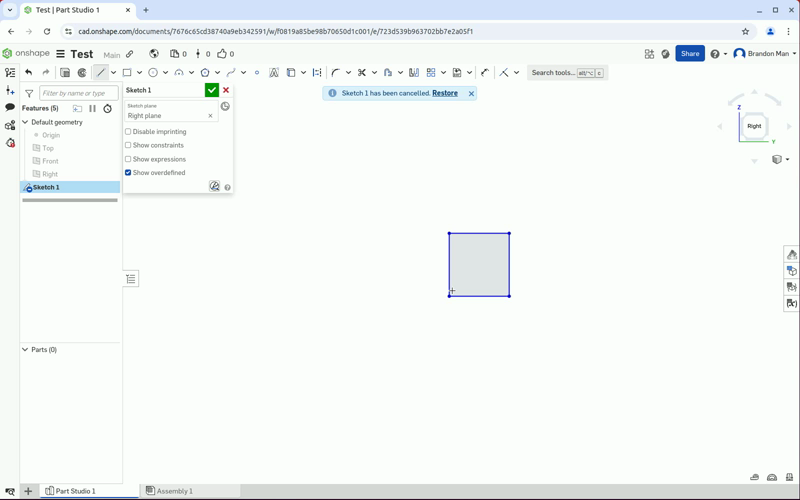
scroll(6)
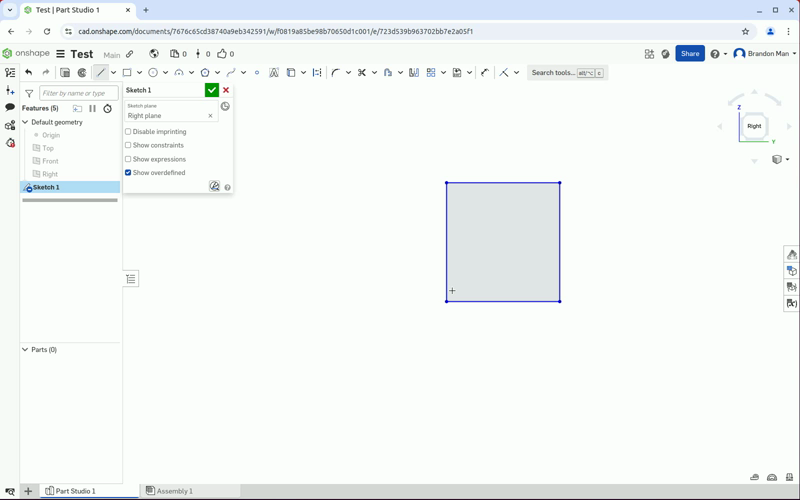
click(452, 290)
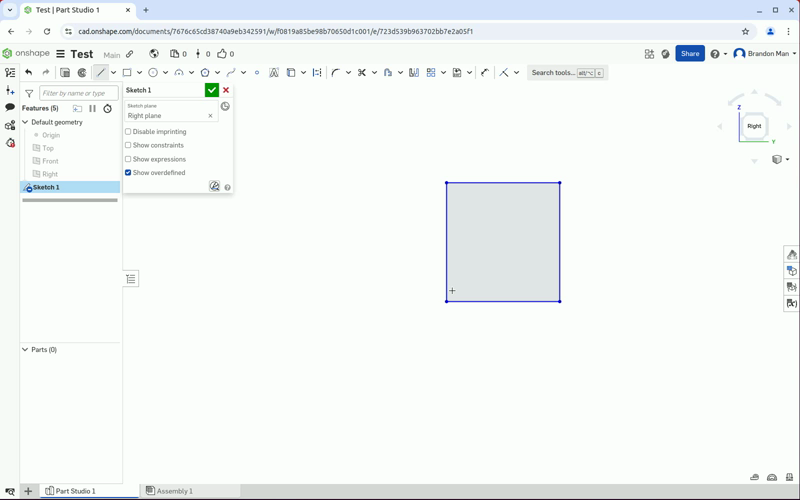
scroll(-6)
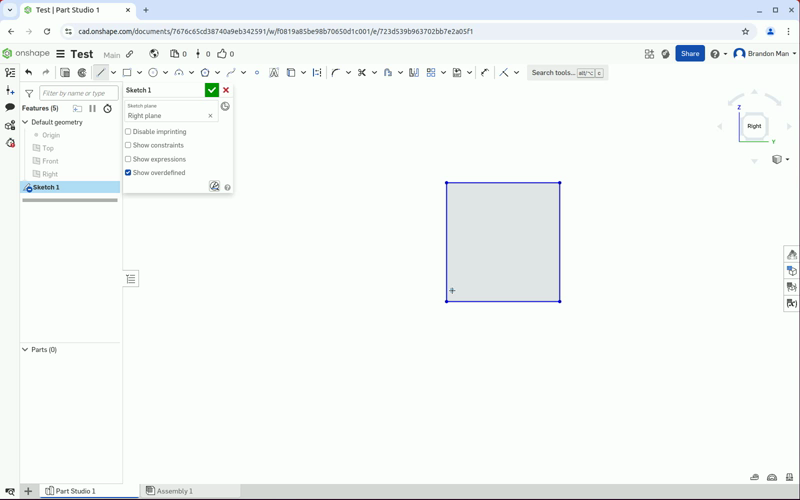
scroll(-6)
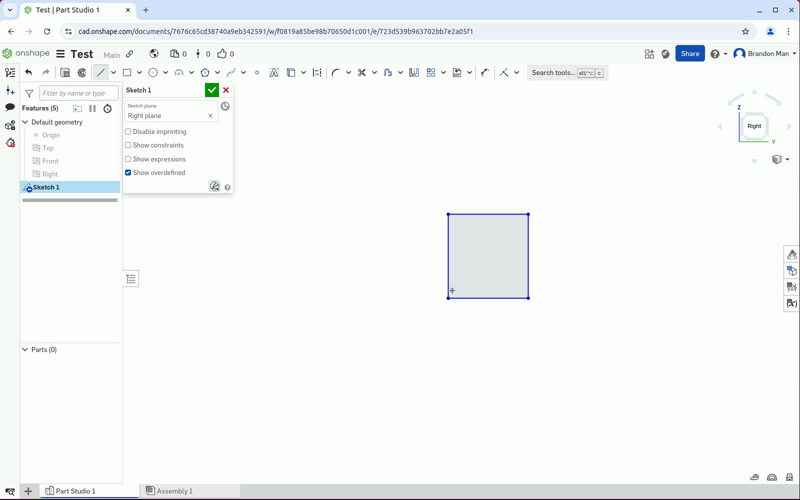
scroll(-6)
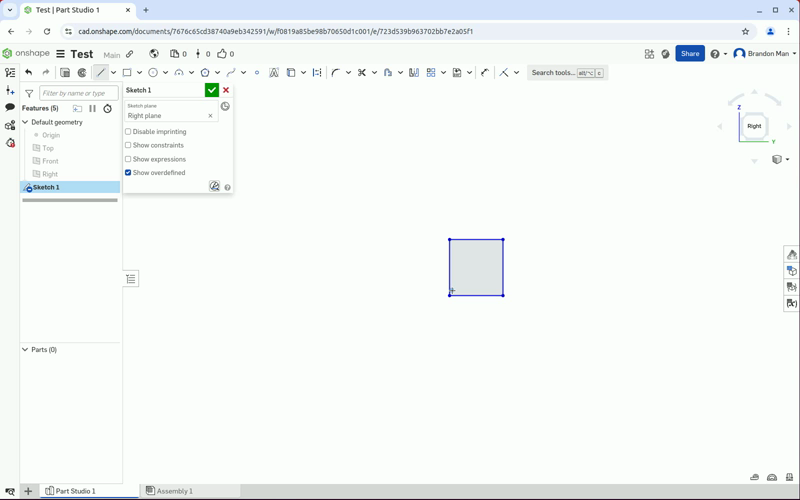
scroll(-6)
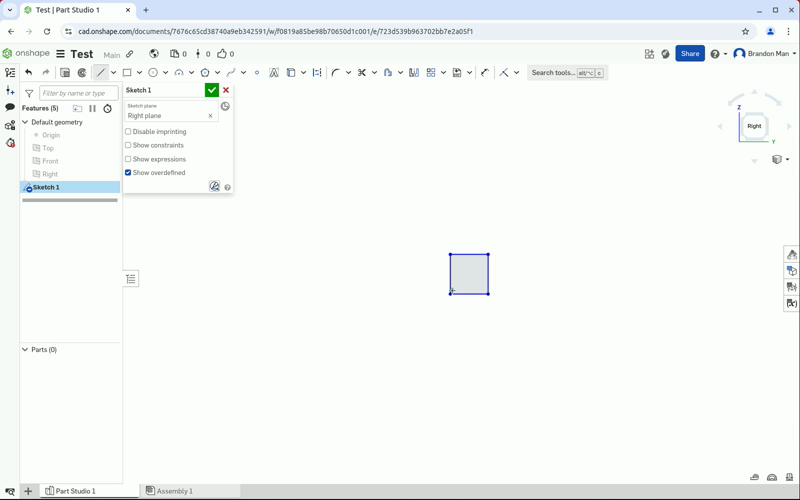
scroll(-6)
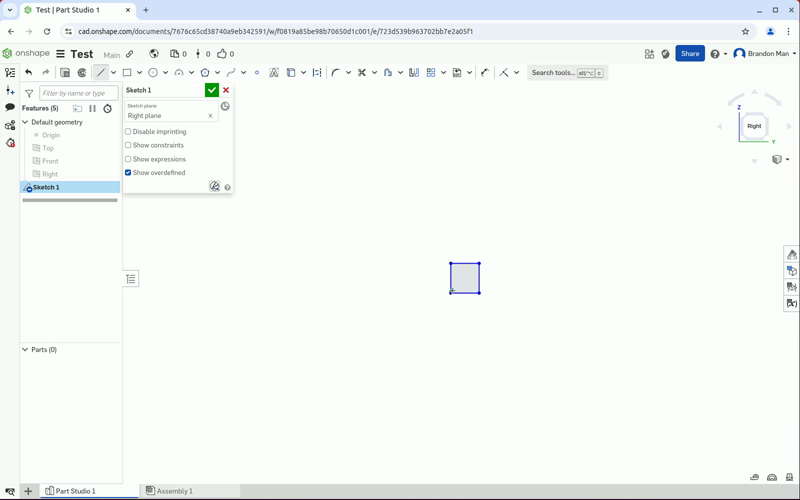
scroll(-6)
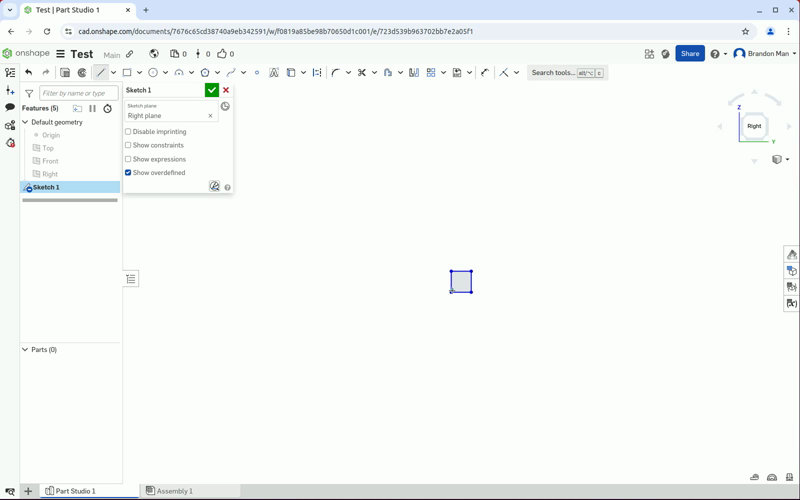
scroll(-6)
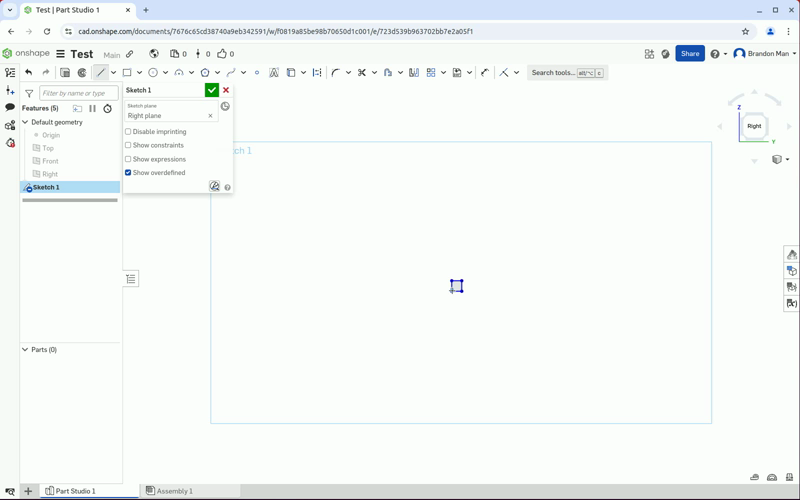
key_up(shift)
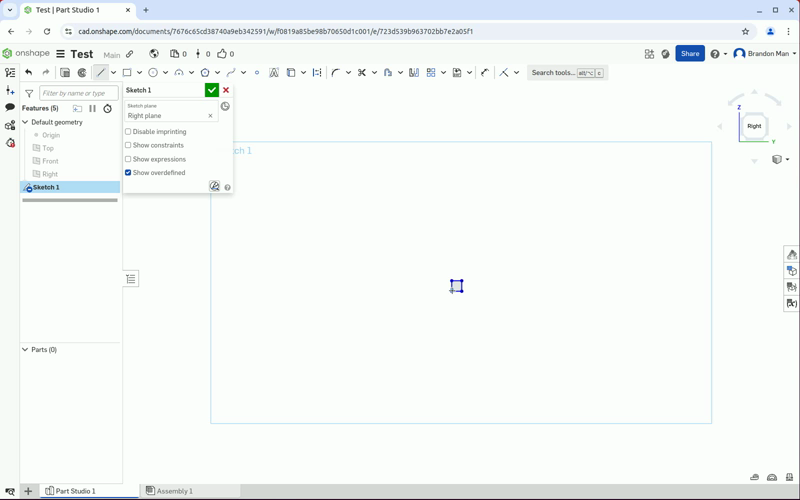
key_down(shift)
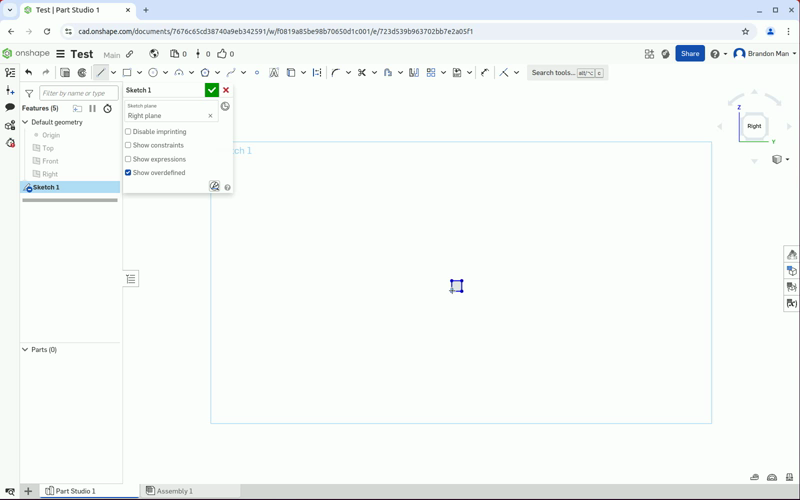
mouse_move(482, 290)
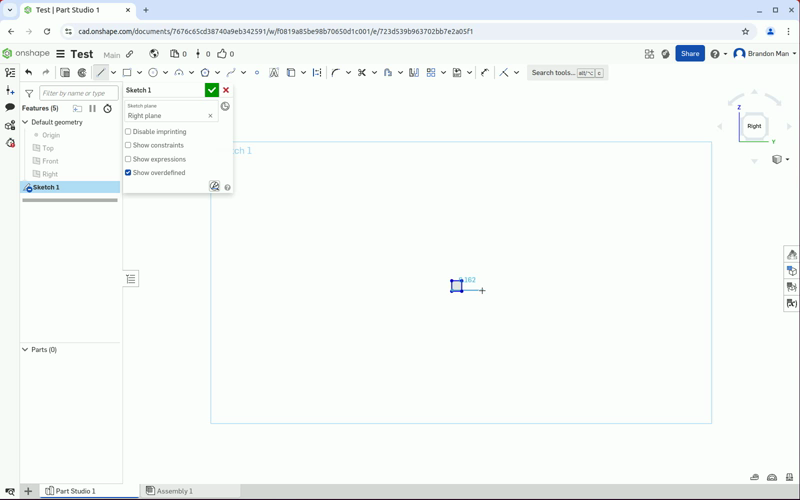
mouse_move(461, 290)
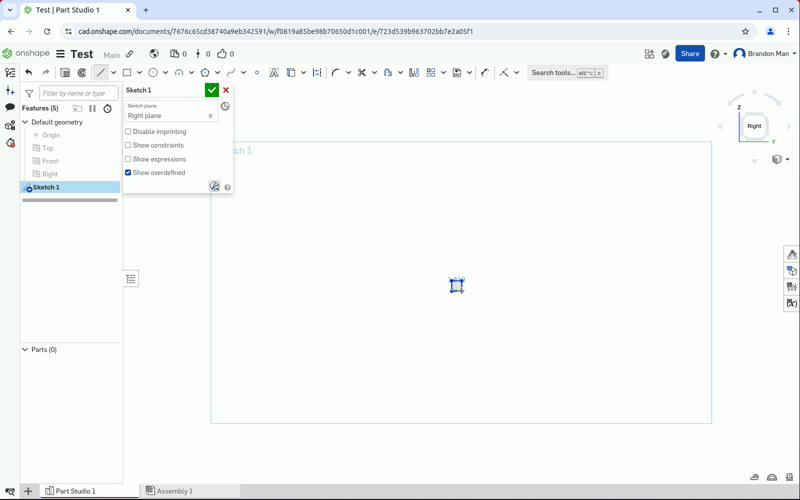
scroll(6)
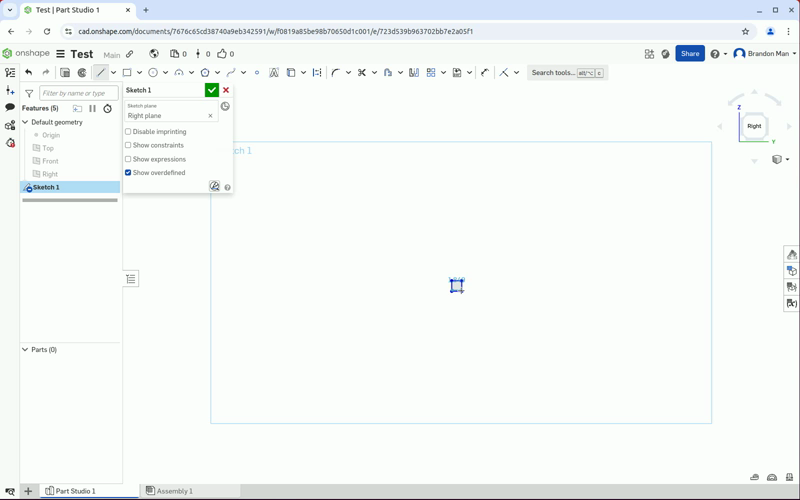
scroll(6)
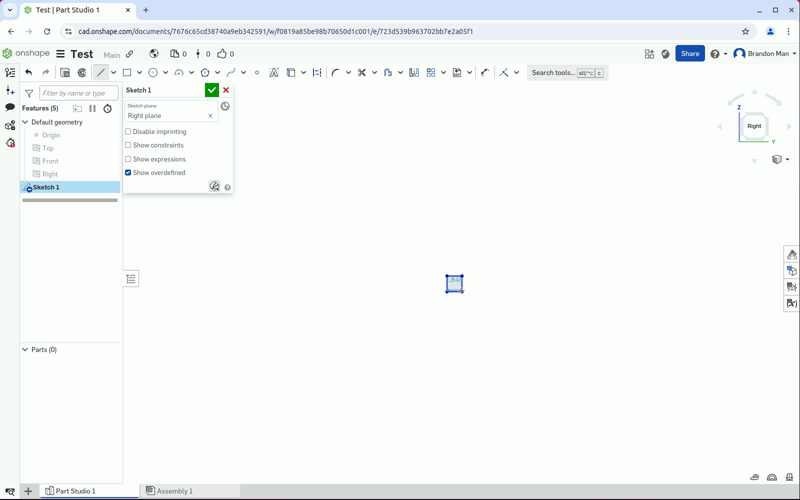
scroll(6)
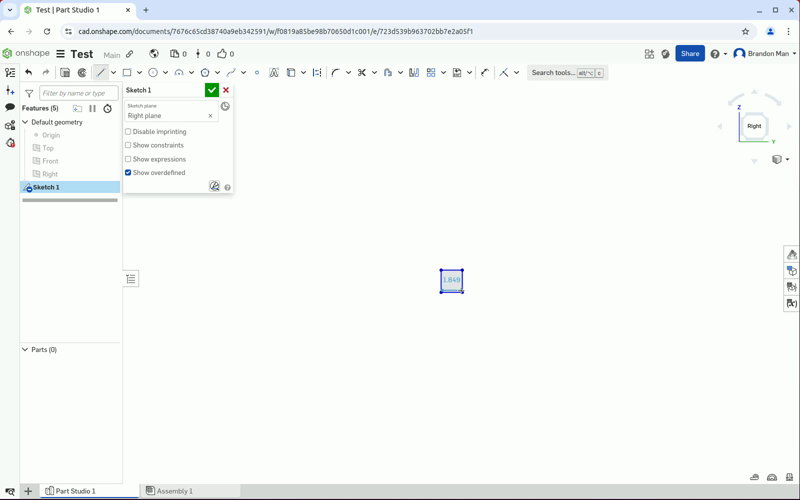
scroll(6)
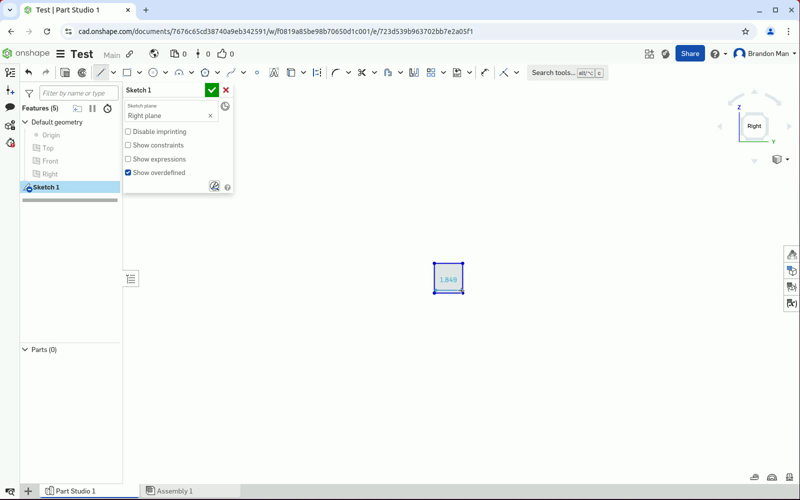
scroll(6)
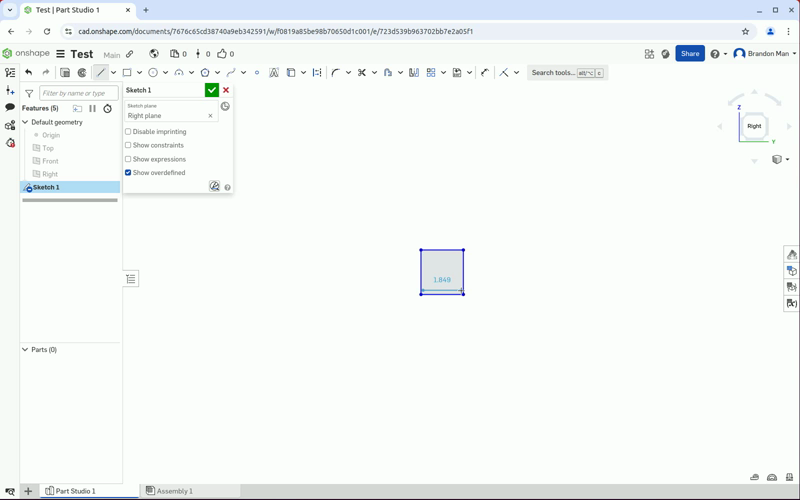
scroll(6)
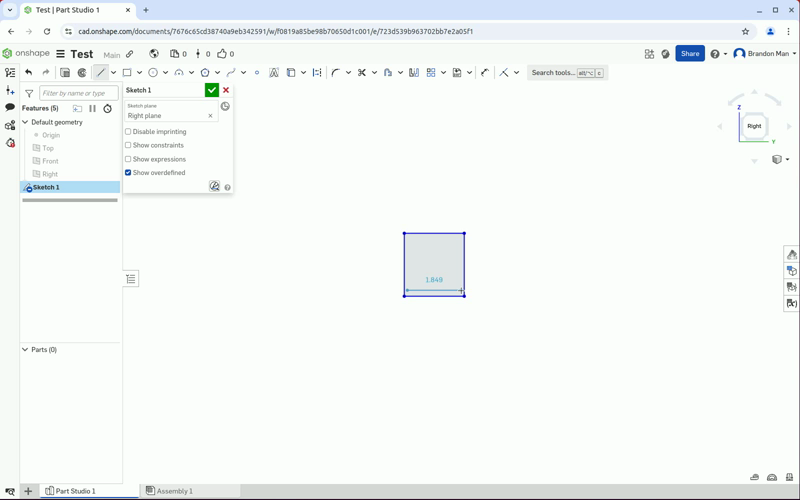
scroll(6)
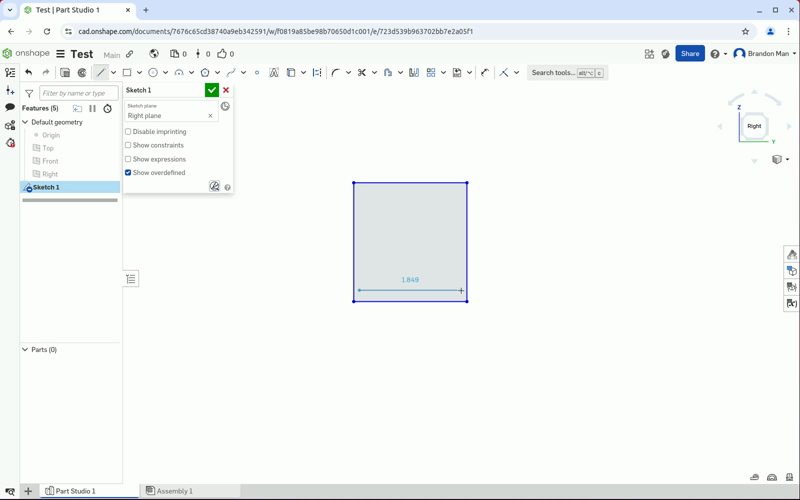
click(461, 290)
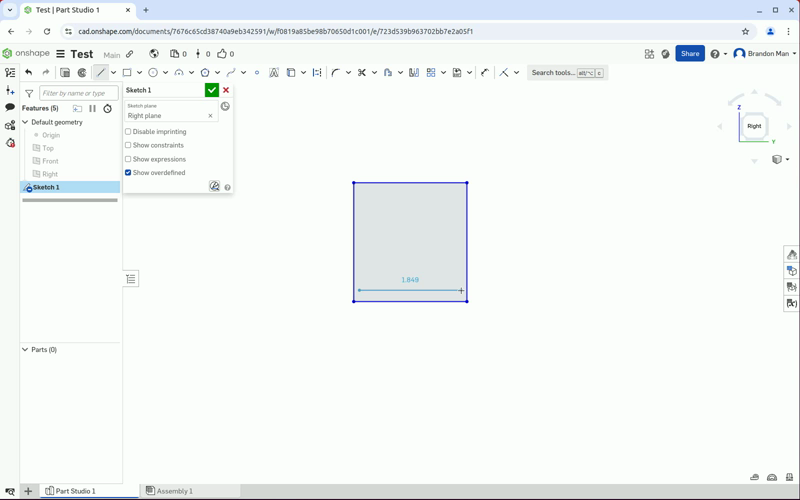
scroll(-6)
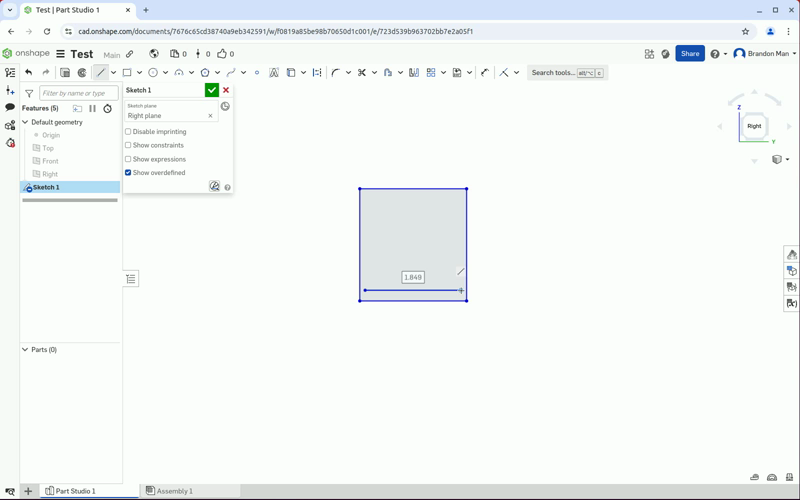
scroll(-6)
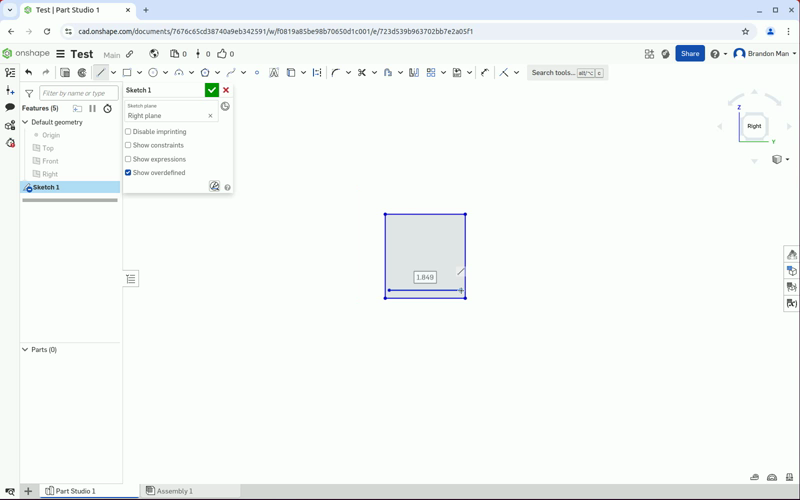
scroll(-6)
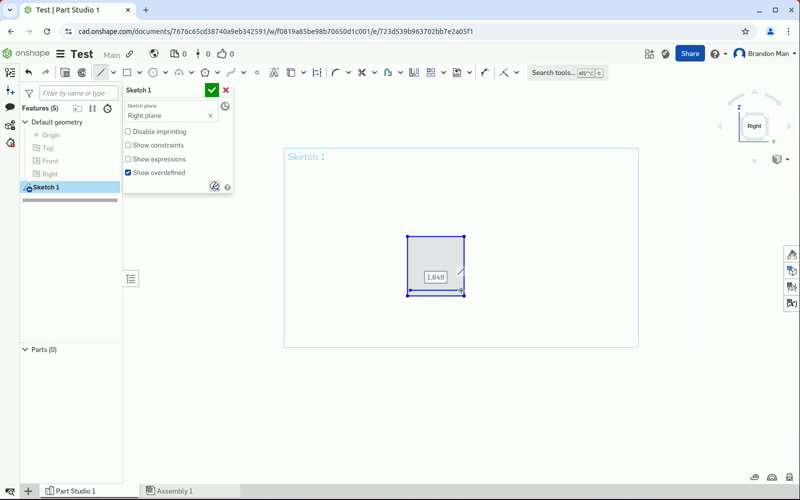
scroll(-6)
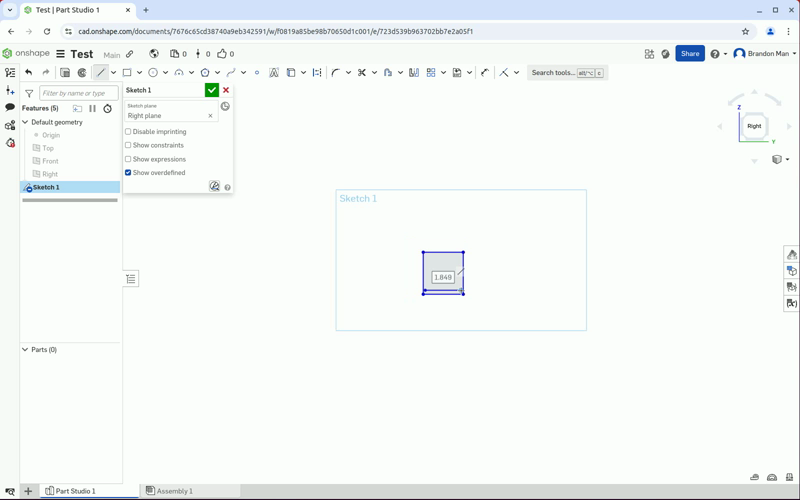
scroll(-6)
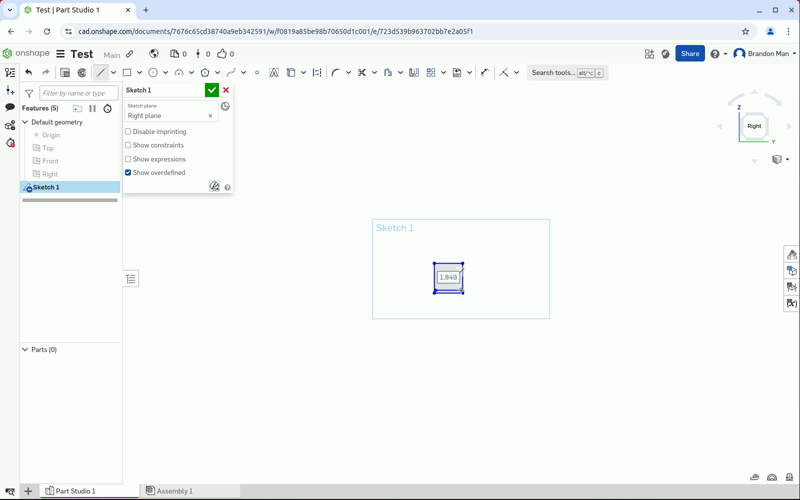
scroll(-6)
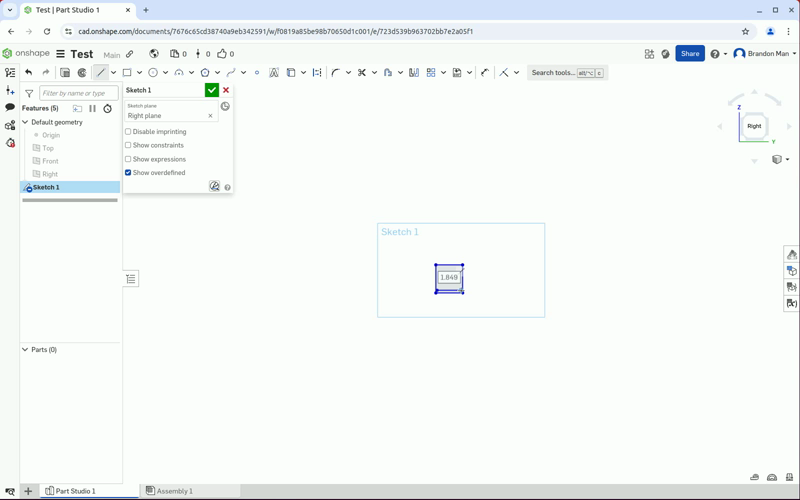
scroll(-6)
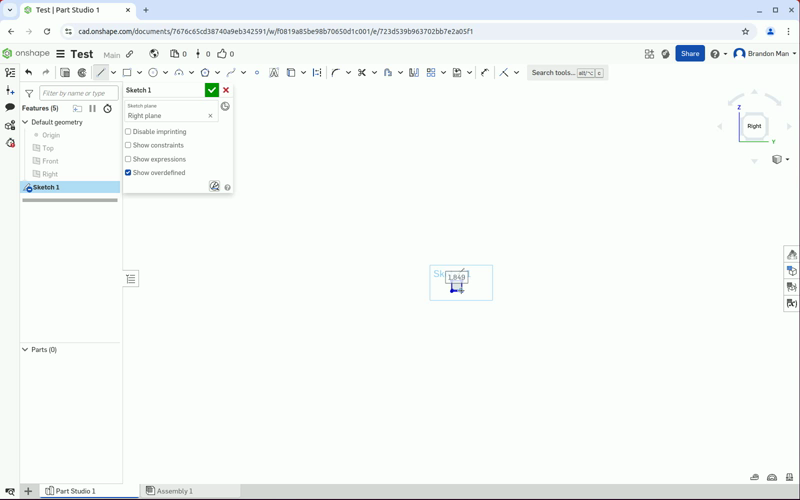
key_up(shift)
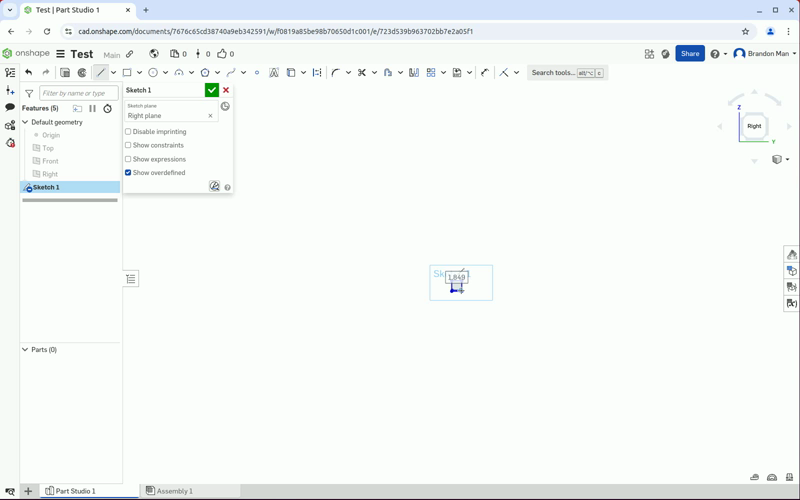
key_down(shift)
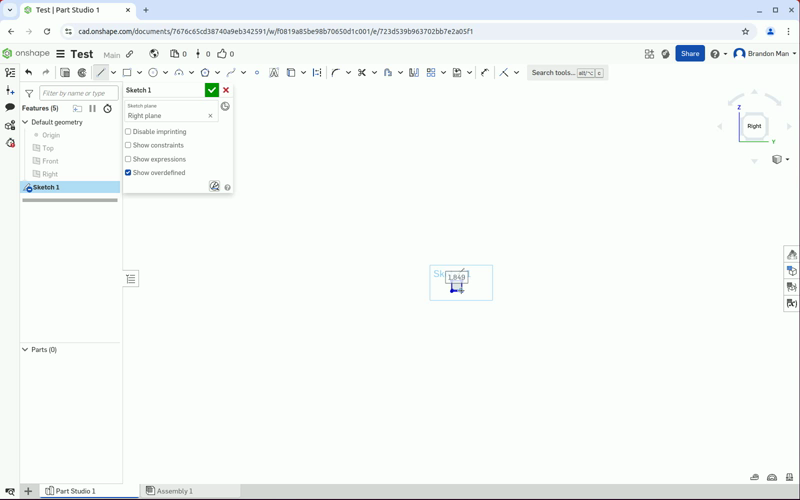
mouse_move(491, 290)
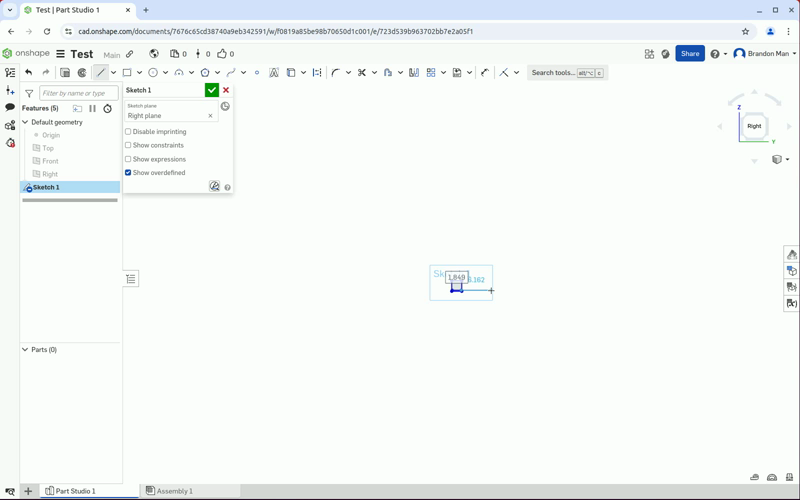
mouse_move(461, 281)
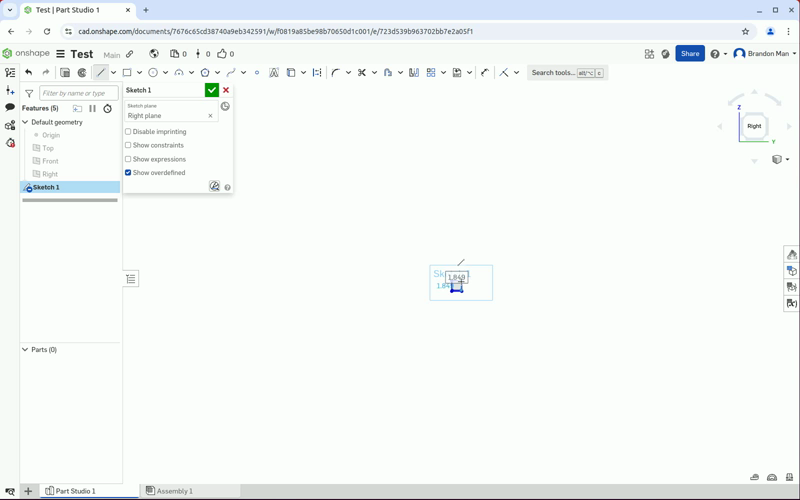
scroll(6)
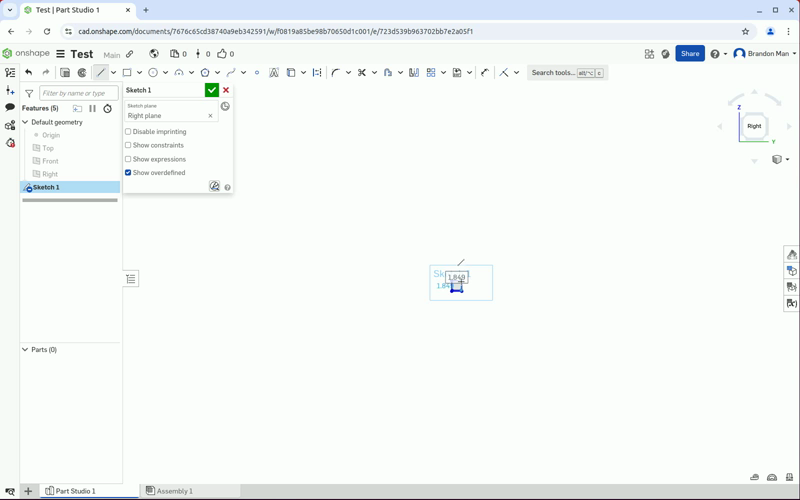
scroll(6)
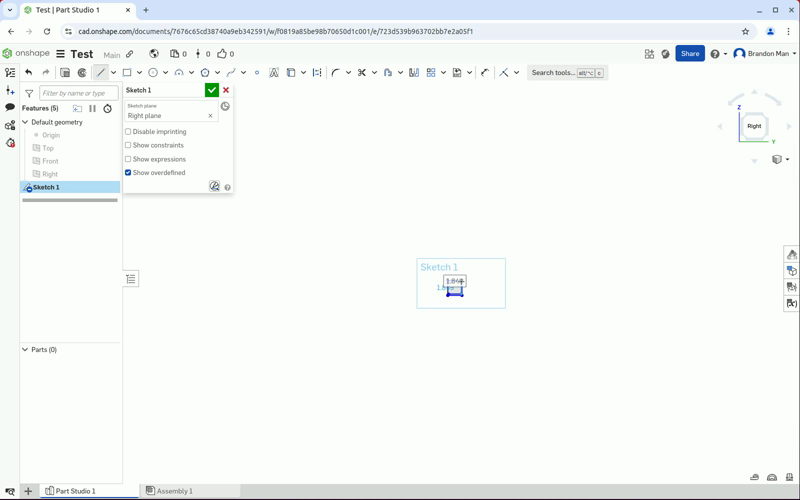
scroll(6)
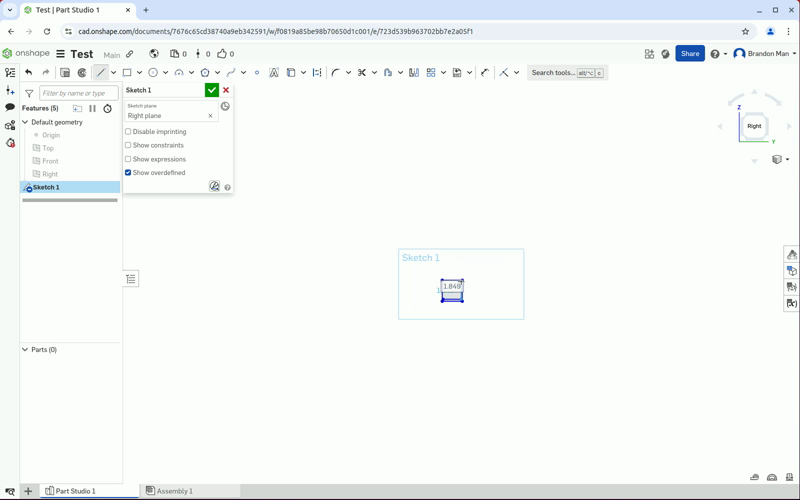
scroll(6)
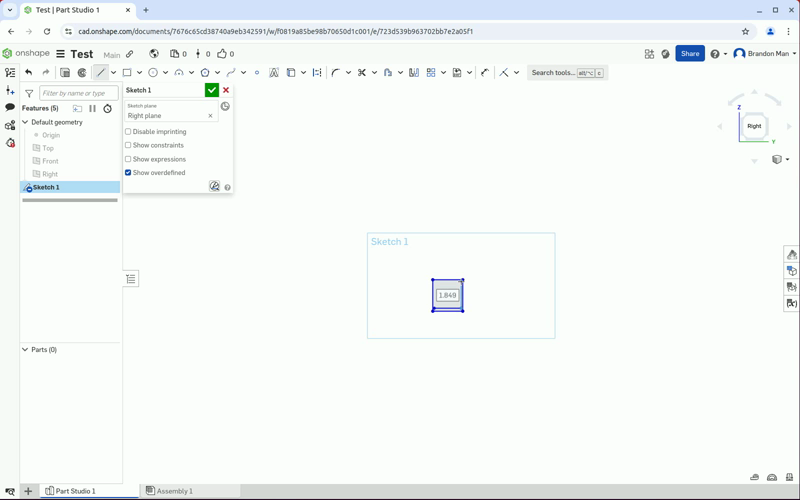
scroll(6)
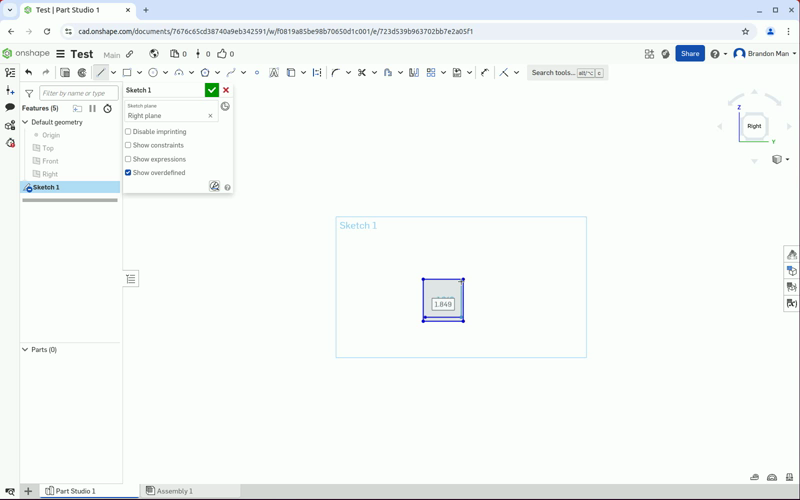
scroll(6)
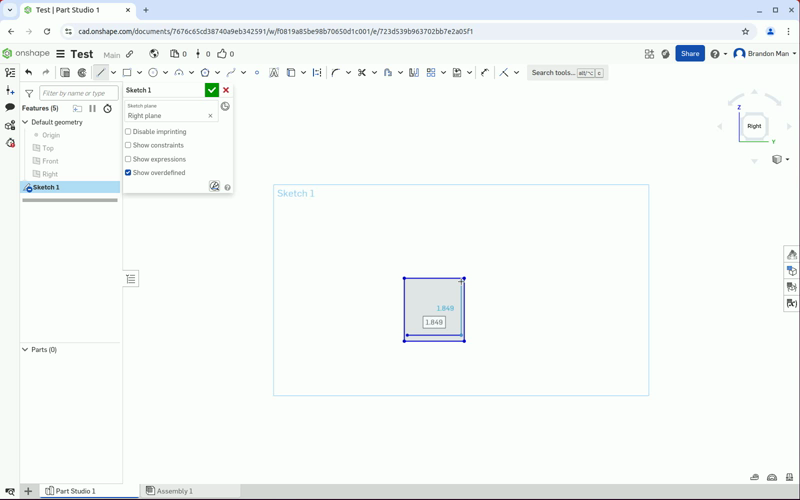
scroll(6)
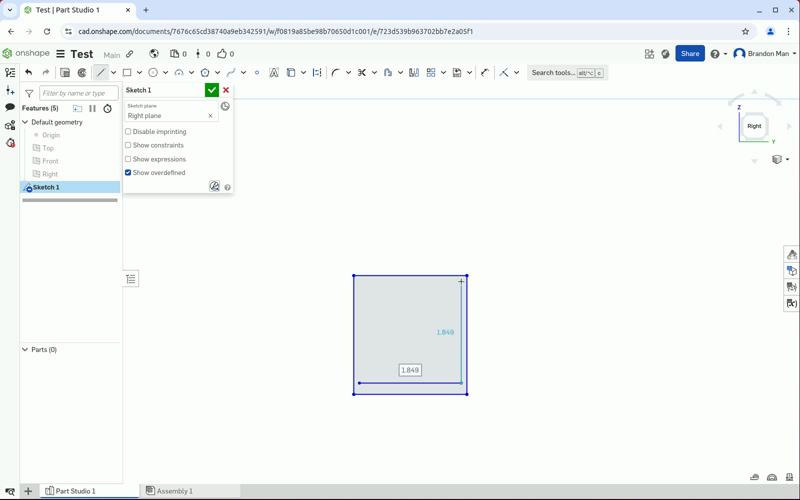
click(461, 281)
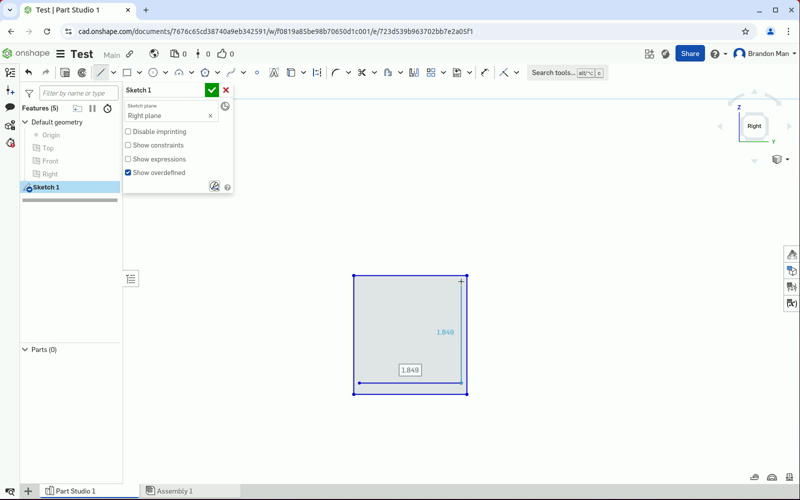
scroll(-6)
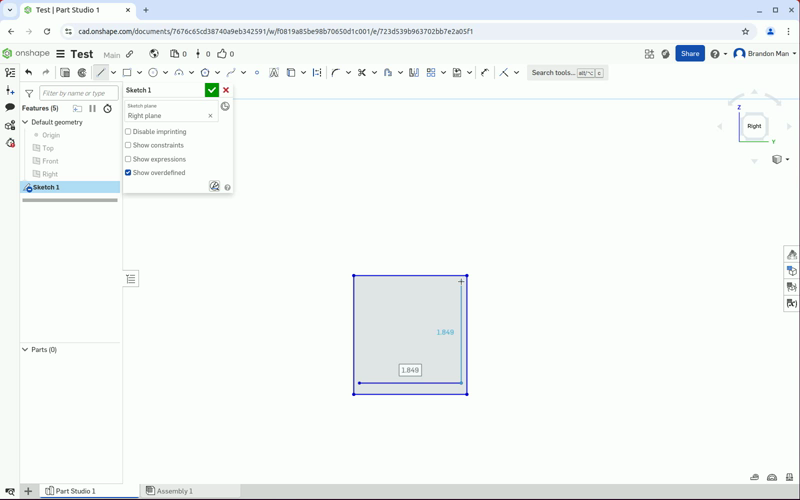
scroll(-6)
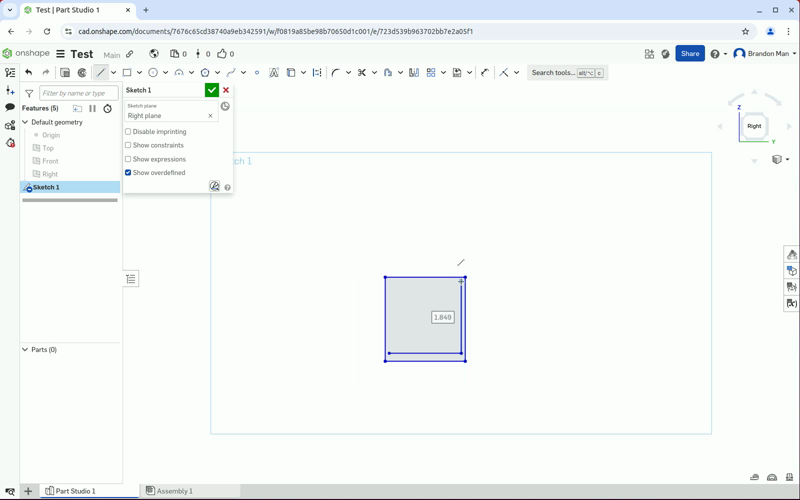
scroll(-6)
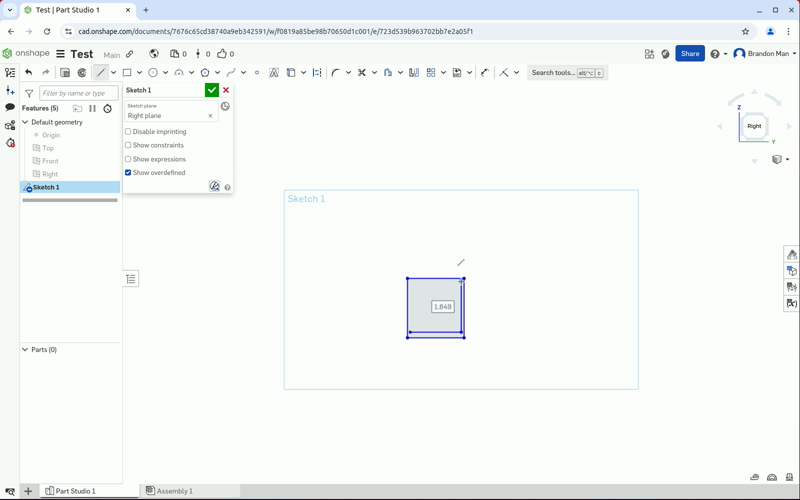
scroll(-6)
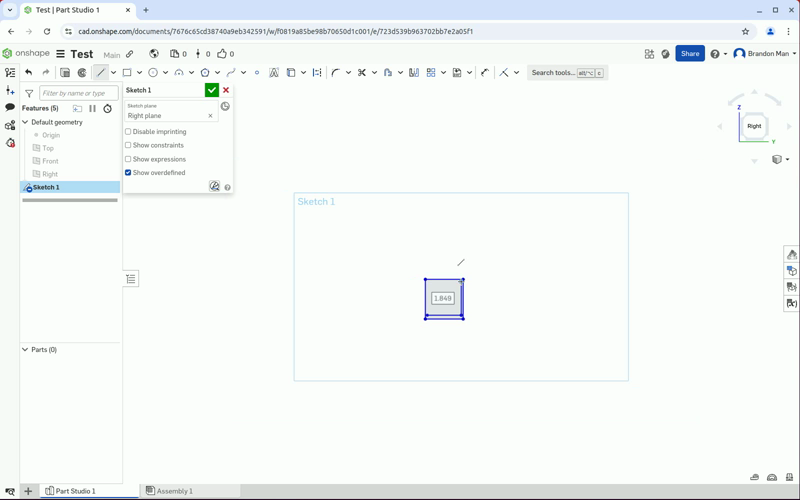
scroll(-6)
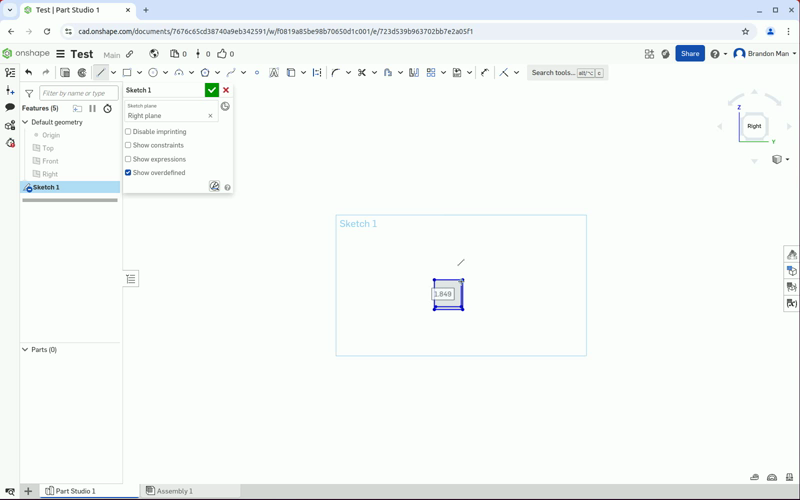
scroll(-6)
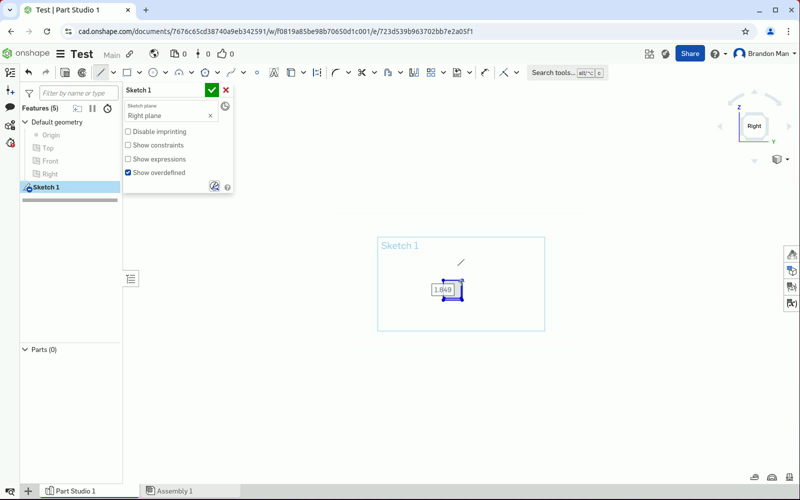
scroll(-6)
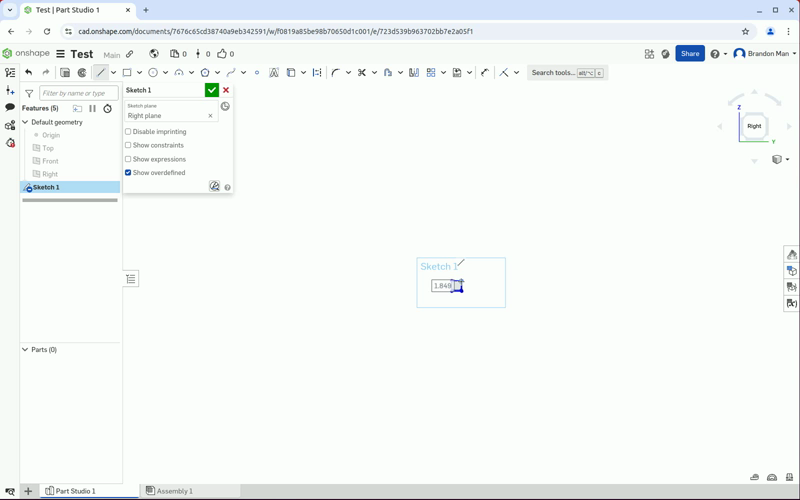
key_up(shift)
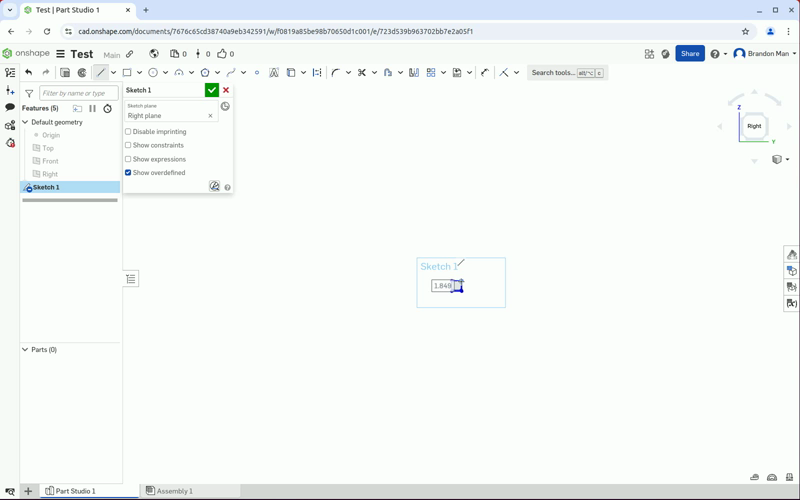
key_down(shift)
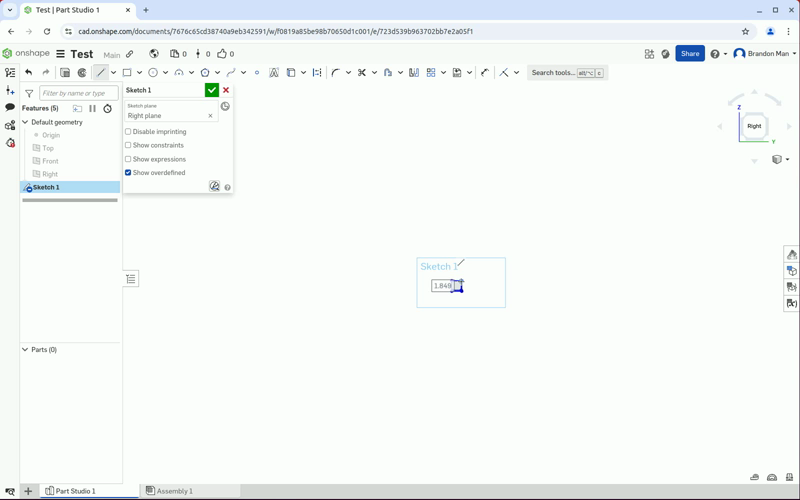
mouse_move(491, 281)
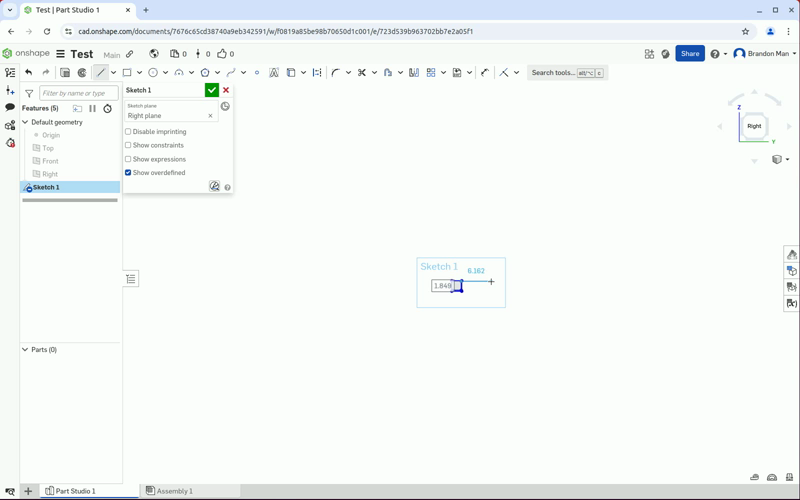
mouse_move(452, 281)
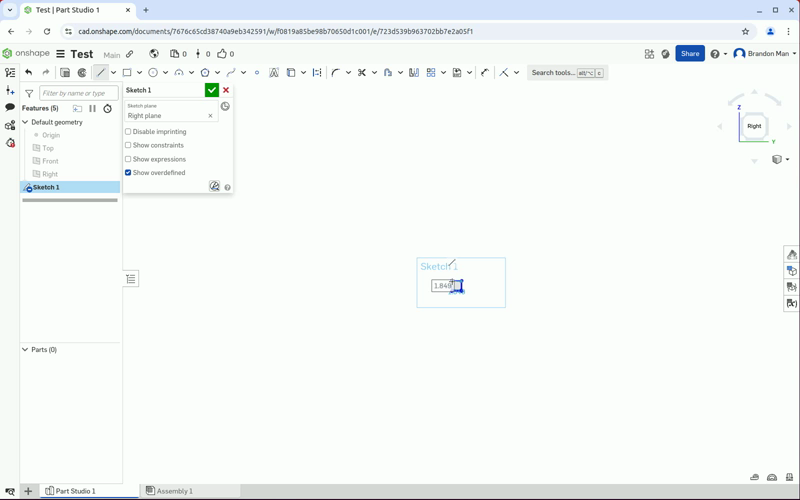
scroll(6)
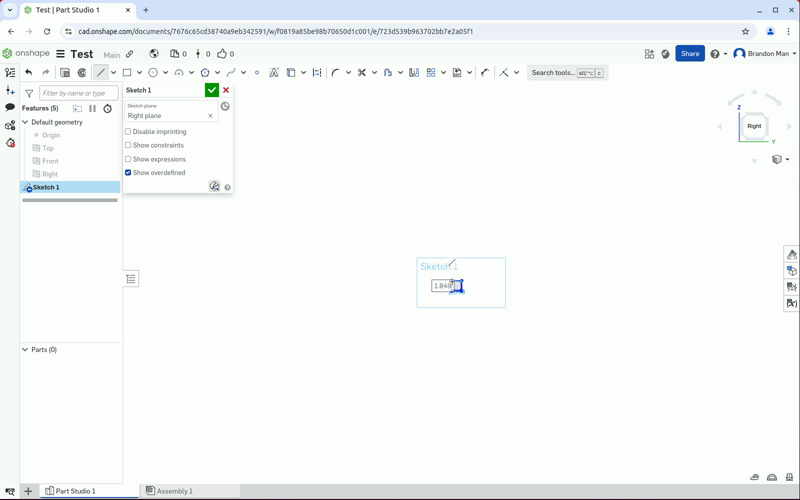
scroll(6)
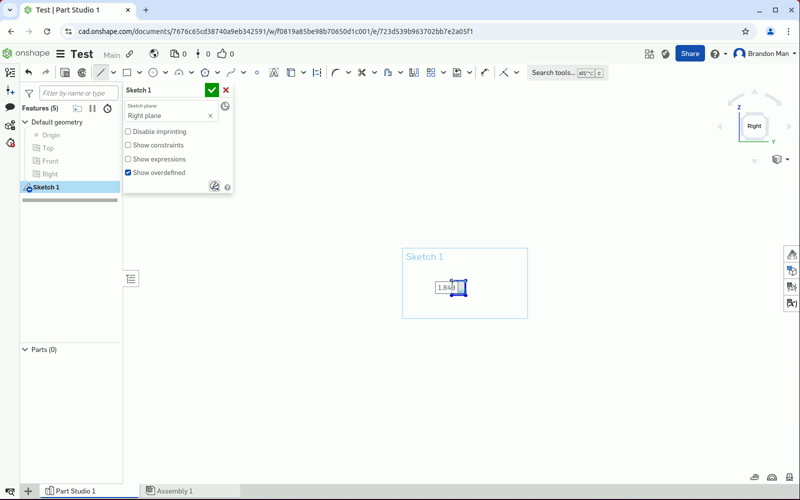
scroll(6)
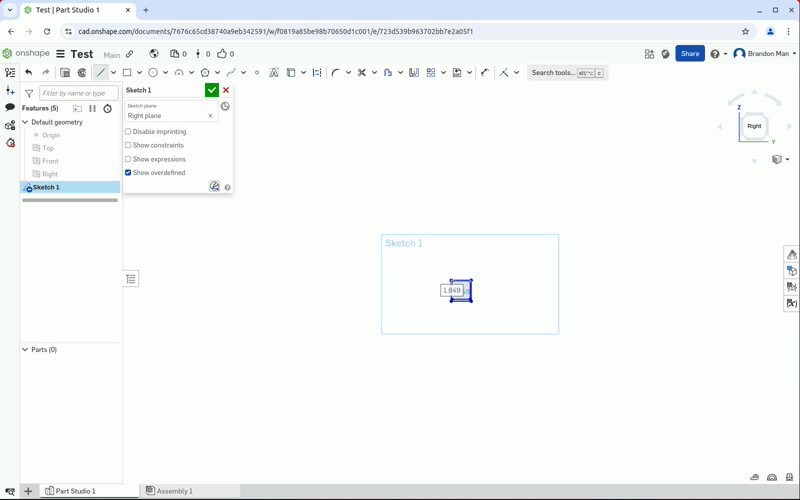
scroll(6)
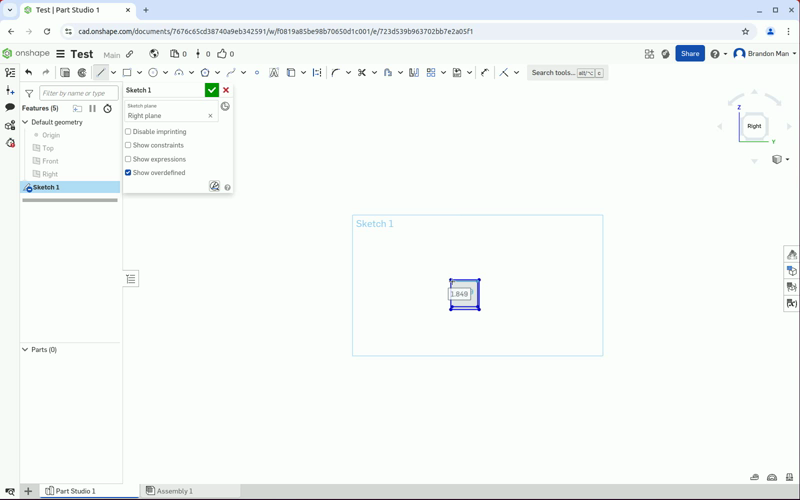
scroll(6)
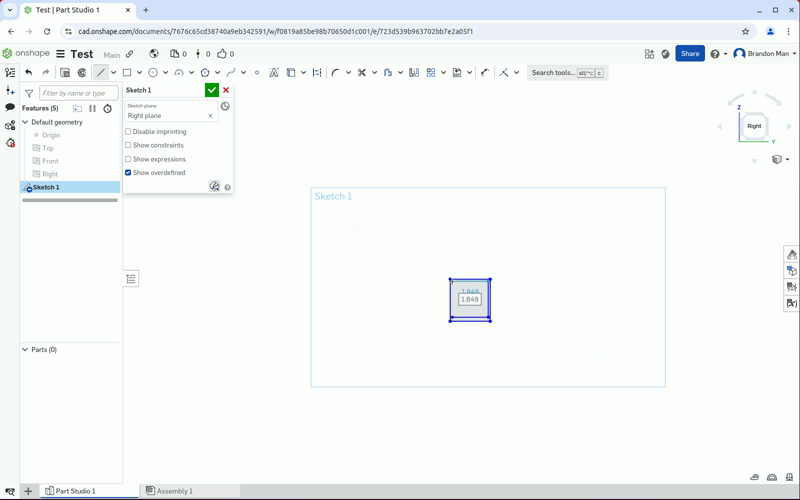
scroll(6)
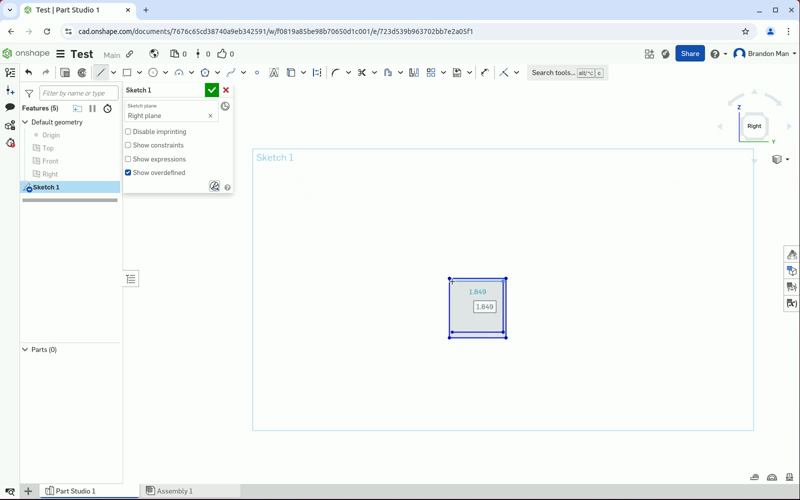
scroll(6)
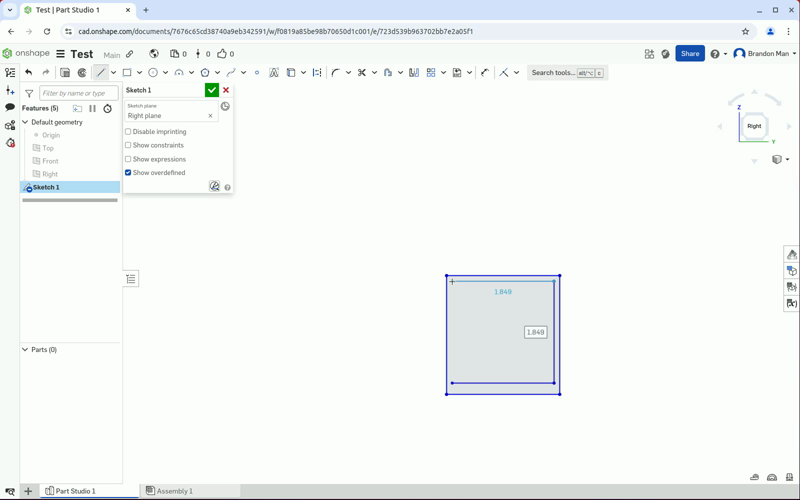
click(452, 281)
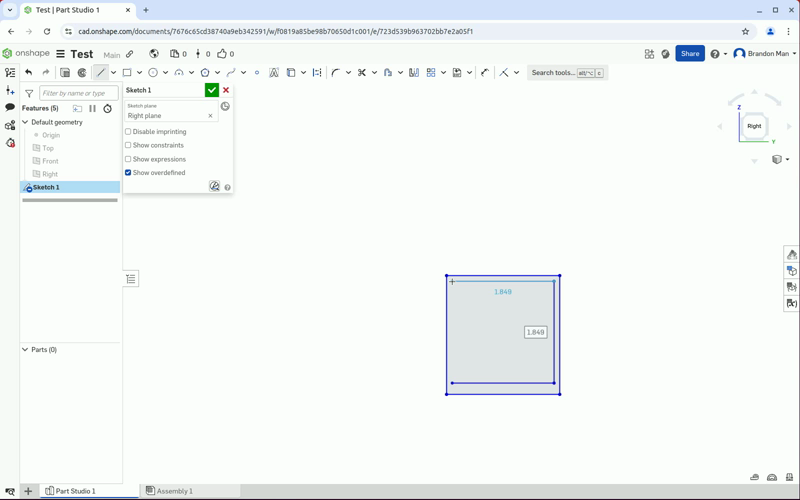
scroll(-6)
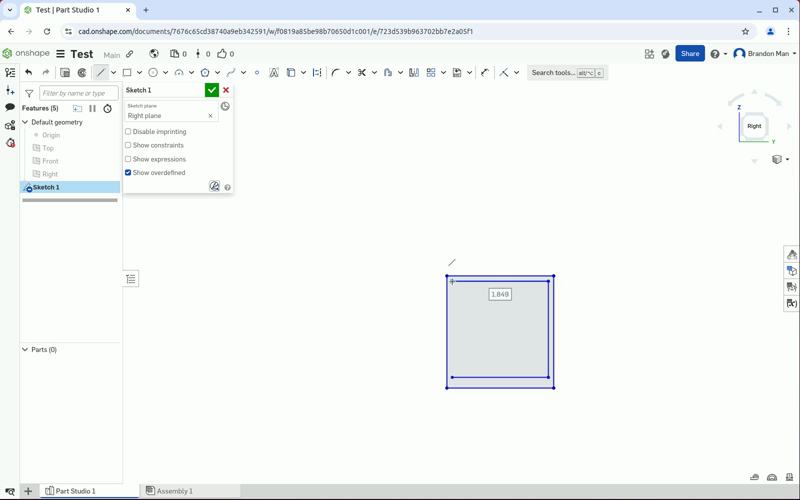
scroll(-6)
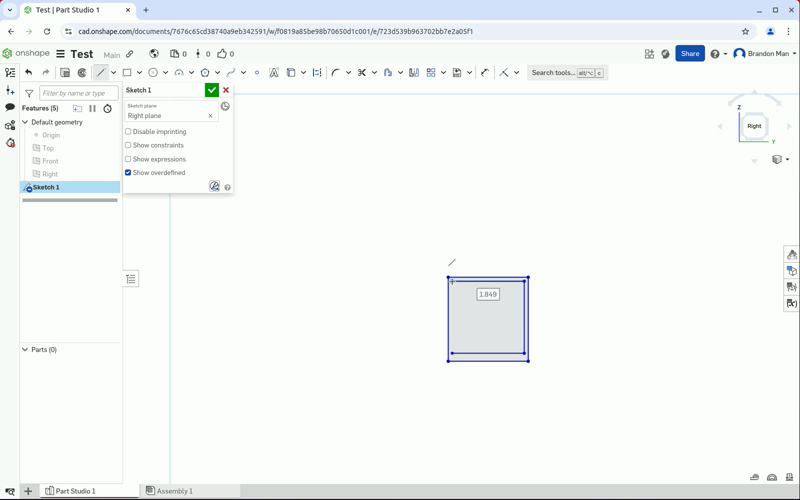
scroll(-6)
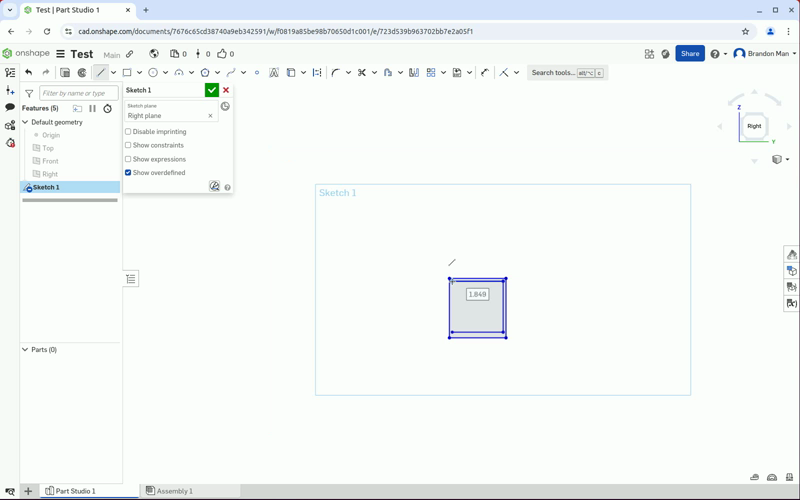
scroll(-6)
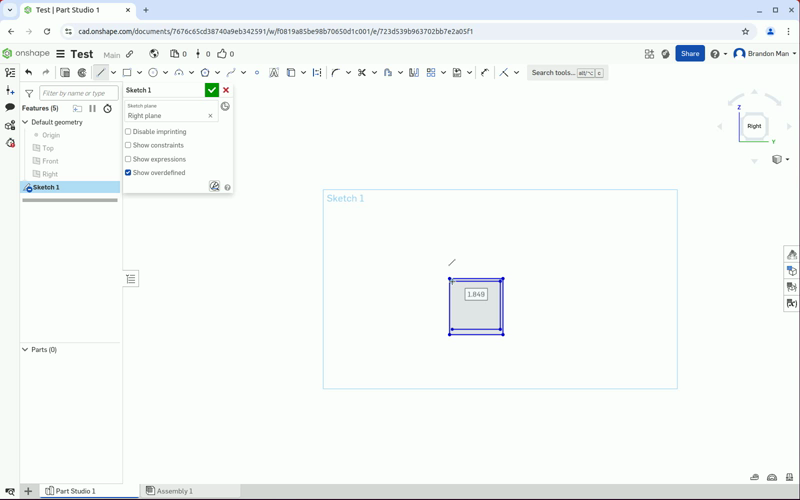
scroll(-6)
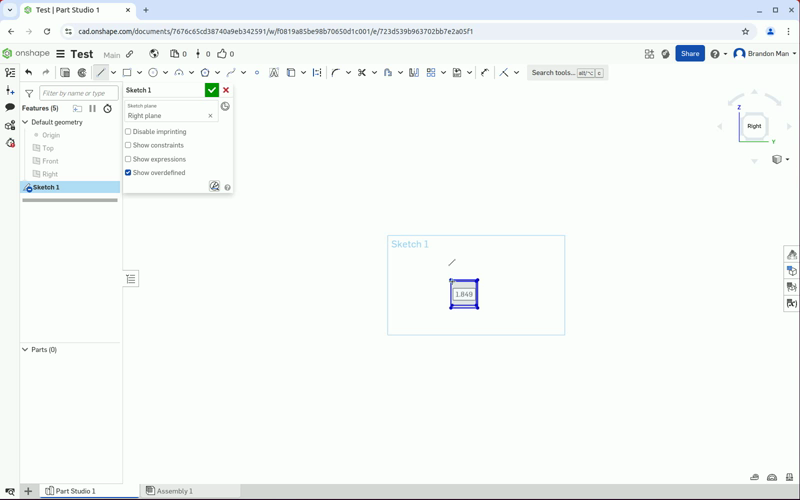
scroll(-6)
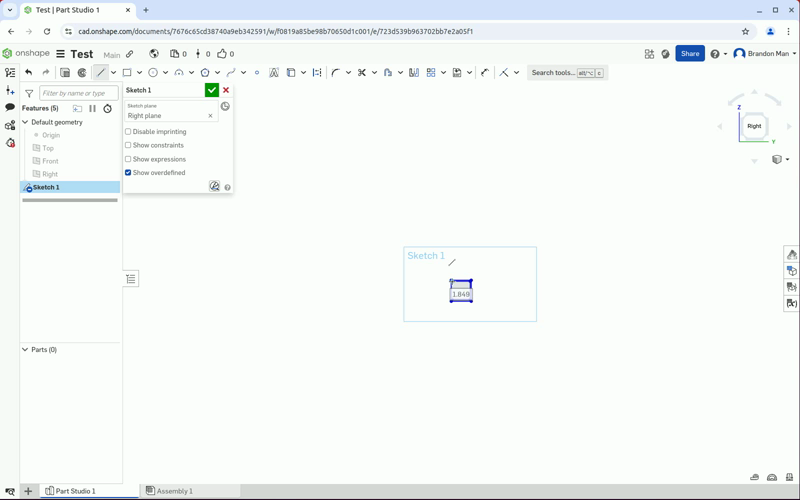
scroll(-6)
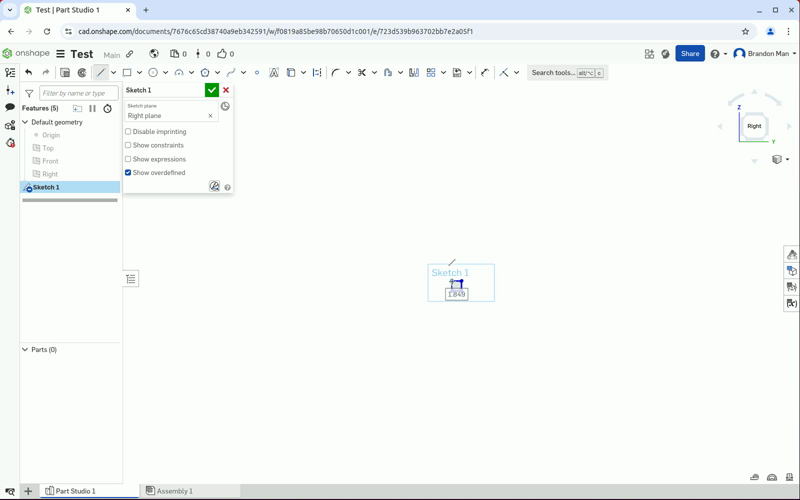
key_up(shift)
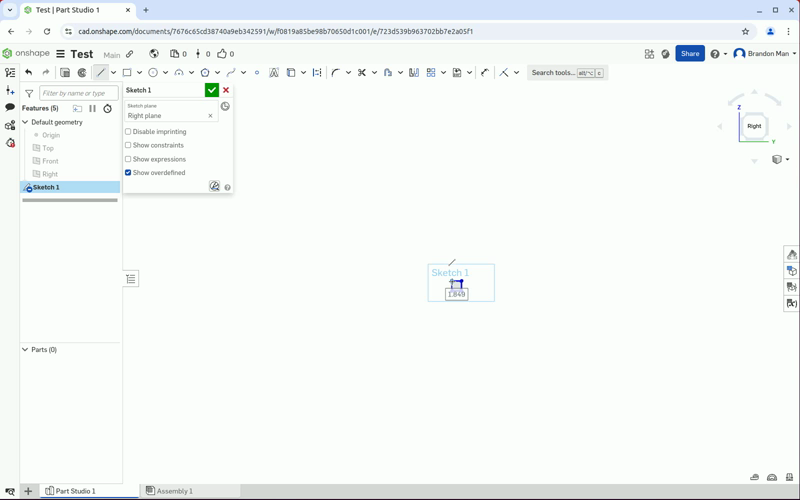
mouse_move(482, 281)
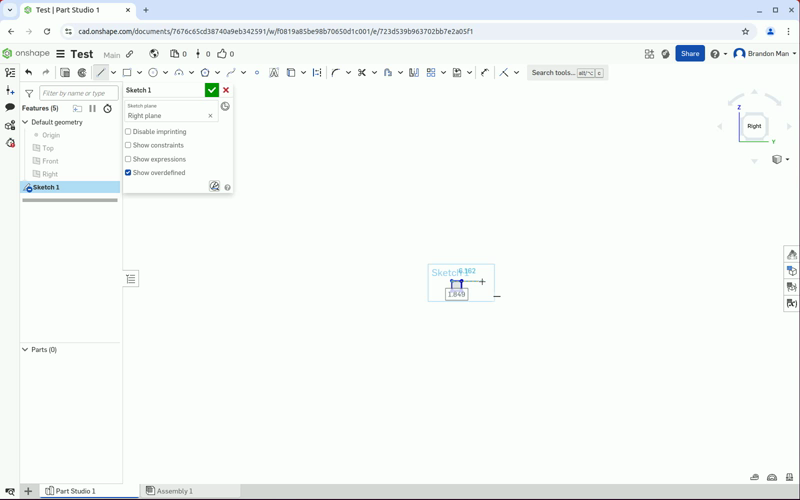
key_down(shift)
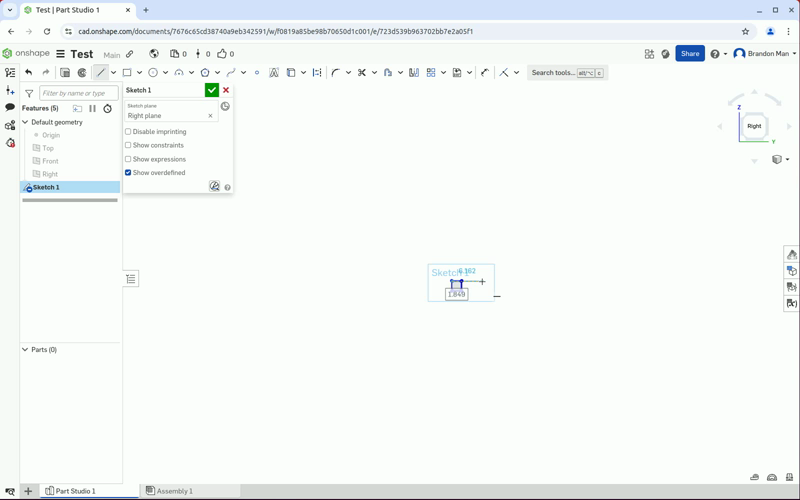
mouse_move(452, 290)
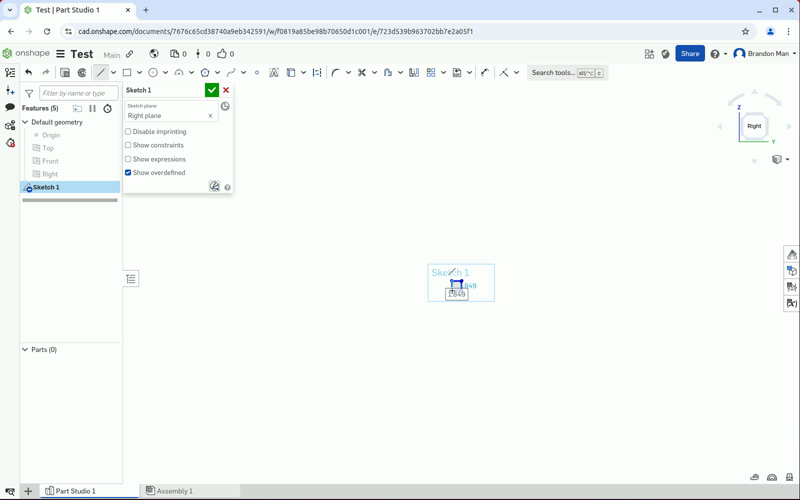
scroll(6)
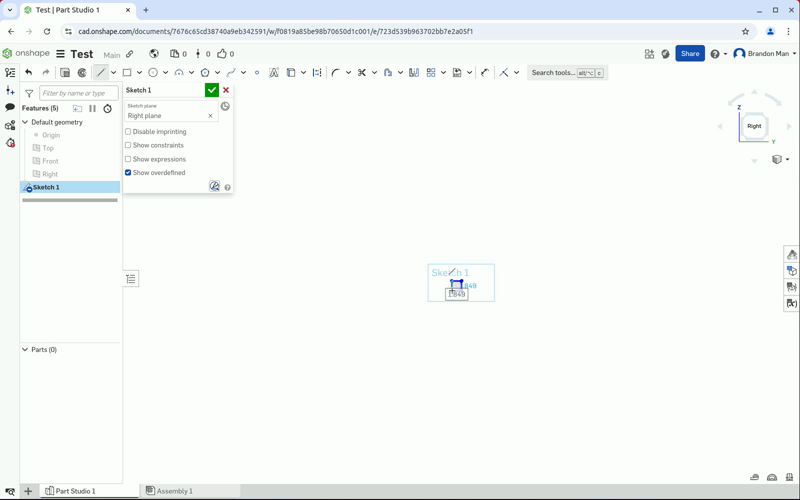
scroll(6)
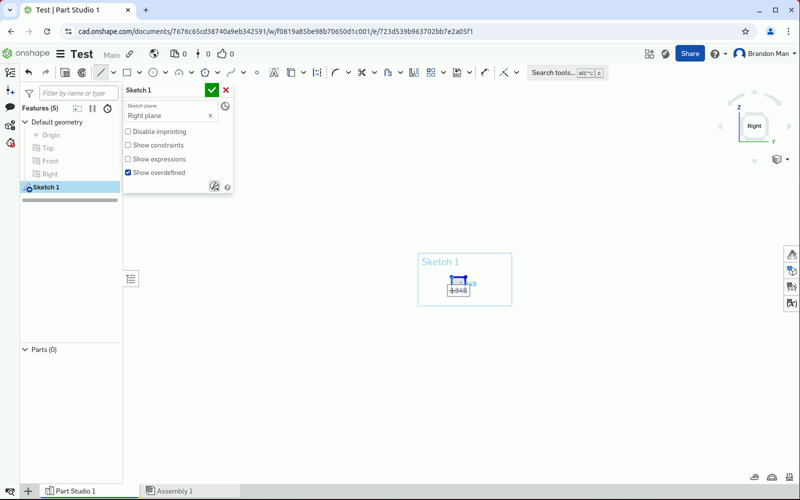
scroll(6)
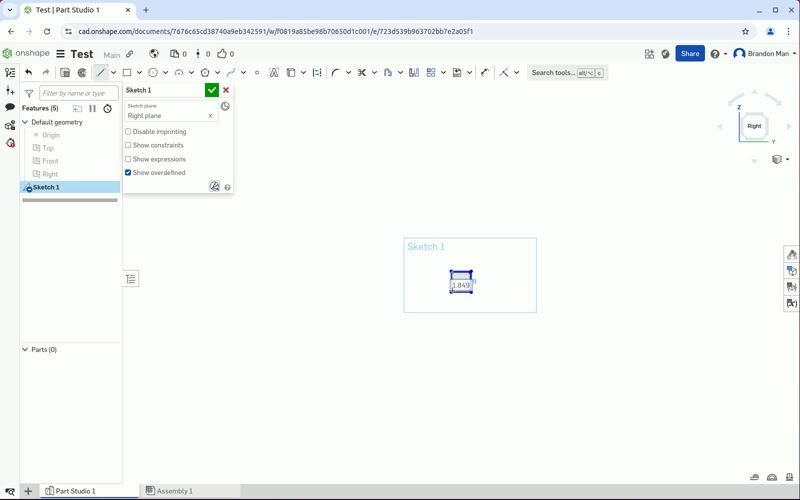
scroll(6)
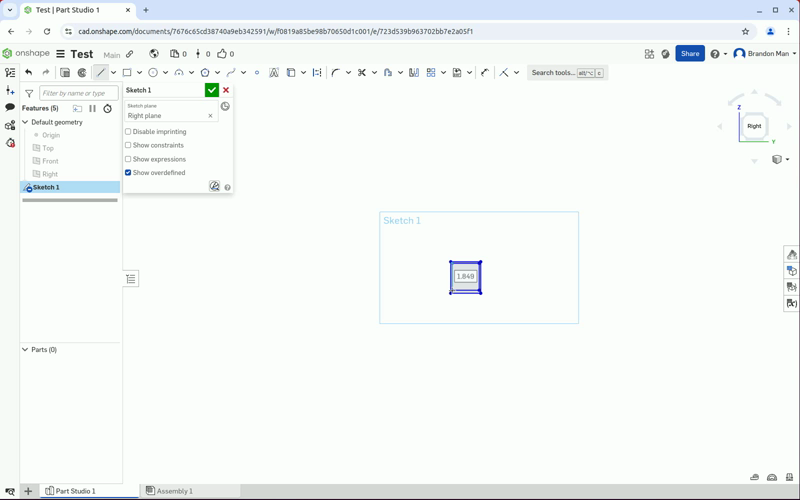
scroll(6)
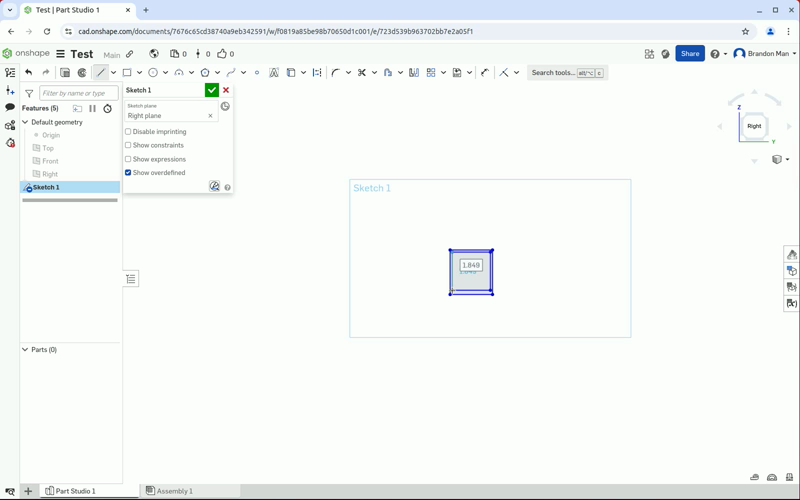
scroll(6)
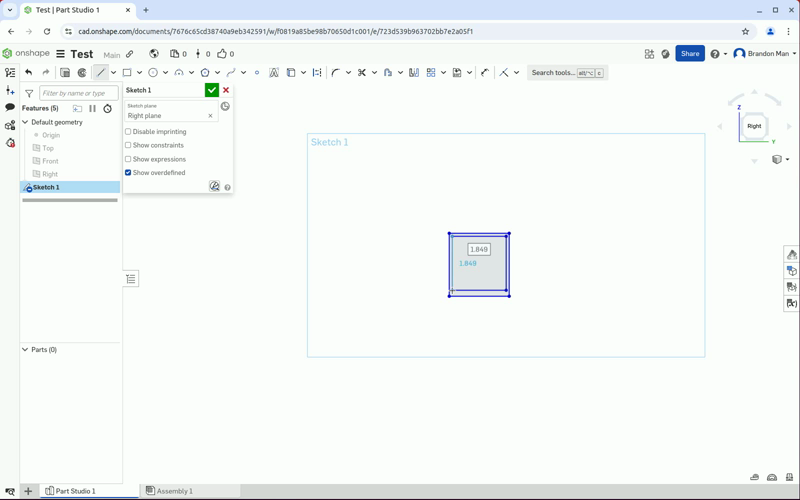
scroll(6)
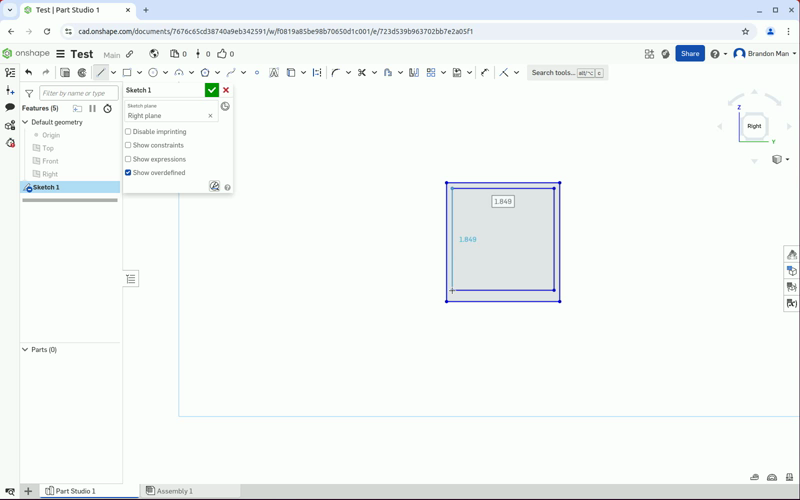
key_up(shift)
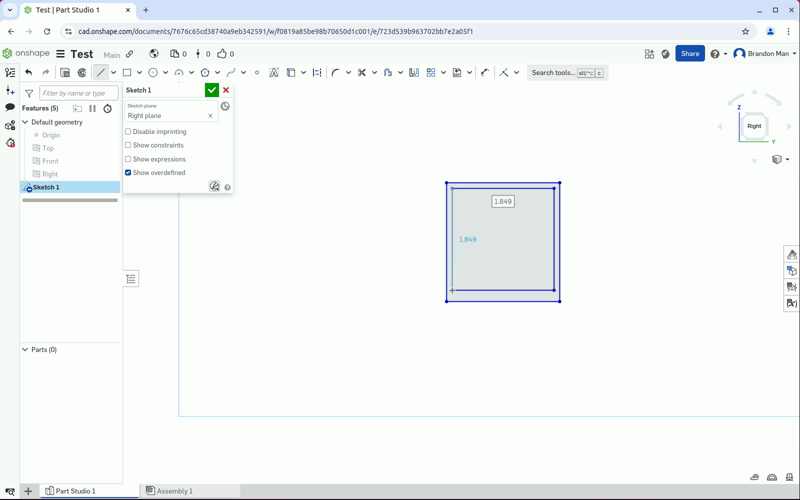
click(452, 290)
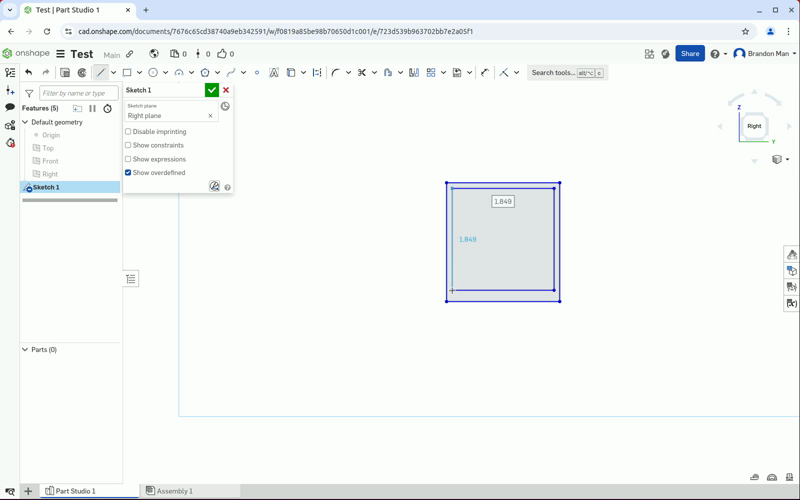
scroll(-6)
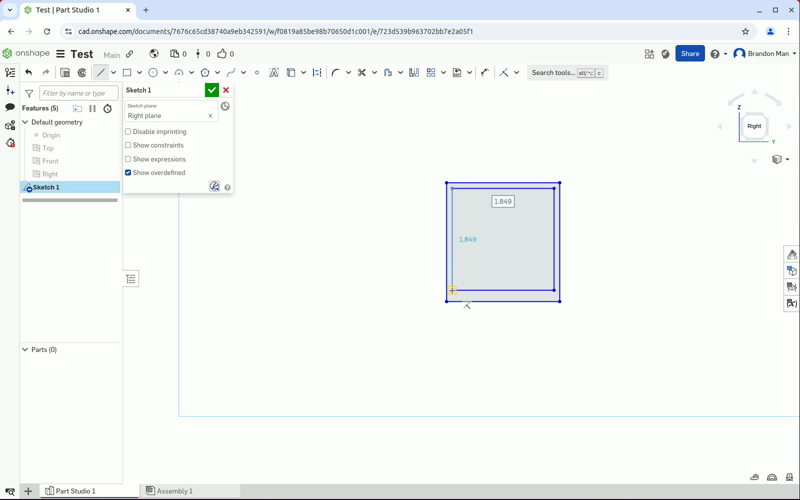
scroll(-6)
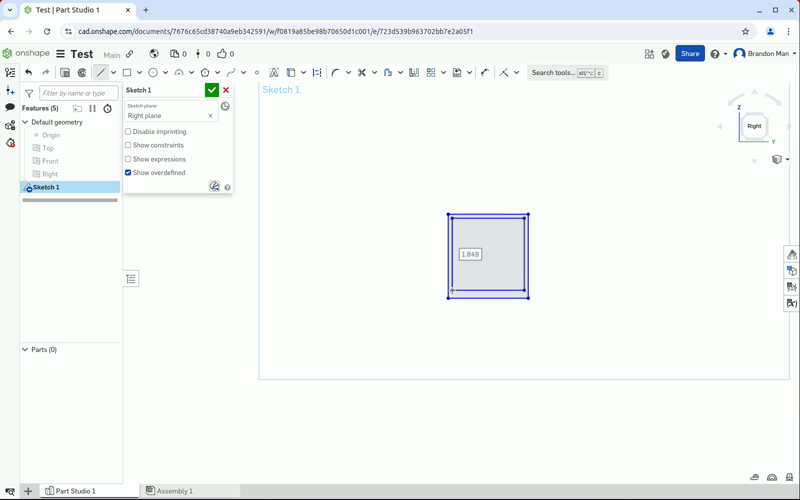
scroll(-6)
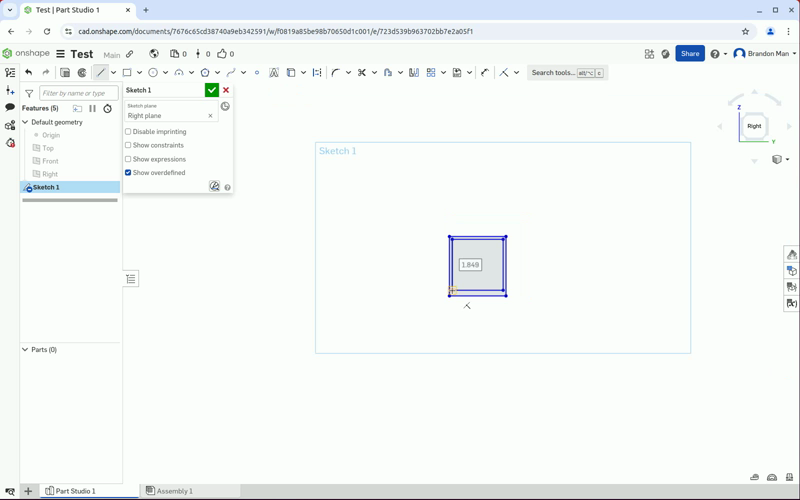
scroll(-6)
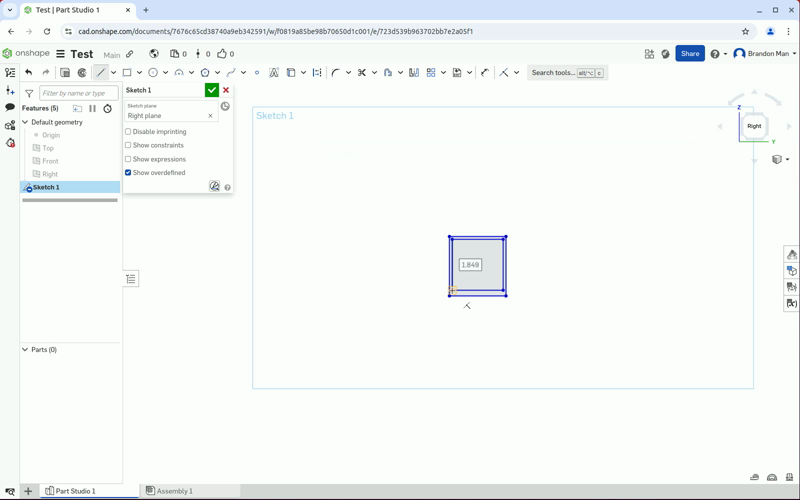
scroll(-6)
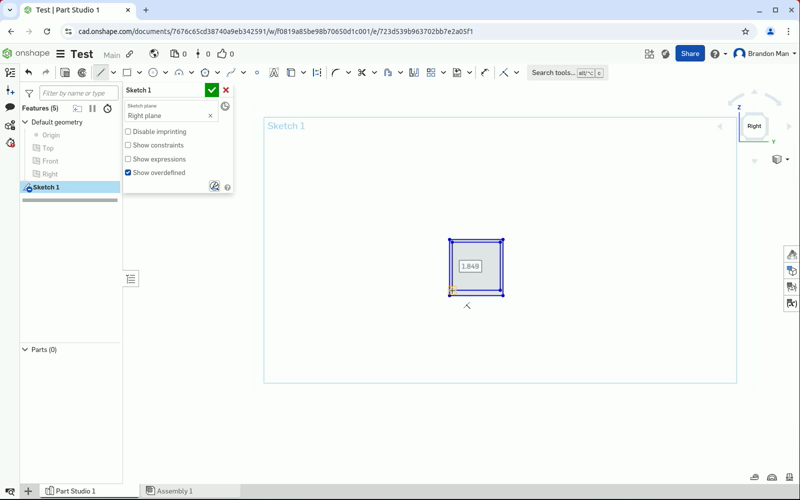
scroll(-6)
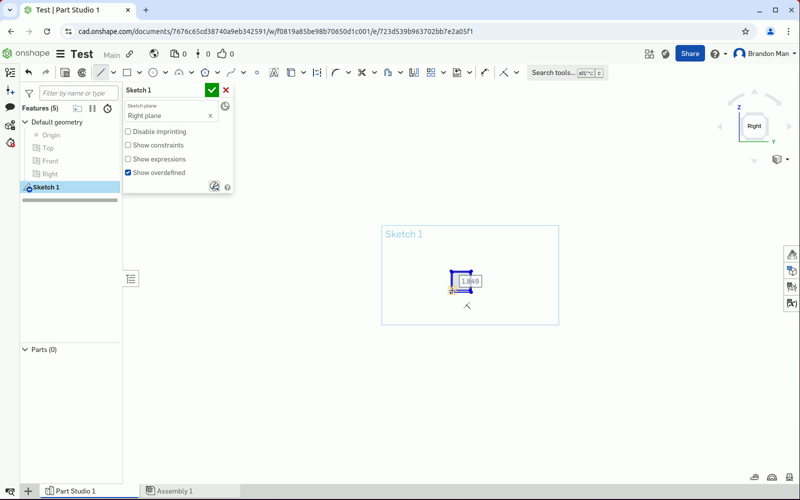
scroll(-6)
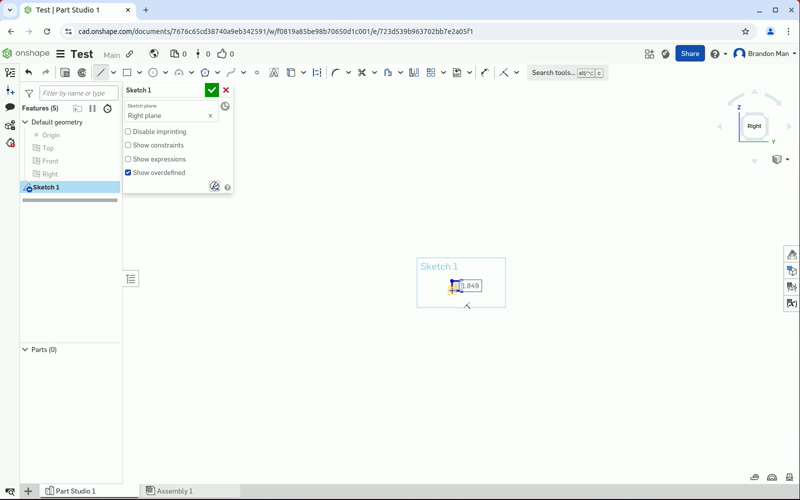
key(esc)
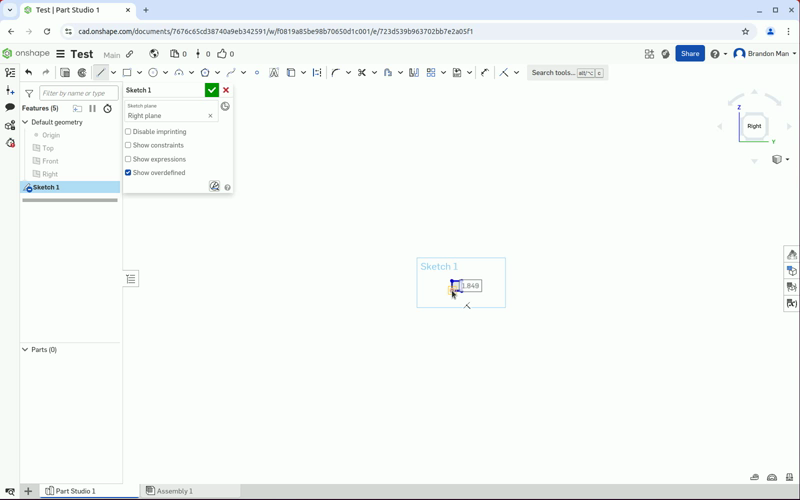
mouse_move(454, 291)
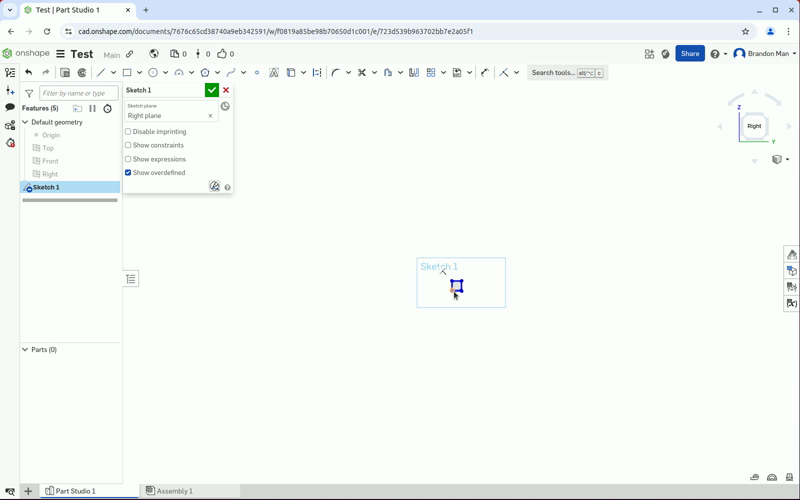
scroll(6)
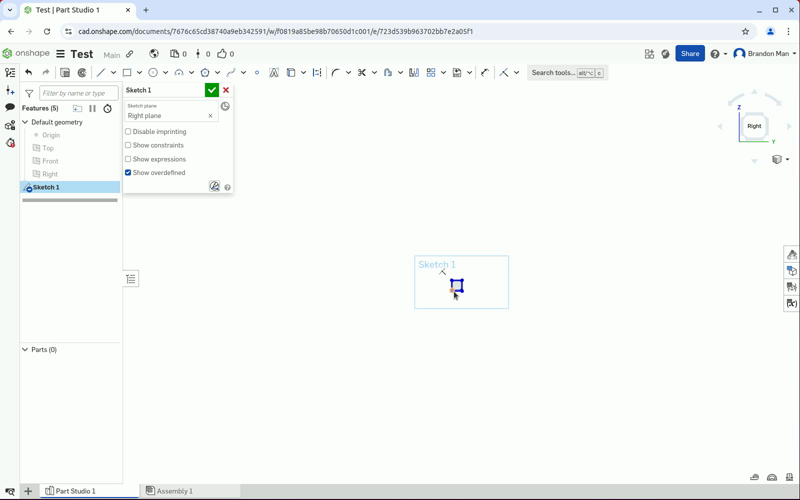
scroll(6)
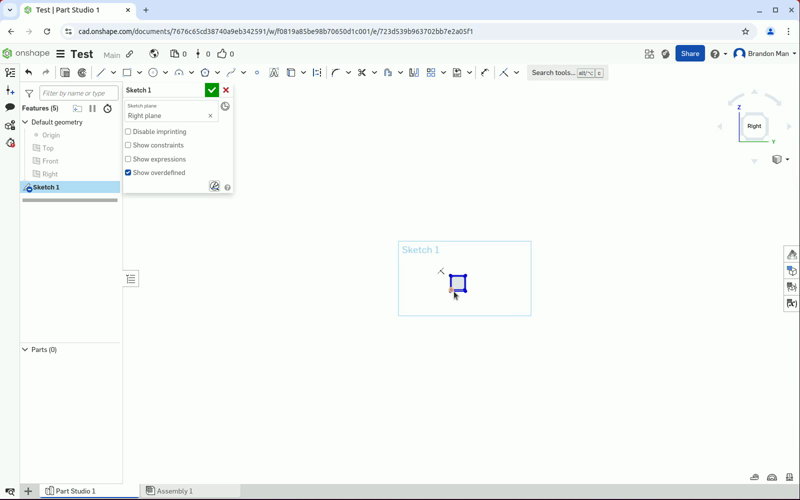
scroll(6)
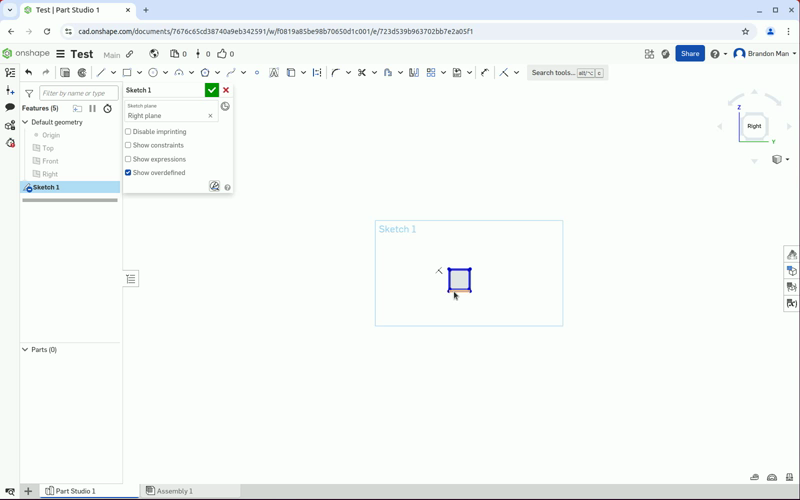
scroll(6)
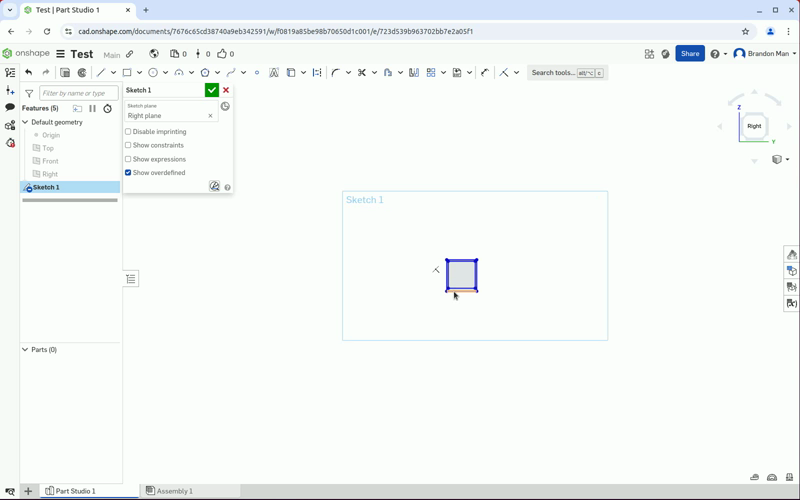
scroll(6)
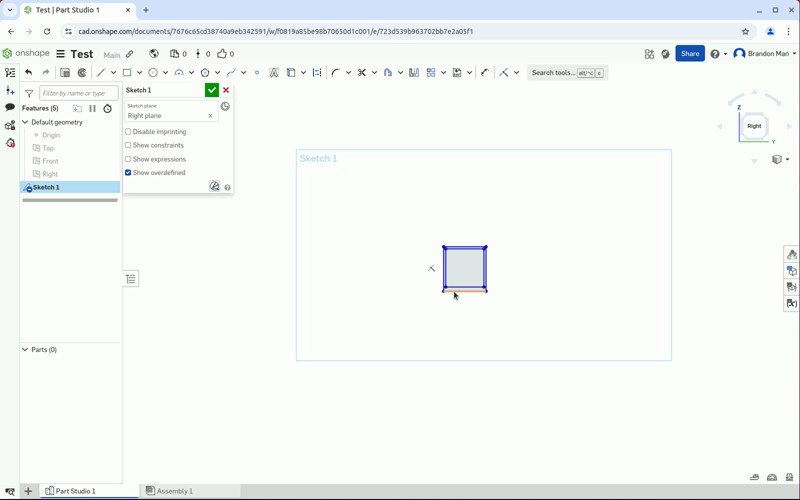
scroll(6)
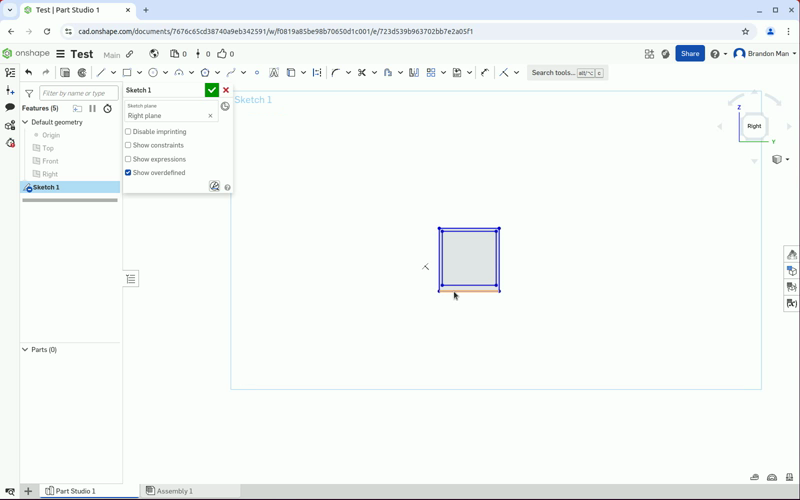
scroll(6)
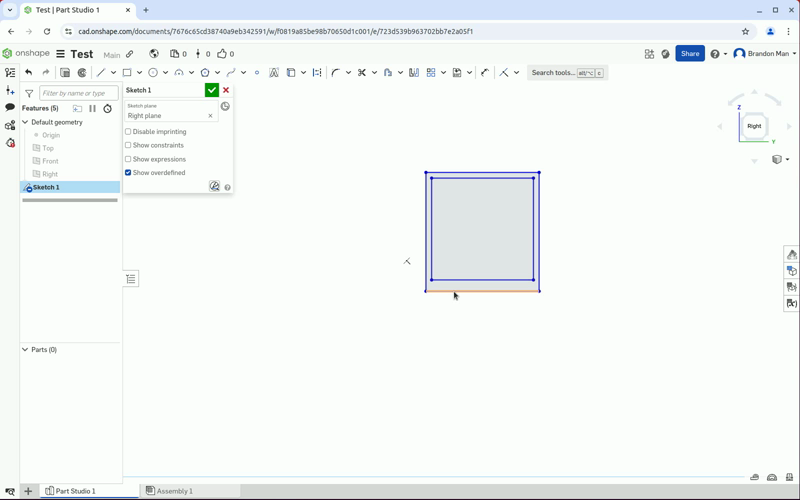
click(454, 291)
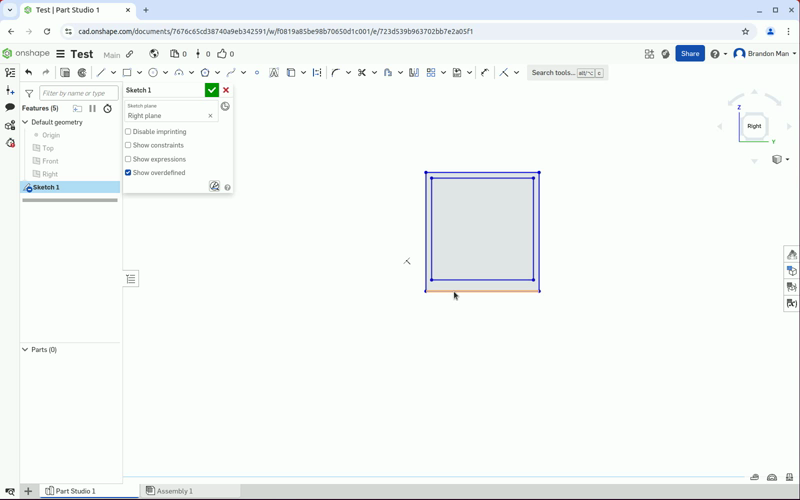
scroll(-6)
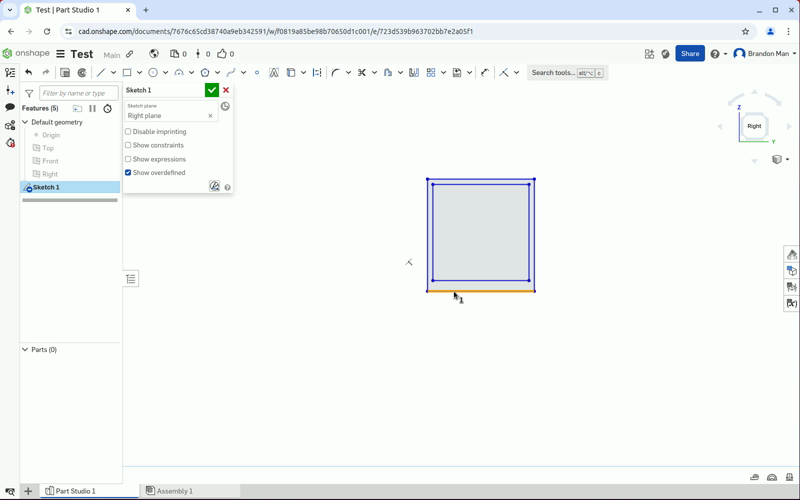
scroll(-6)
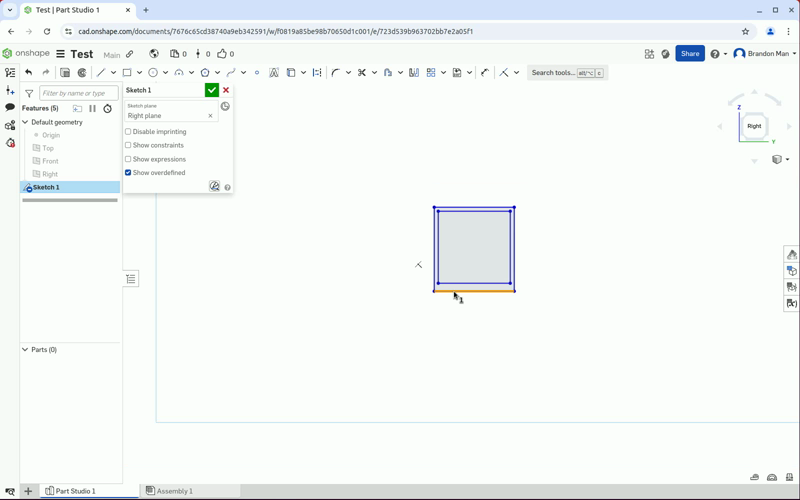
scroll(-6)
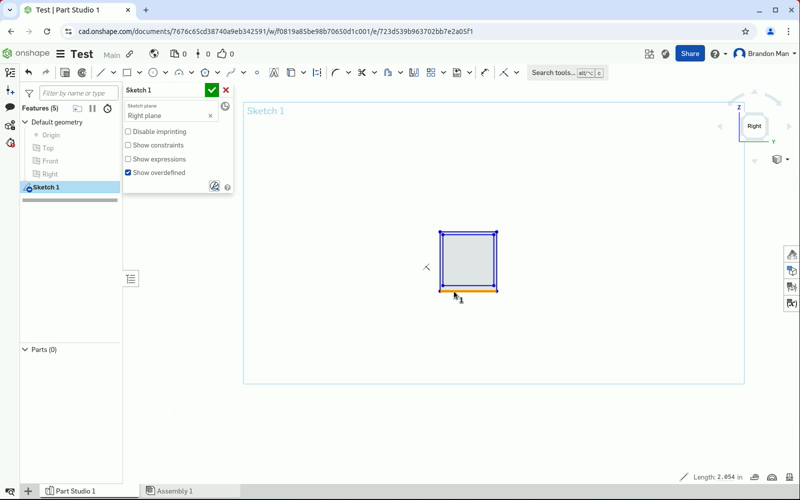
scroll(-6)
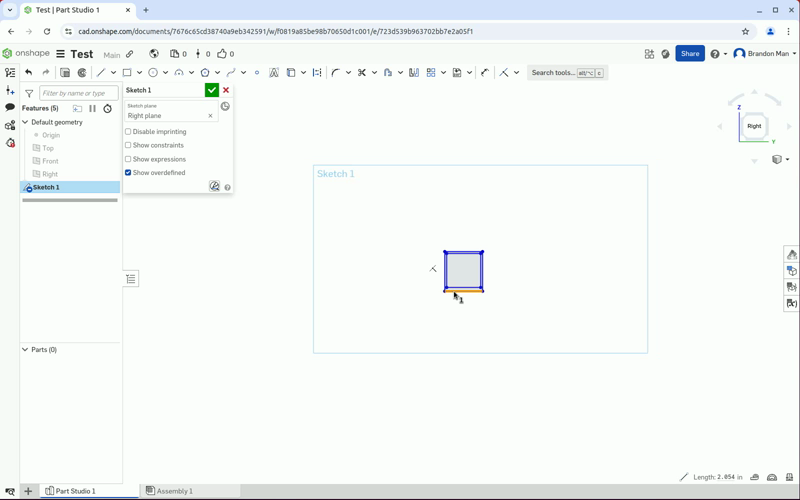
scroll(-6)
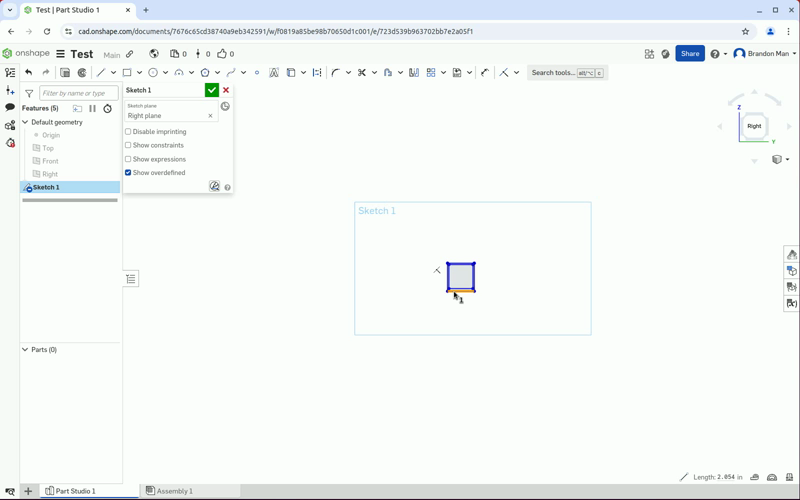
scroll(-6)
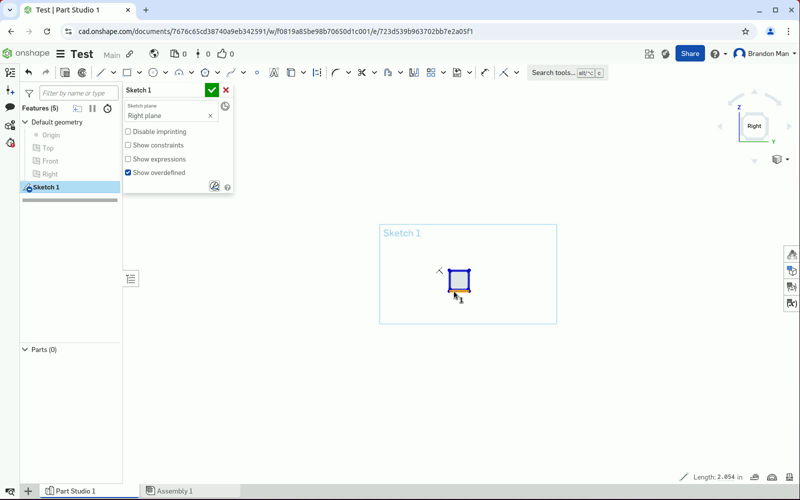
scroll(-6)
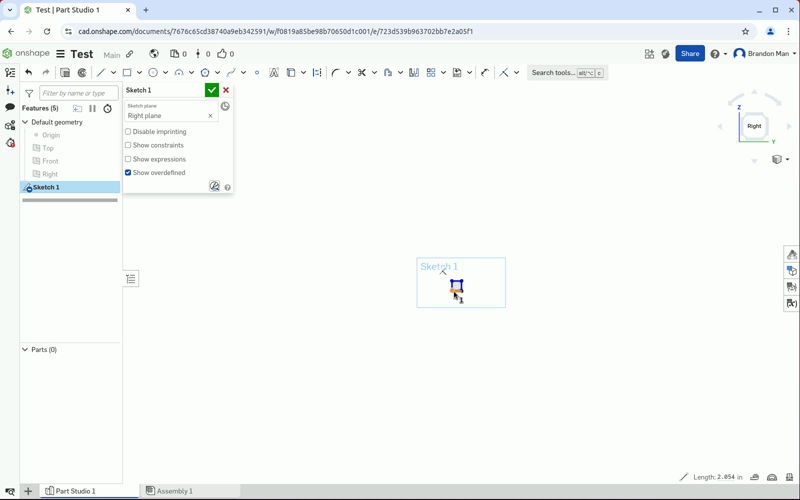
mouse_move(73, 352)
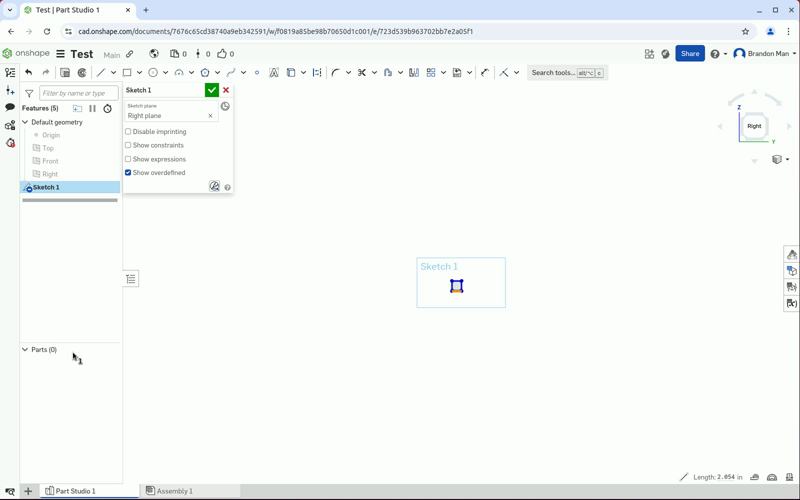
key(shift+y)
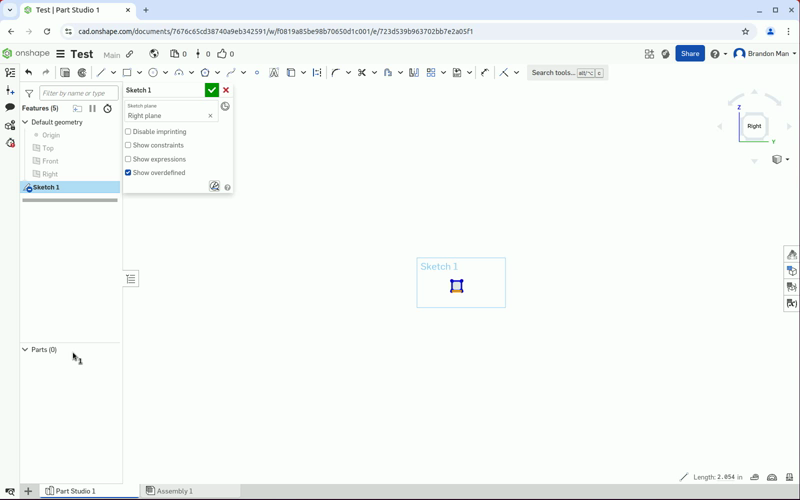
key(shift+e)
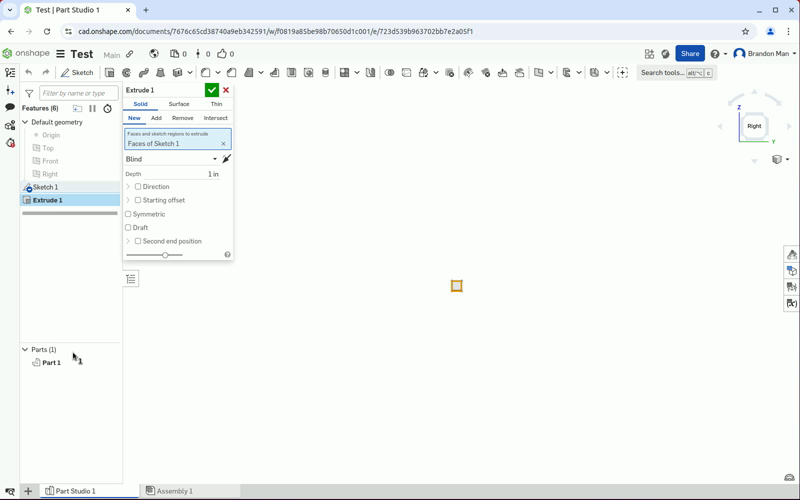
mouse_move(143, 106)
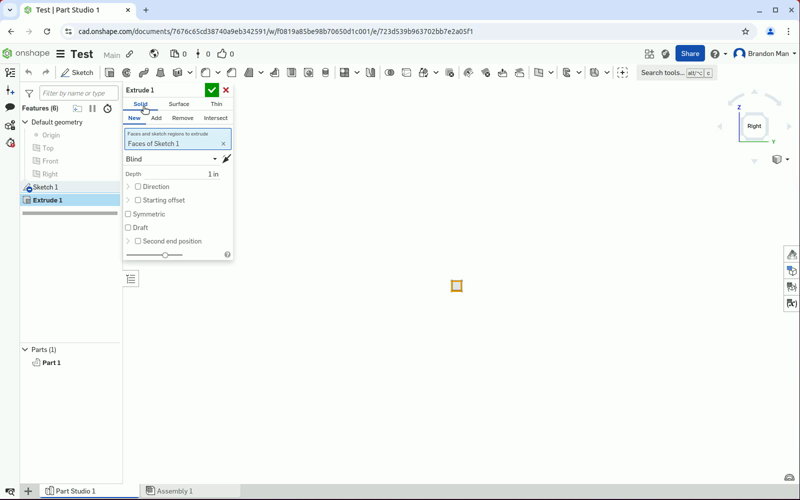
click(143, 106)
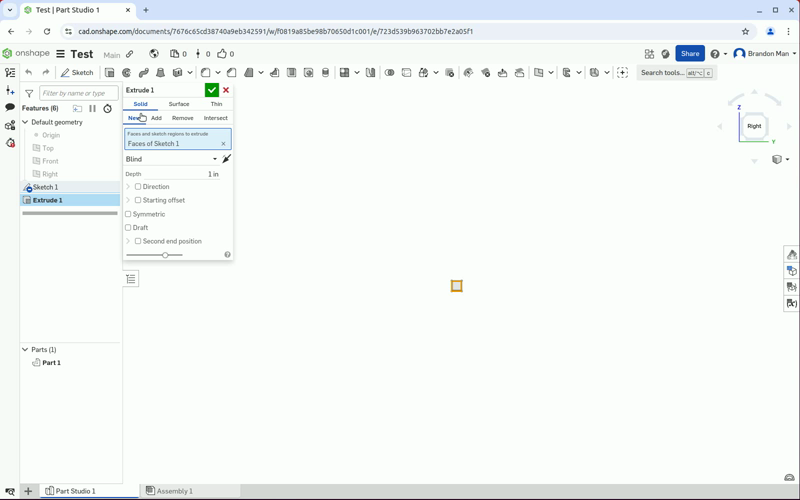
mouse_move(137, 120)
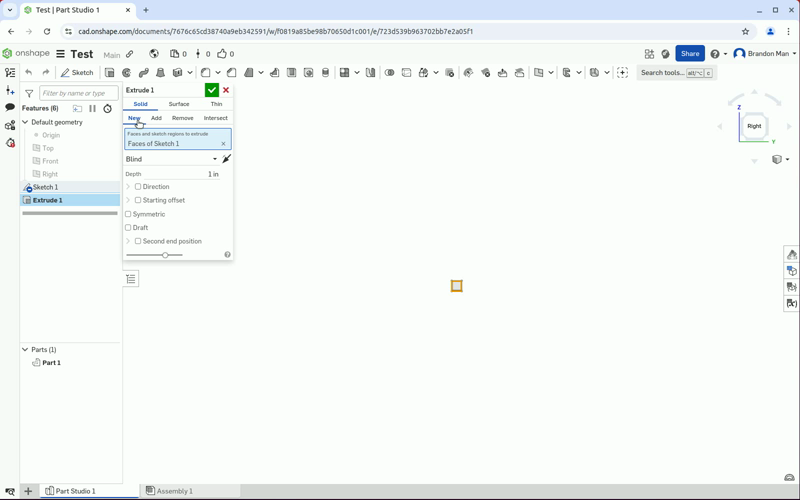
click(137, 120)
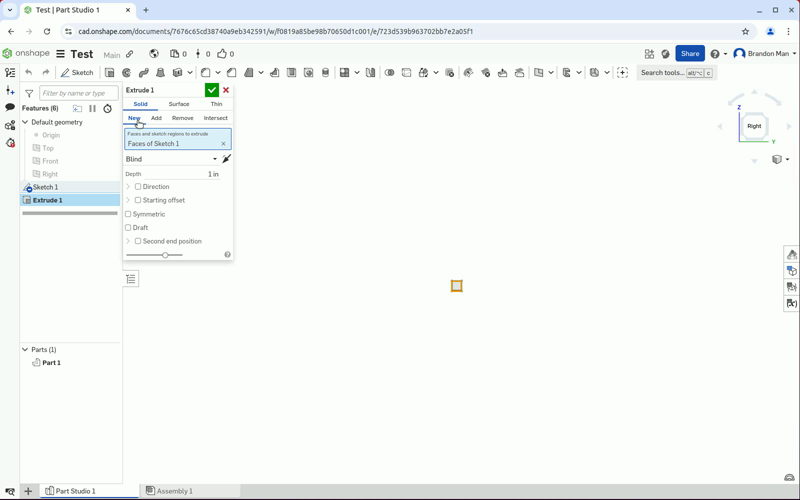
key(tab, 4)
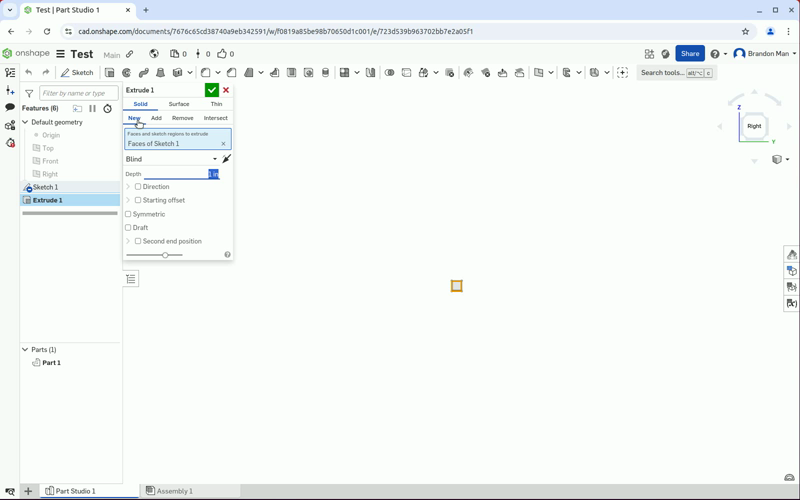
text(23.108)
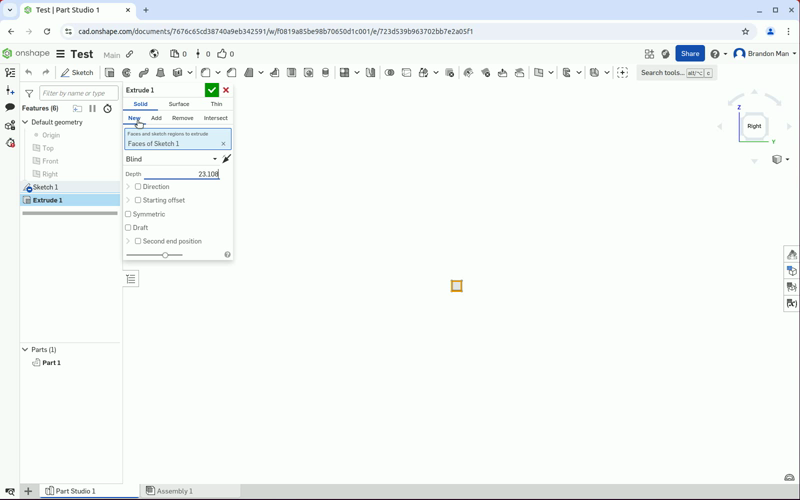
key(enter)
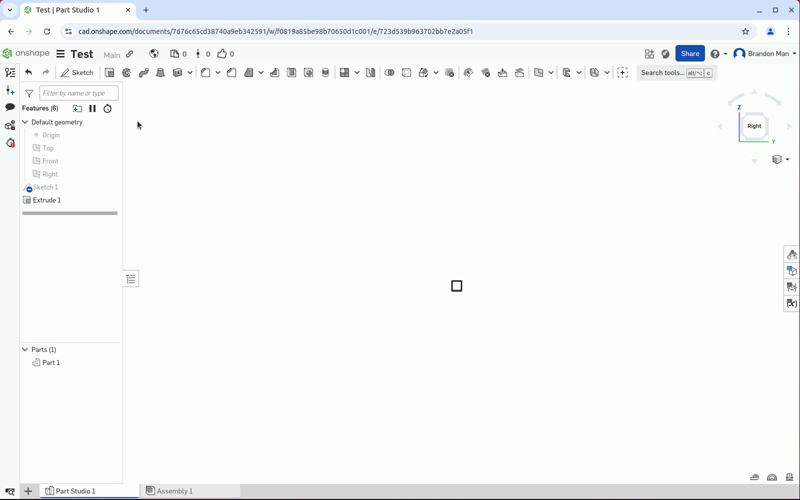
key(shift+h)
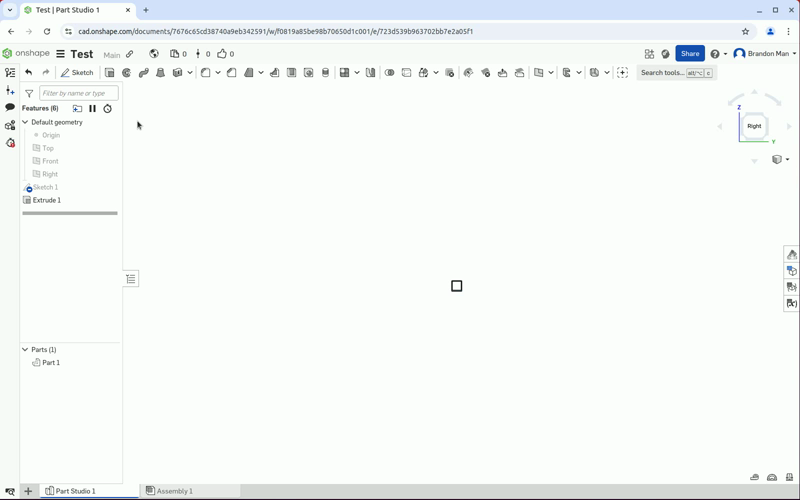
key(shift+h)
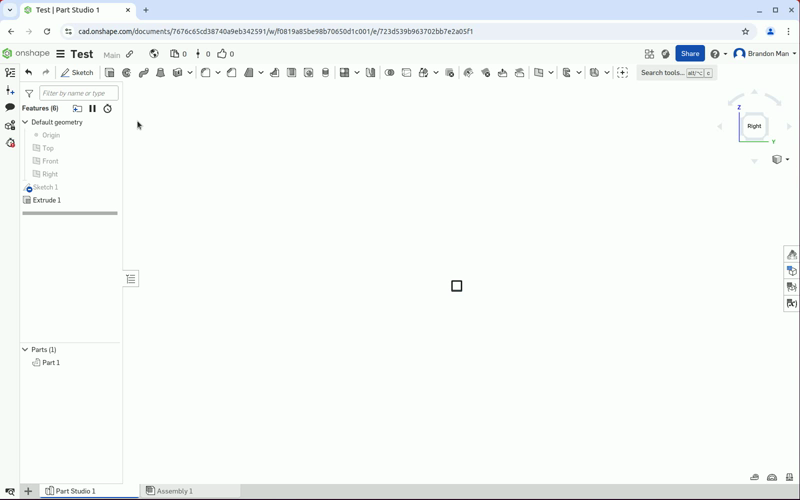
mouse_move(73, 189)
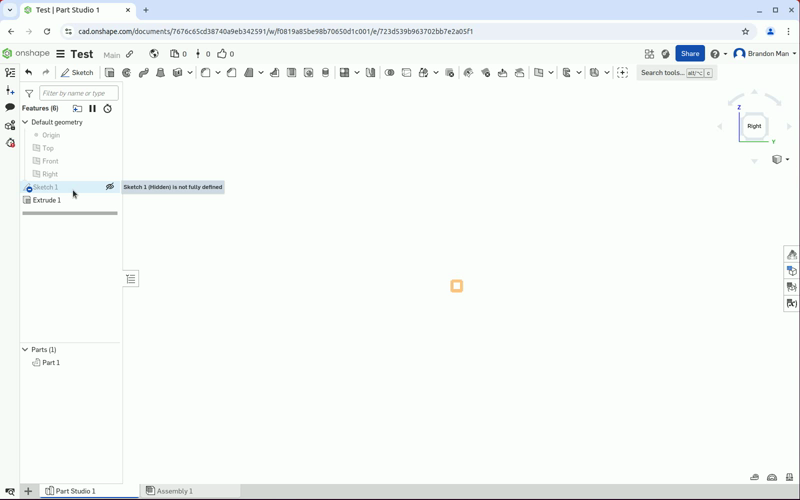
click(73, 189)
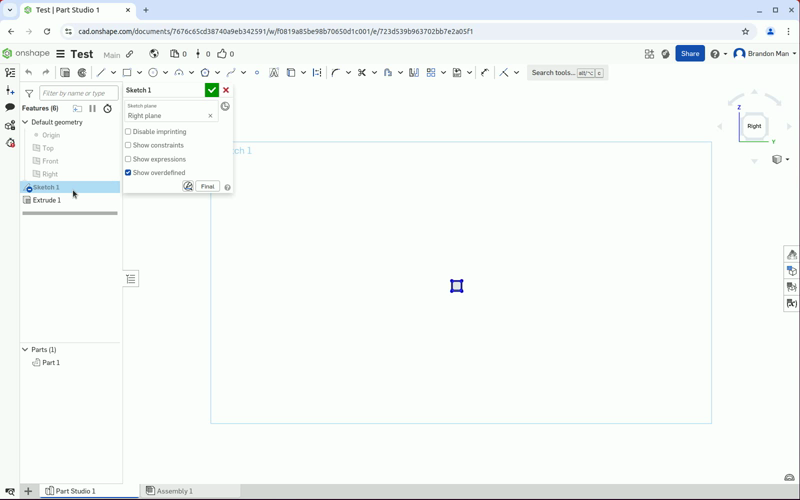
mouse_move(229, 92)
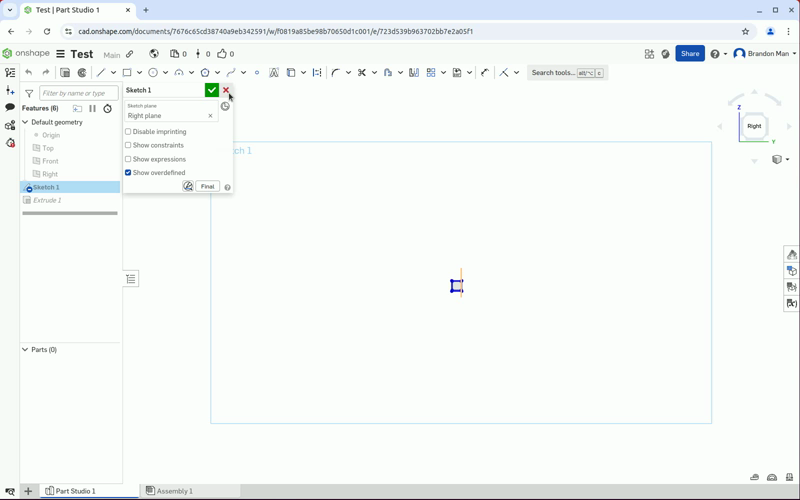
click(229, 92)
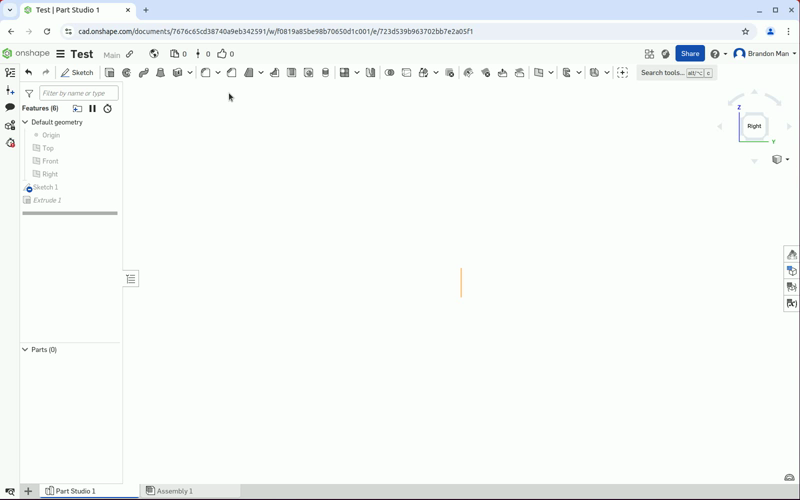
mouse_move(73, 352)
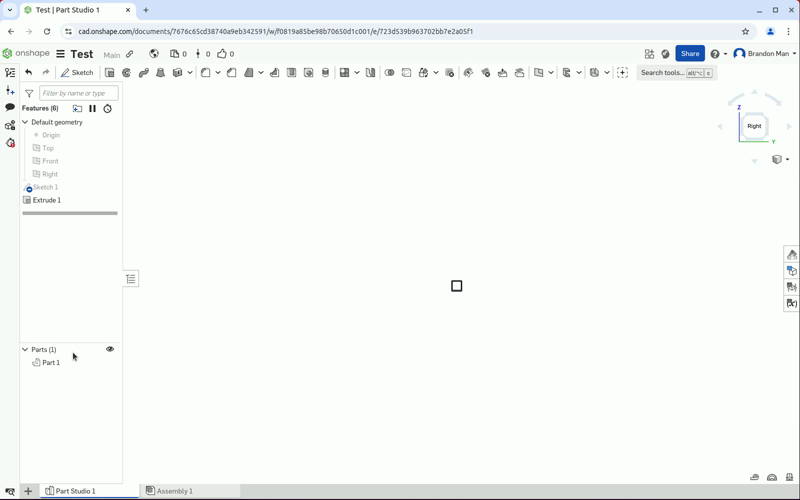
key(y)
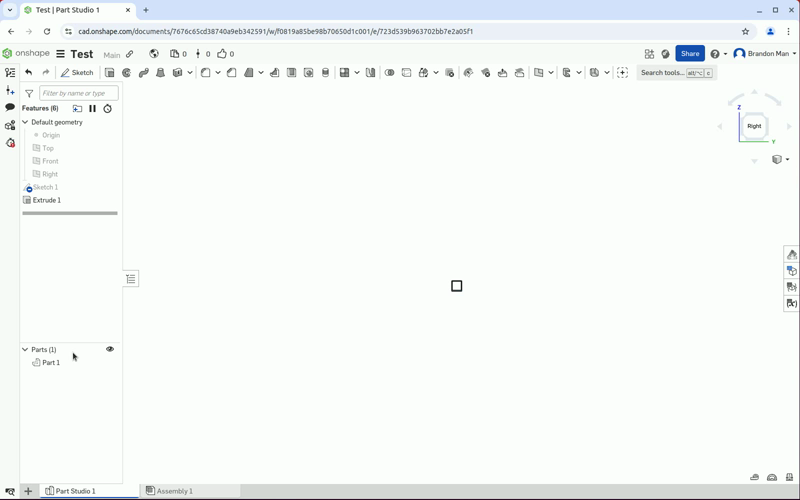
key(shift+p)
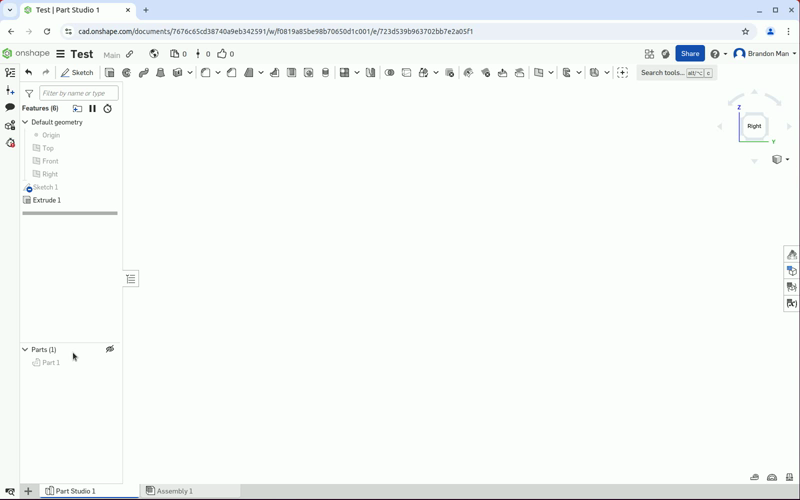
key(space)
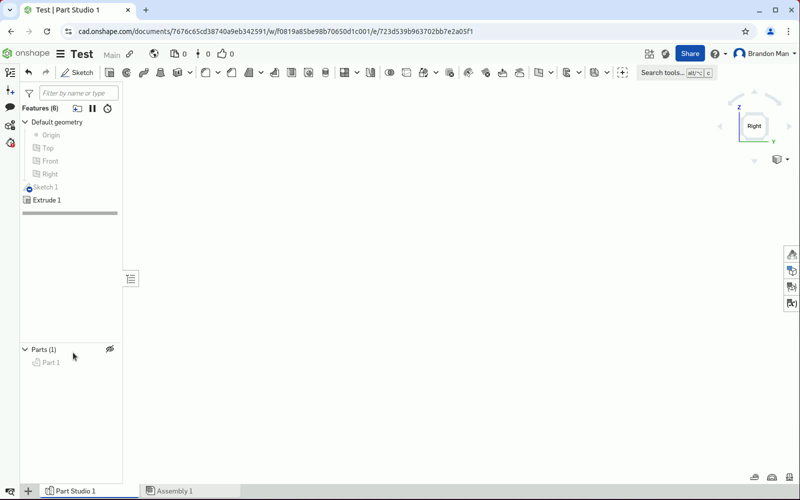
key_down(shift)
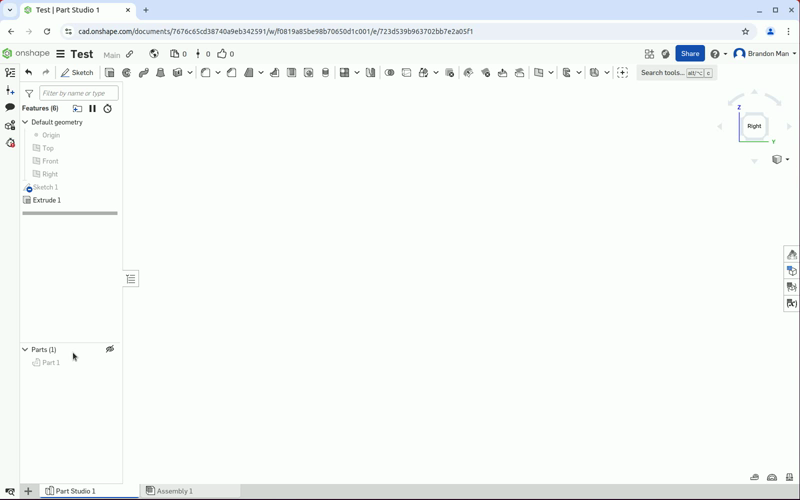
key(right)
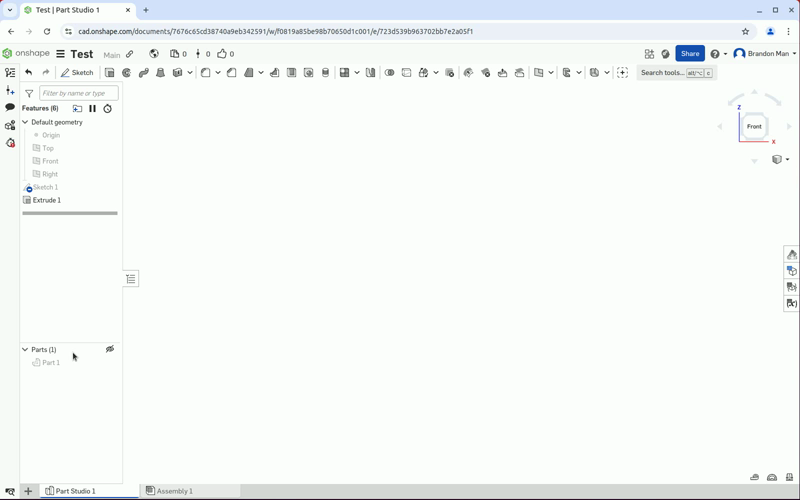
key_up(shift)
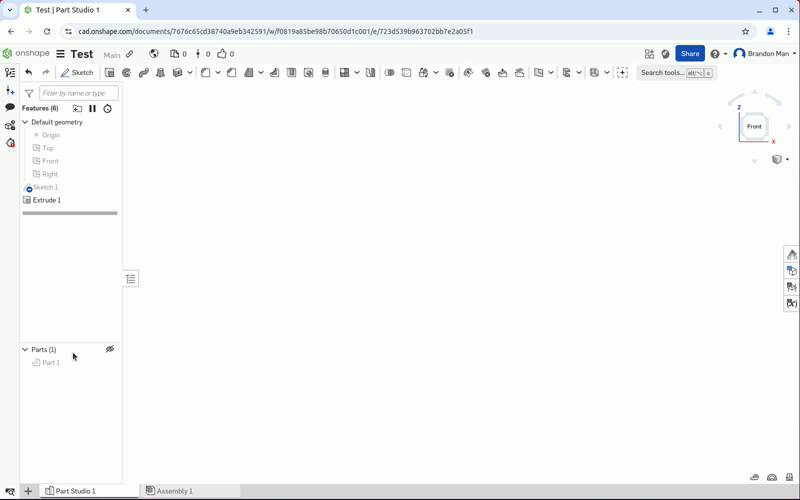
mouse_move(73, 352)
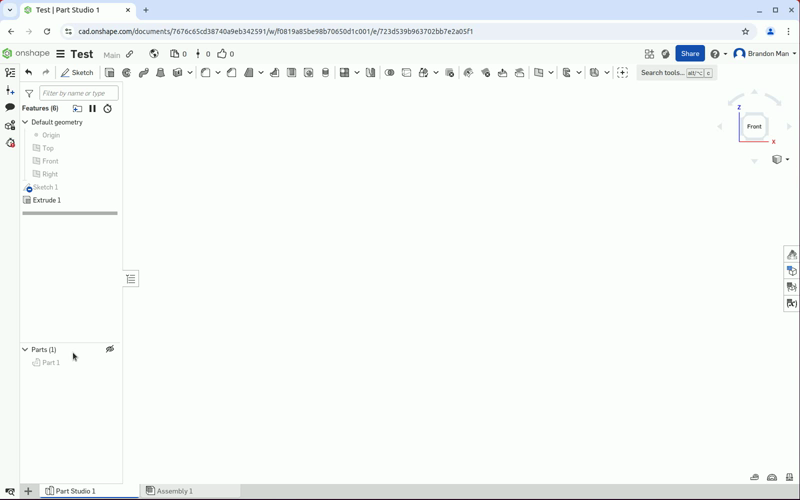
key(shift+y)
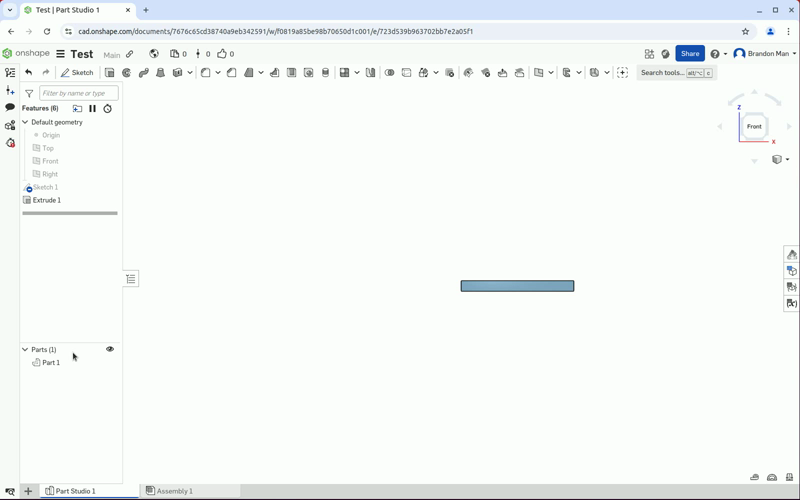
mouse_move(541, 75)
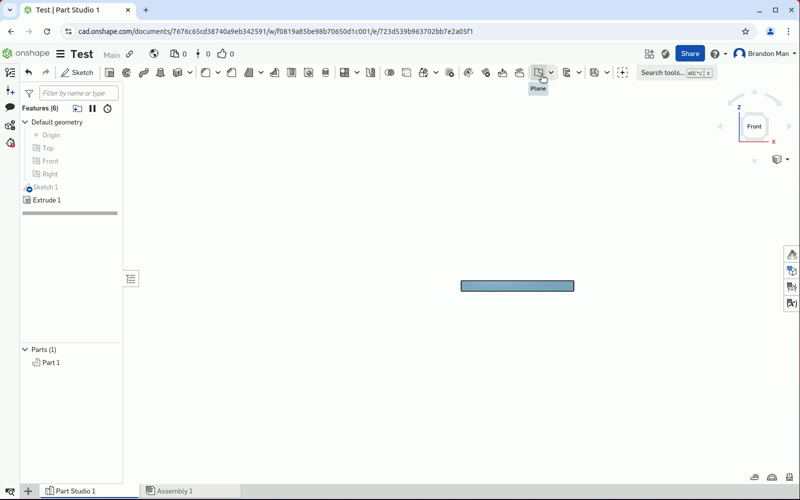
click(541, 75)
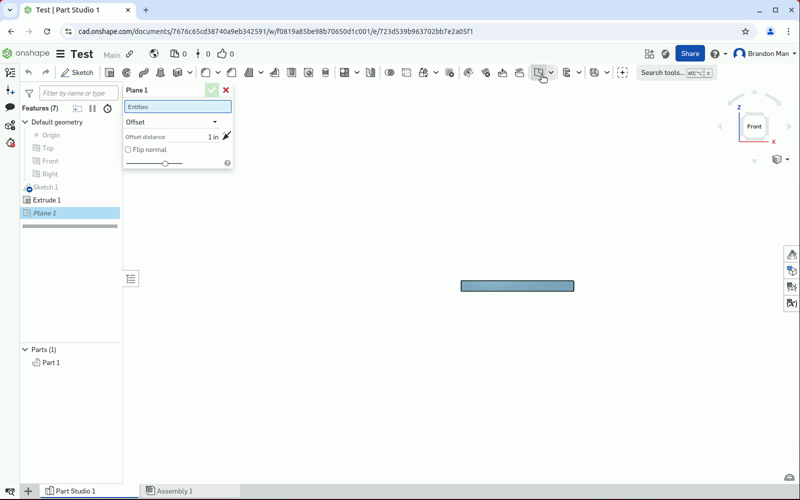
mouse_move(73, 163)
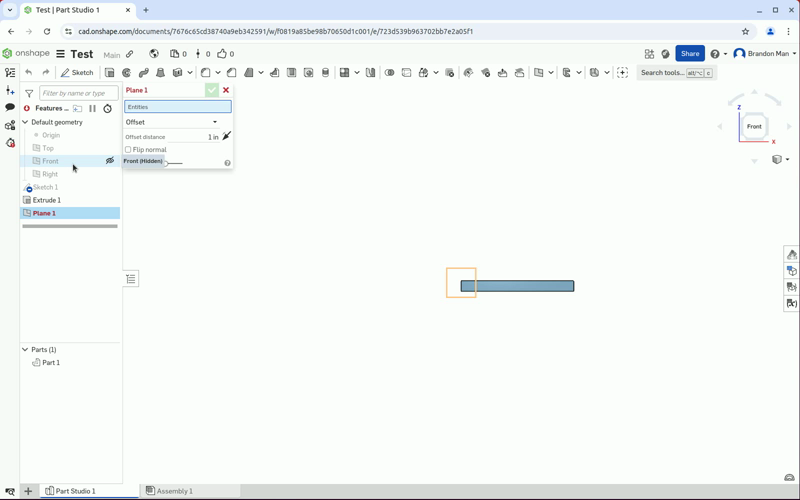
click(73, 163)
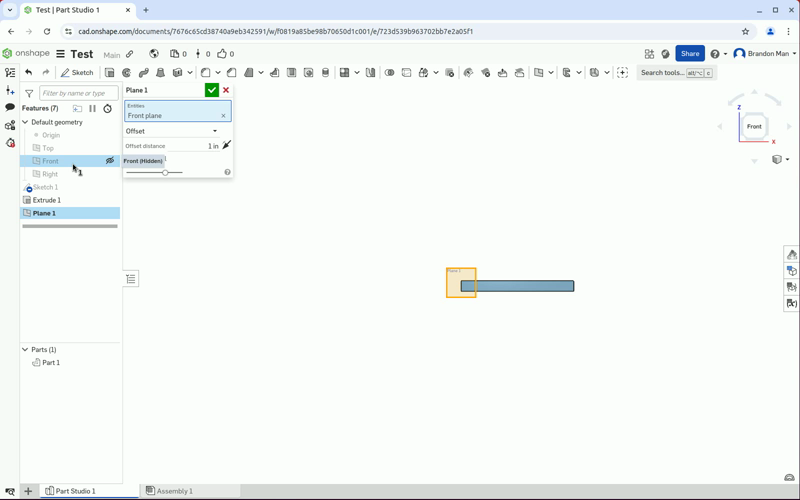
key(tab, 2)
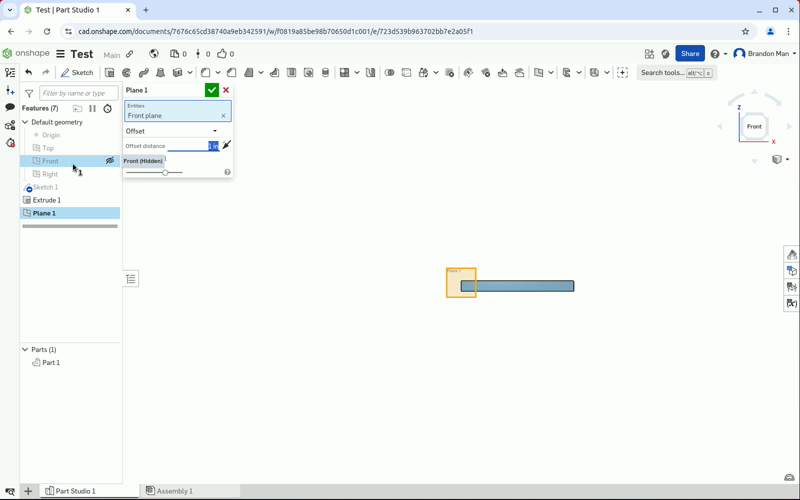
text(1.91)
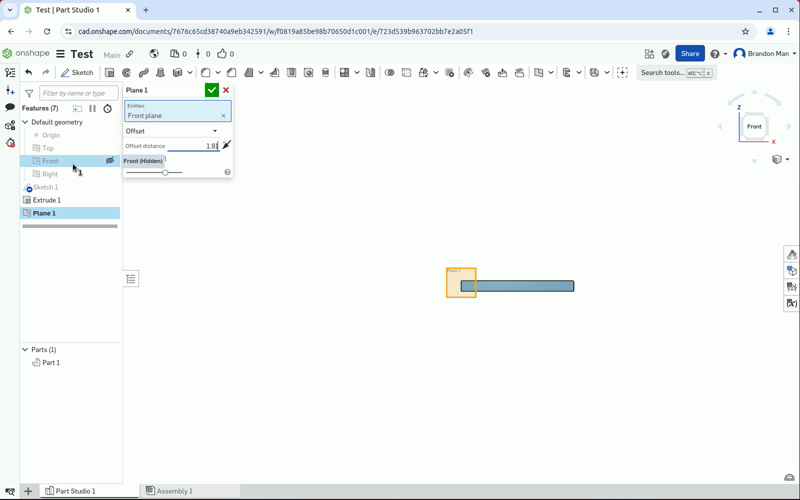
key(enter, 2)
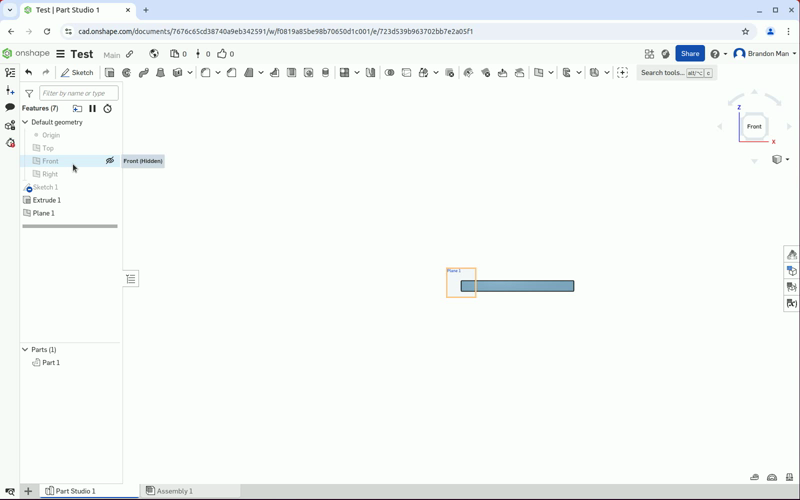
key(shift+s)
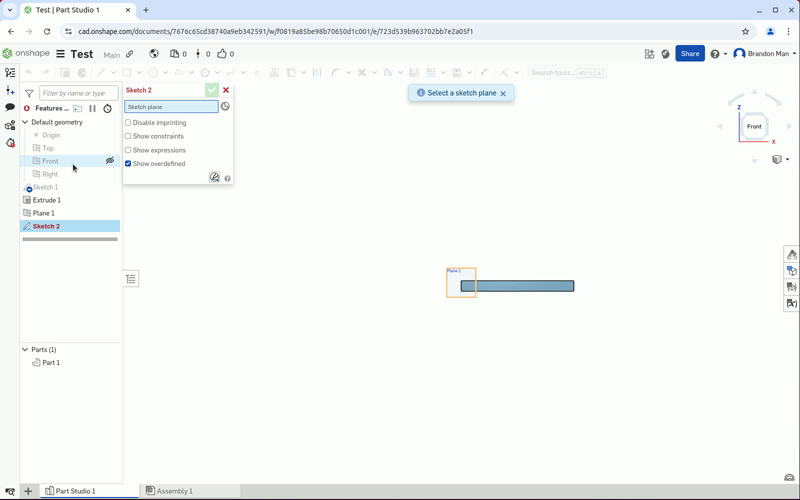
mouse_move(73, 215)
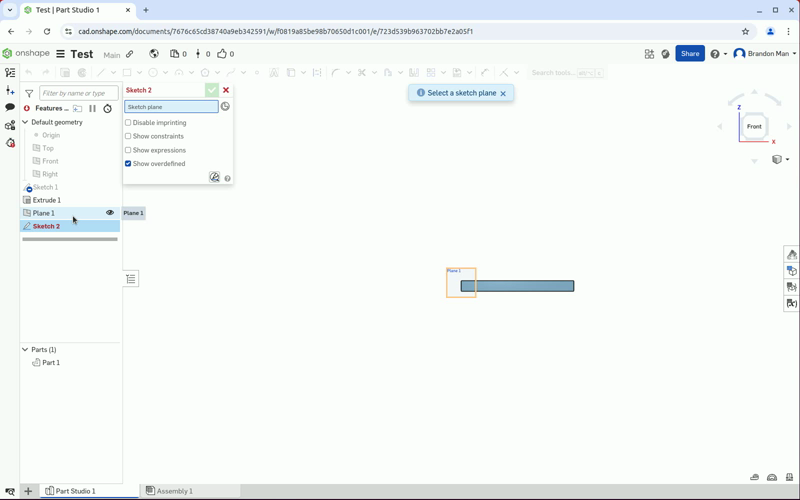
click(73, 215)
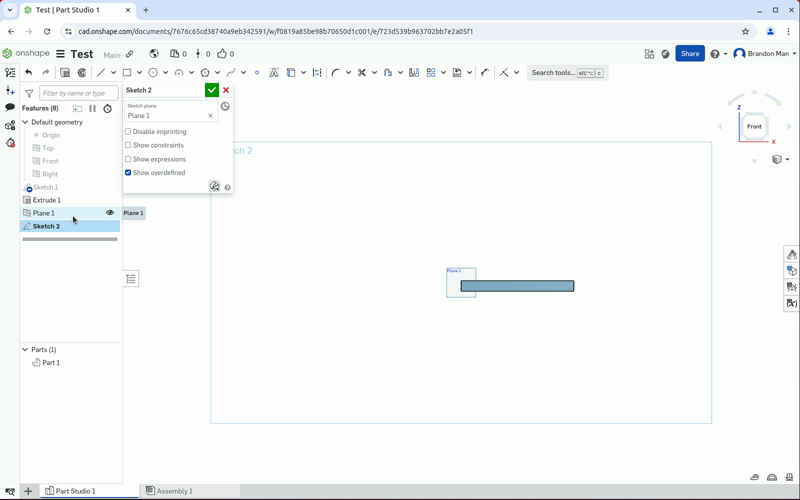
mouse_move(73, 352)
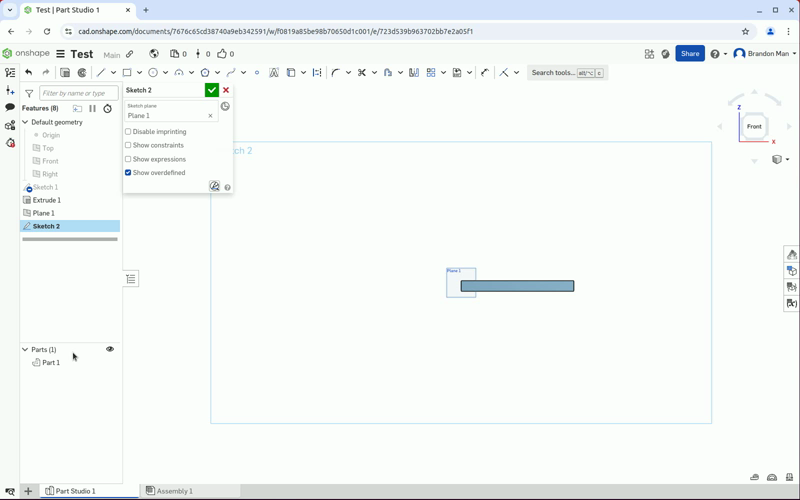
key(y)
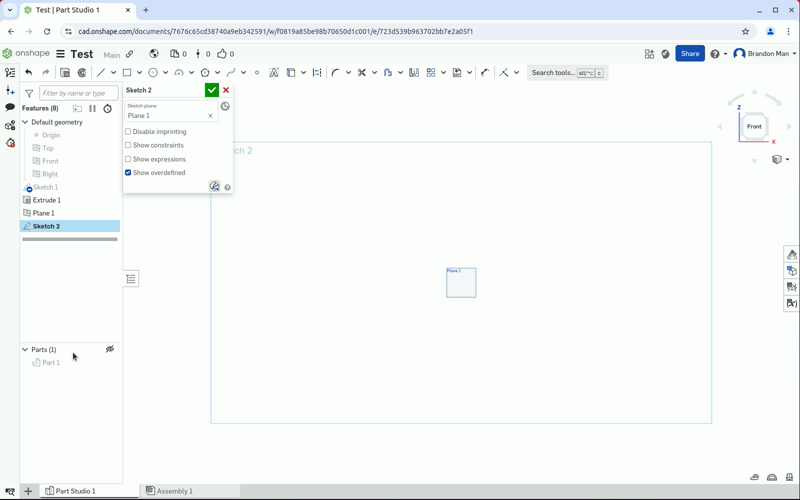
key(c)
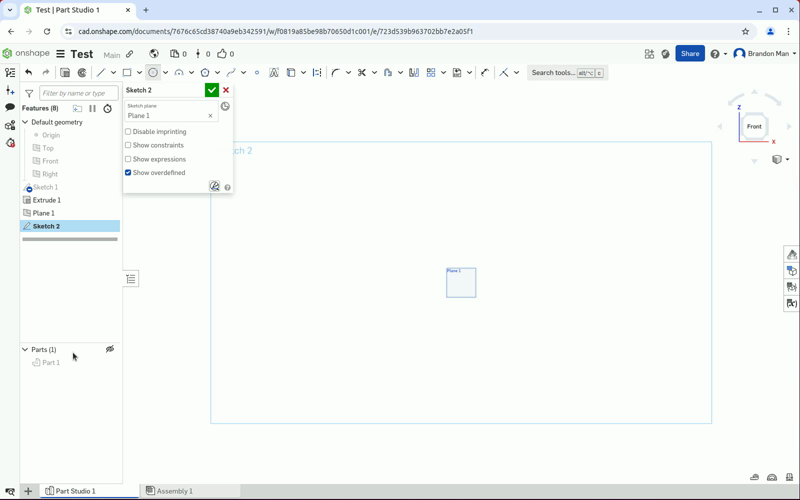
key_down(shift)
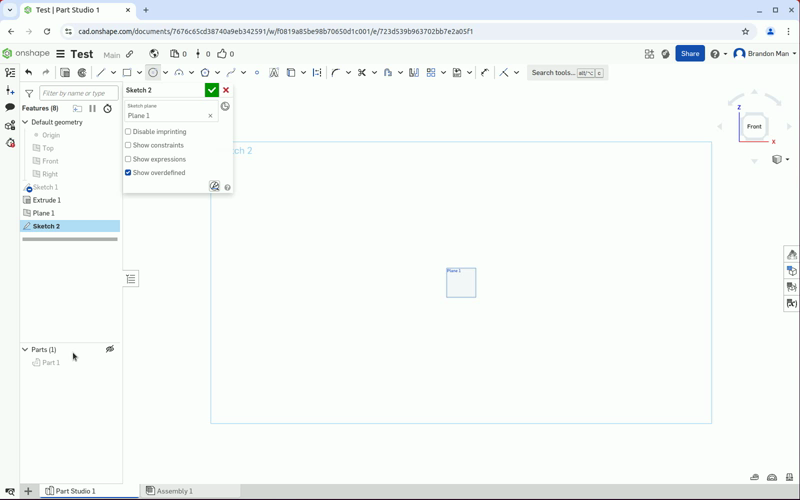
mouse_move(470, 286)
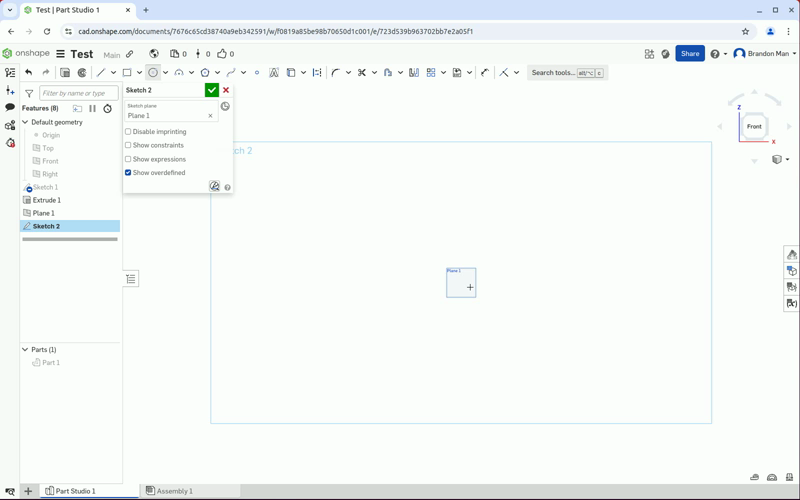
click(470, 286)
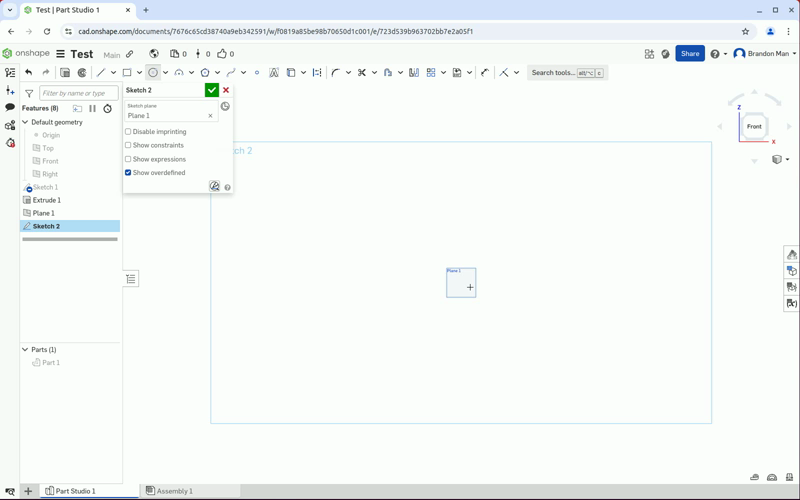
key_up(shift)
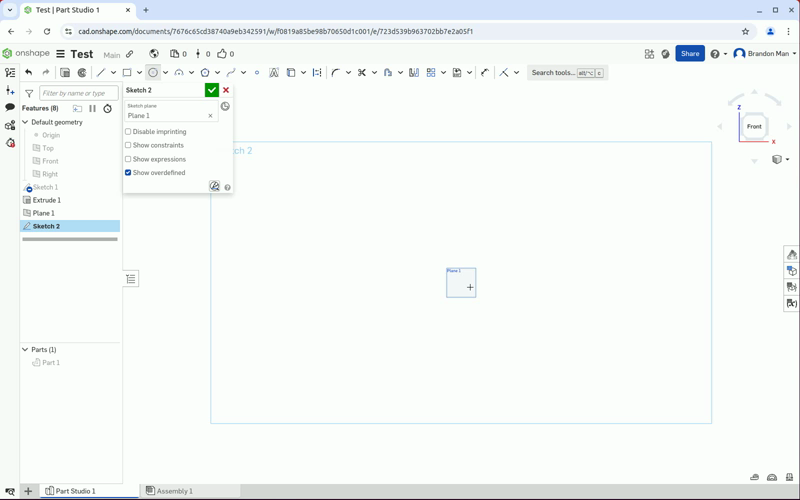
mouse_move(472, 286)
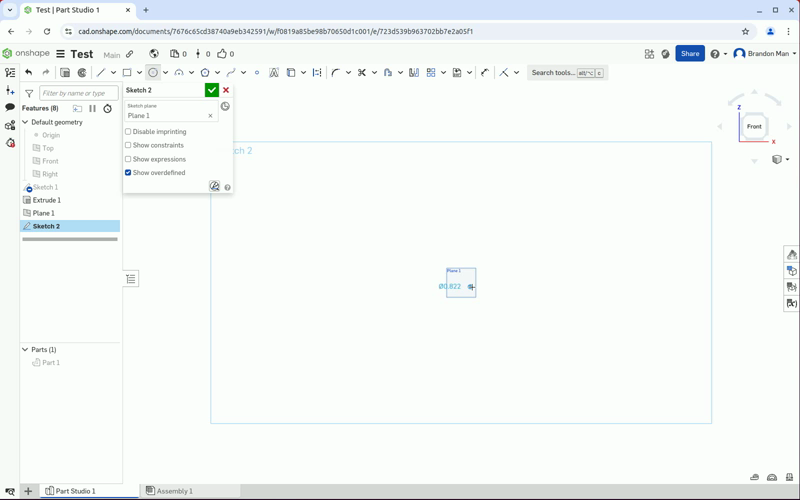
scroll(6)
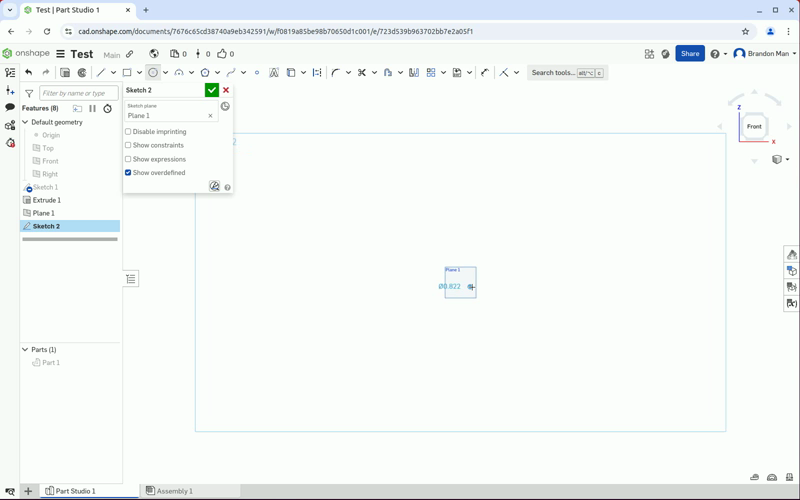
scroll(6)
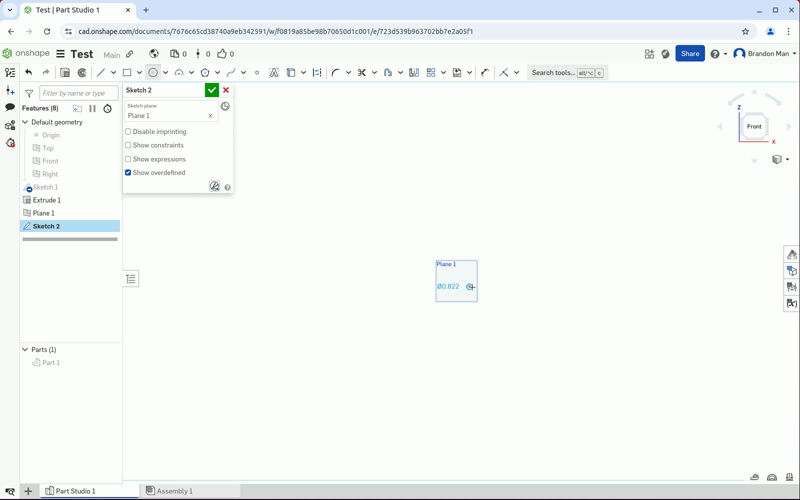
scroll(6)
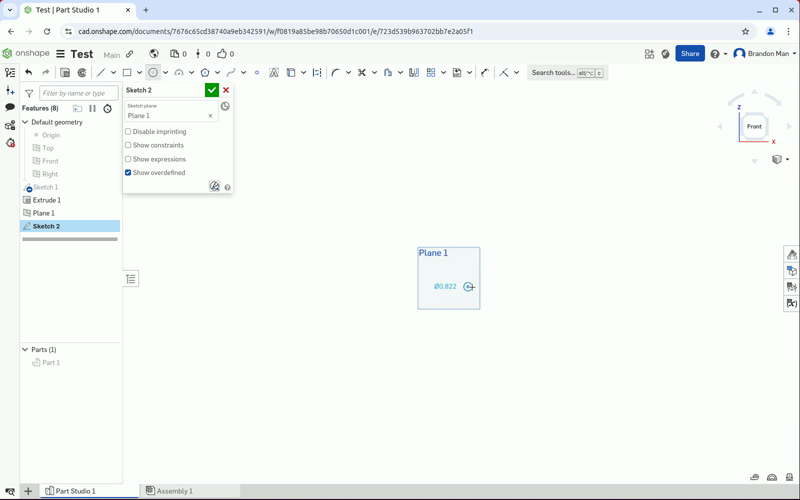
scroll(6)
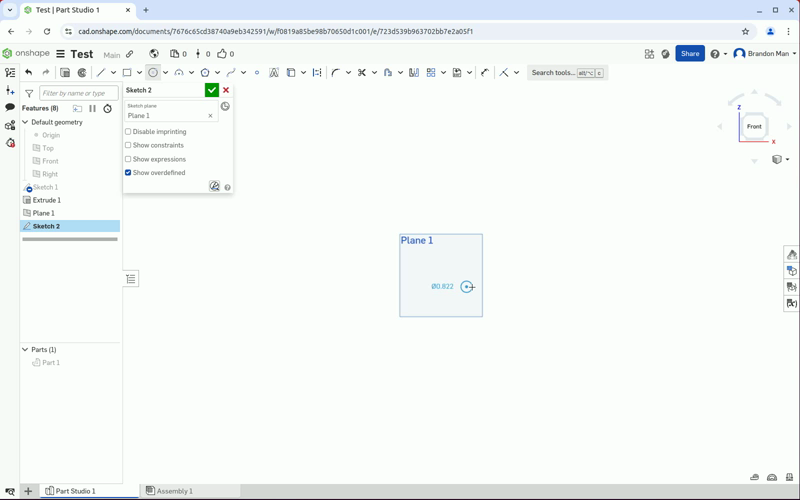
scroll(6)
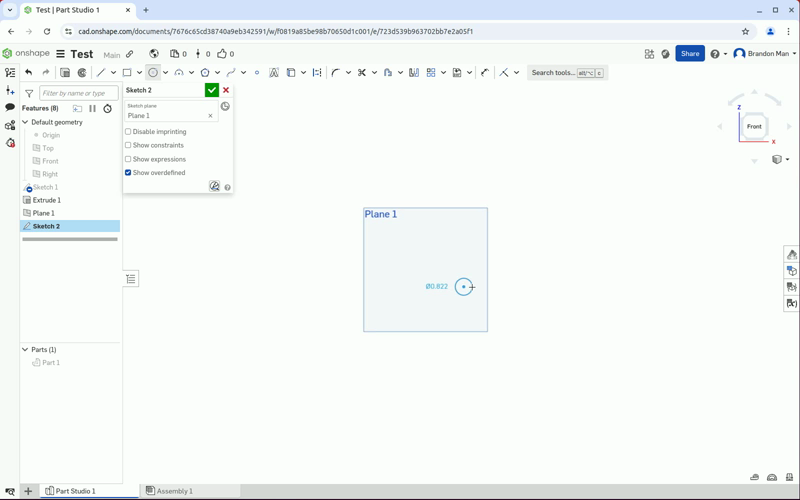
scroll(6)
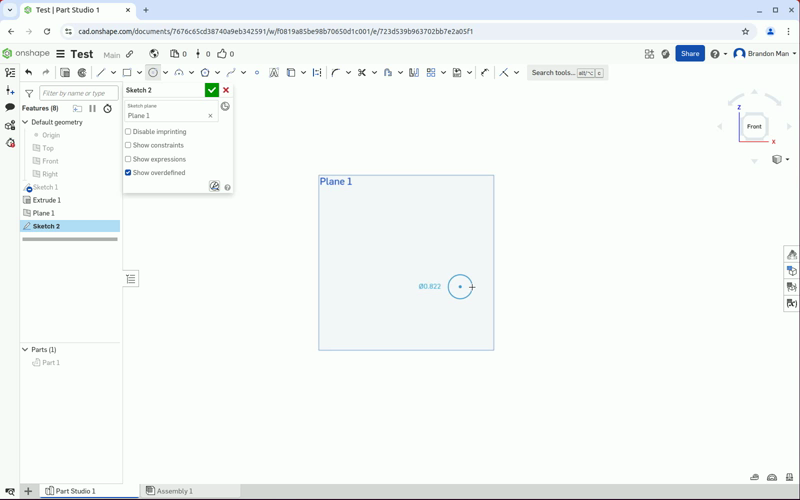
scroll(6)
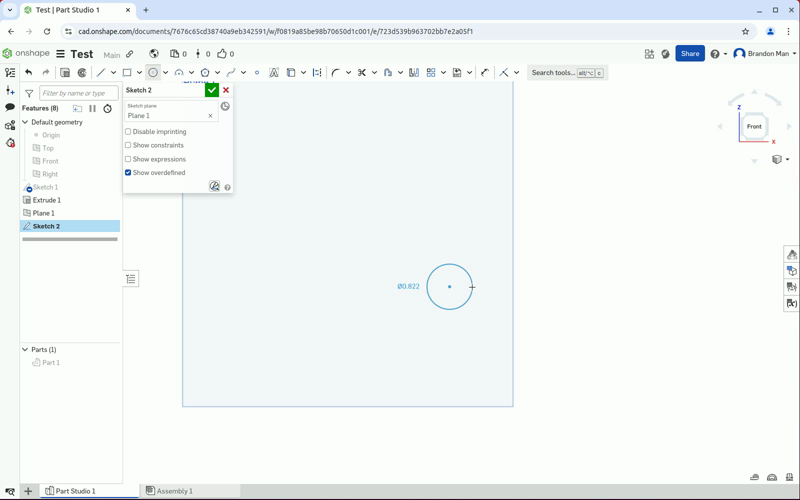
click(472, 286)
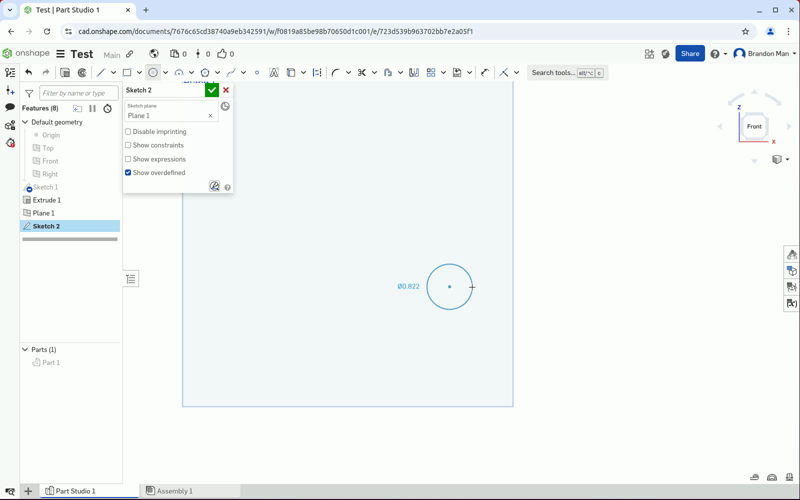
scroll(-6)
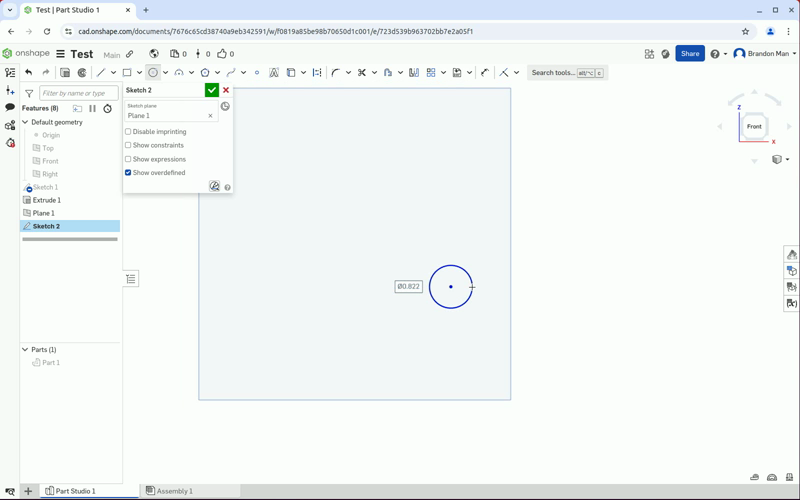
scroll(-6)
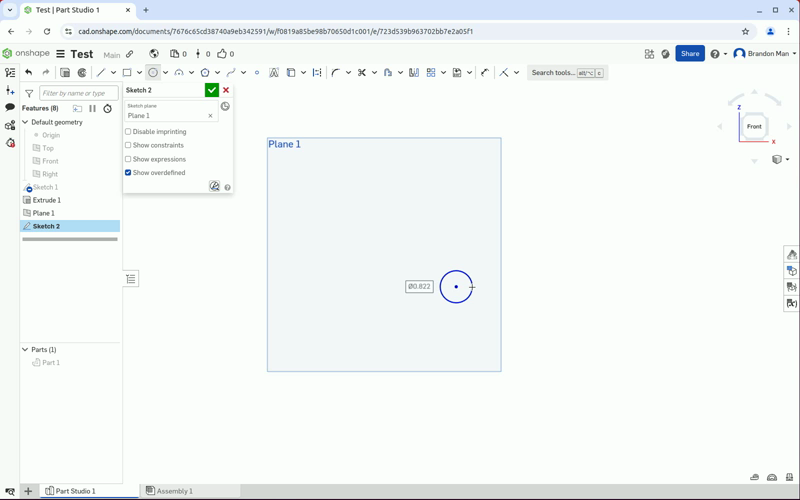
scroll(-6)
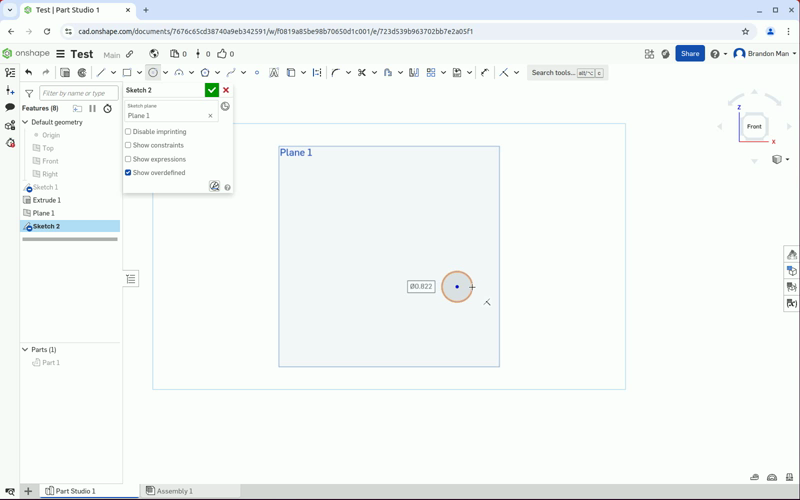
scroll(-6)
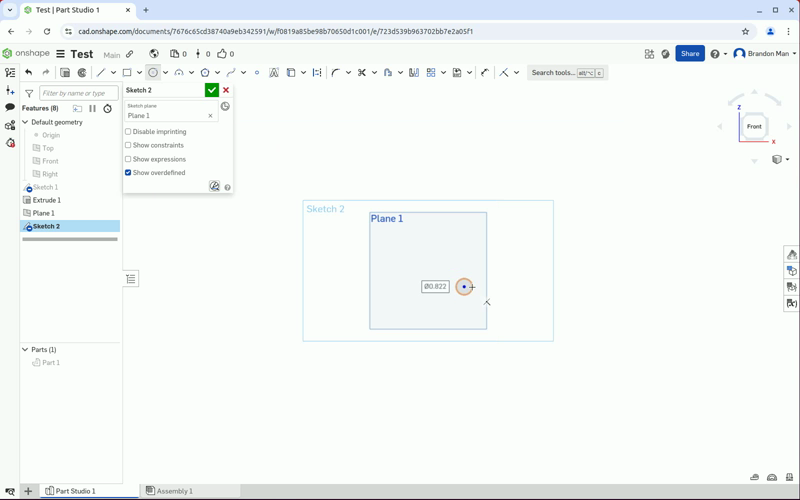
scroll(-6)
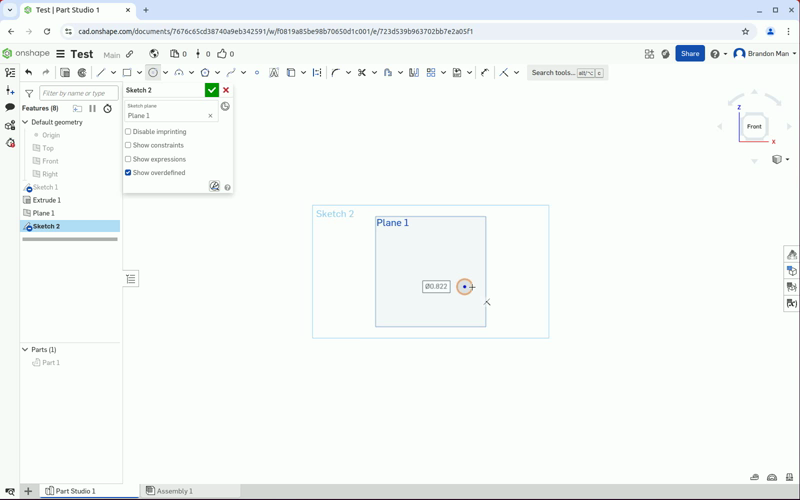
scroll(-6)
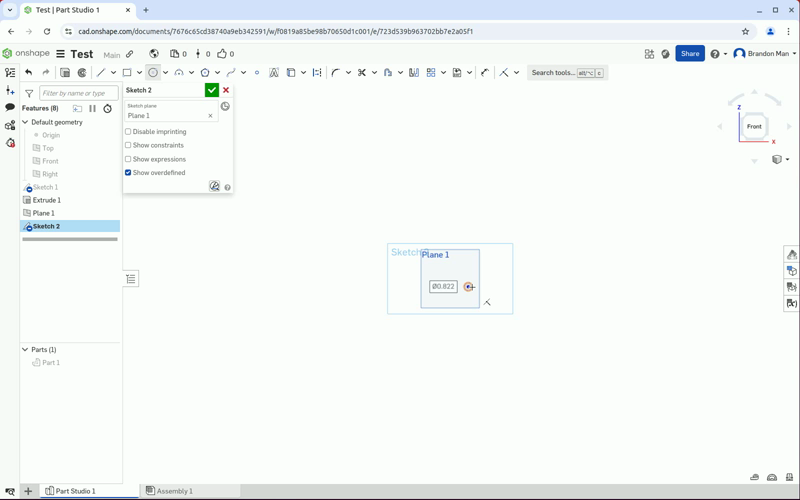
scroll(-6)
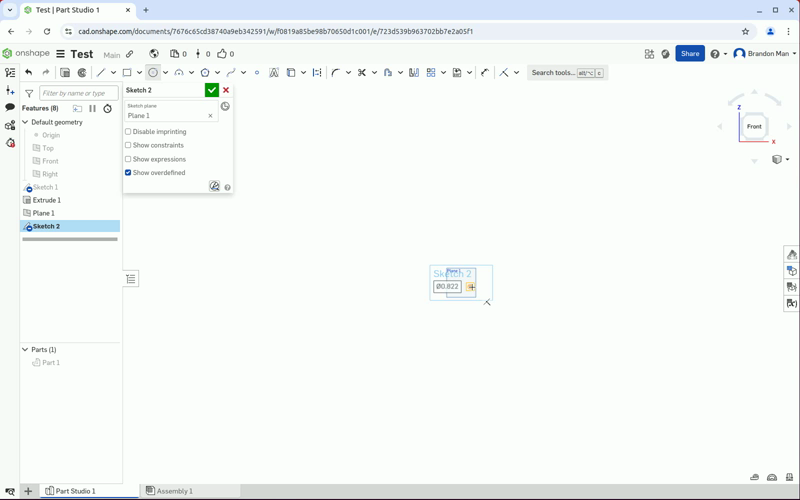
key(esc)
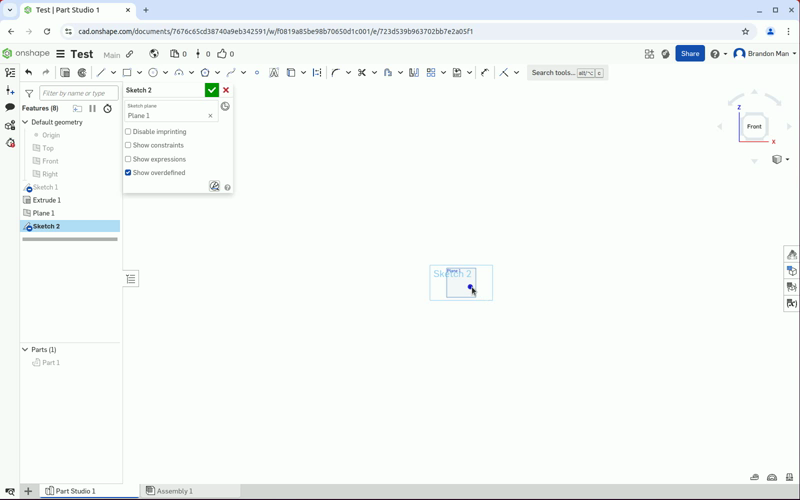
mouse_move(469, 288)
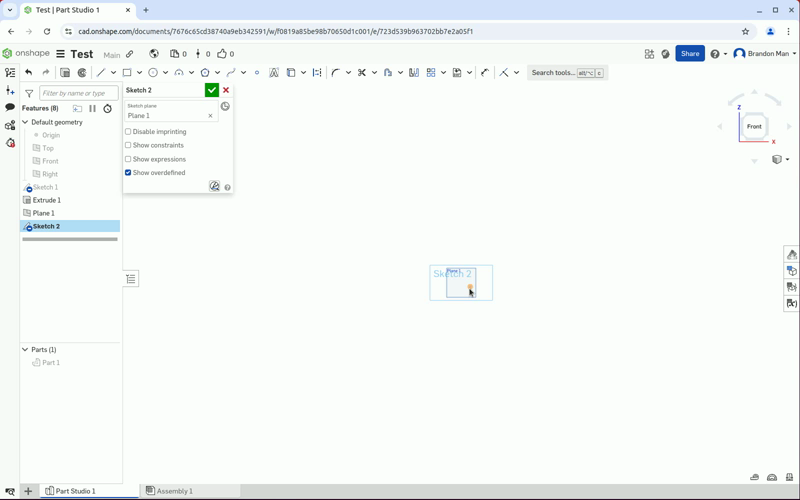
scroll(6)
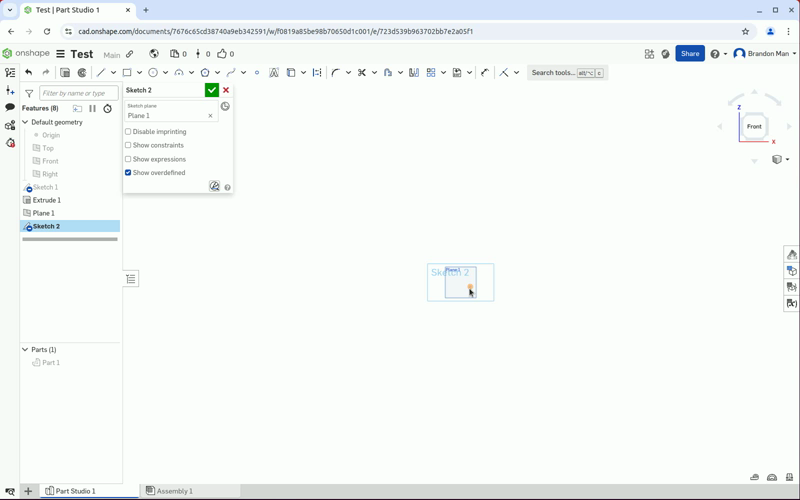
scroll(6)
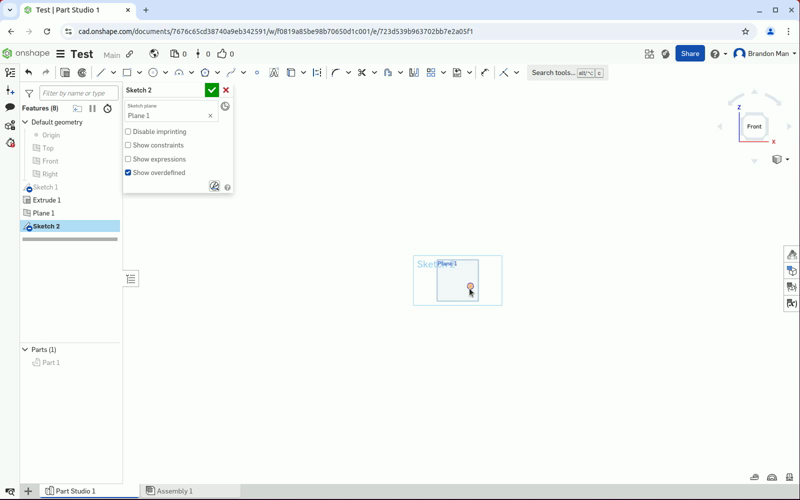
scroll(6)
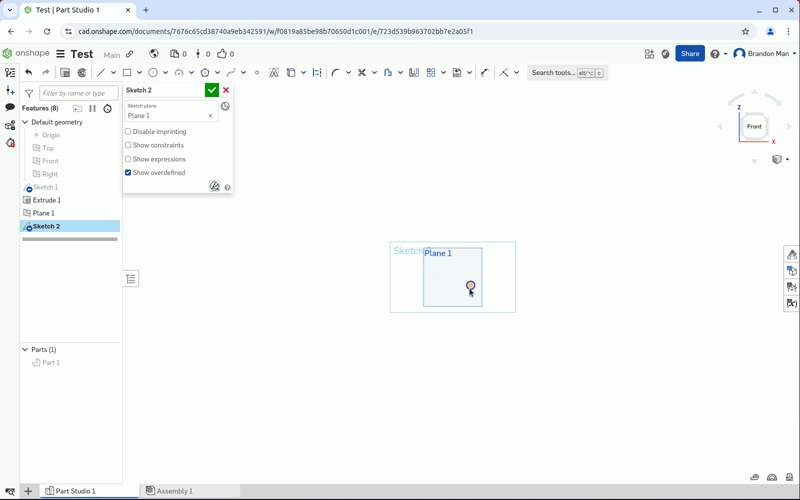
scroll(6)
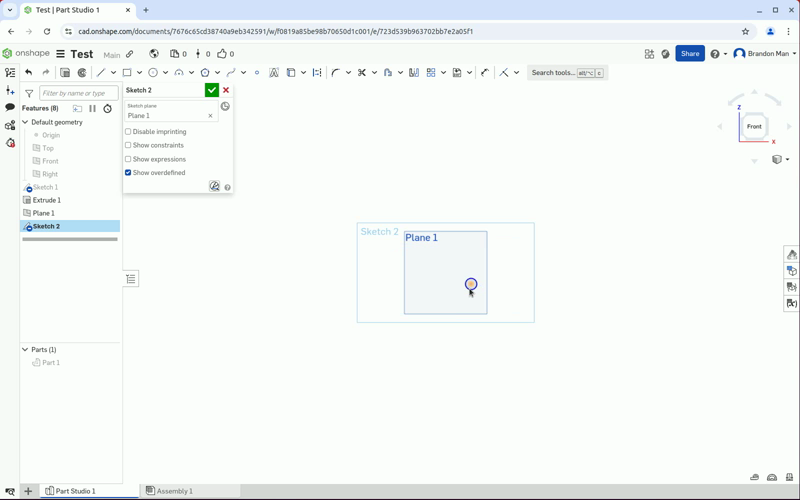
scroll(6)
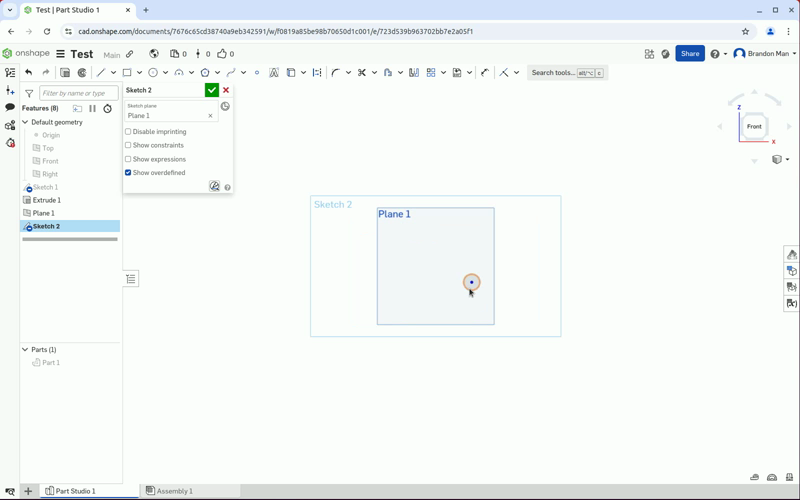
scroll(6)
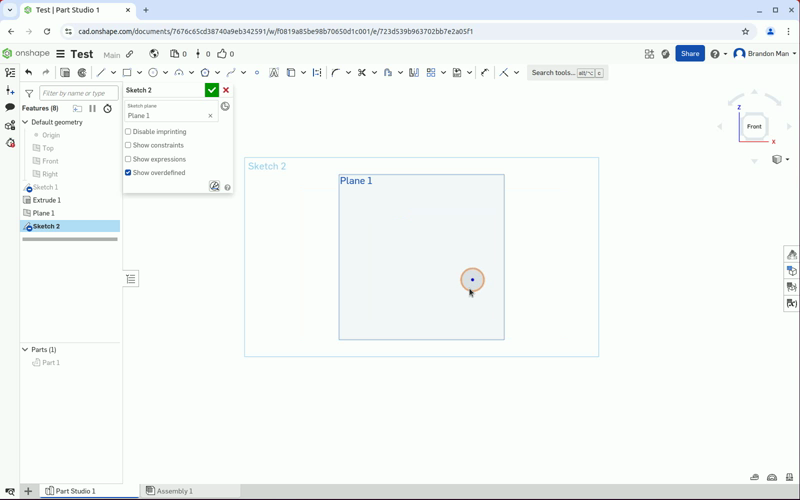
scroll(6)
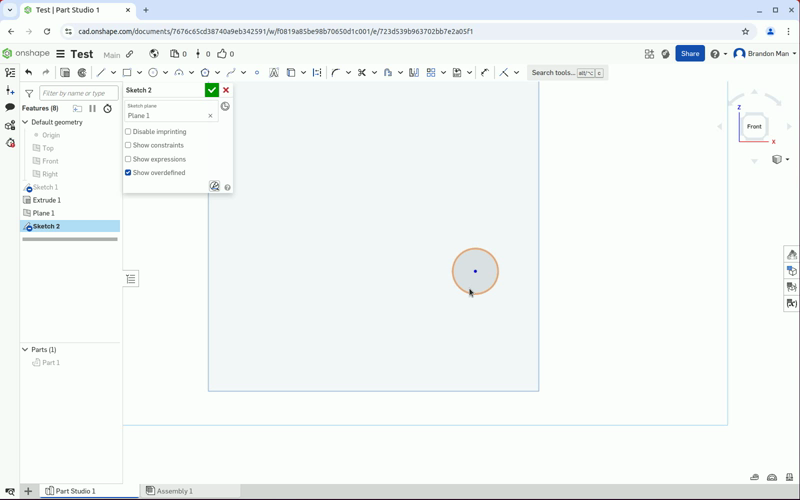
click(469, 288)
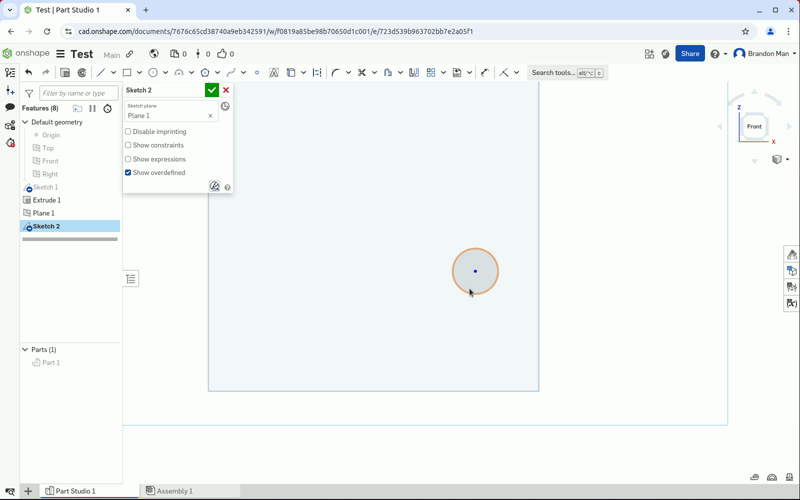
scroll(-6)
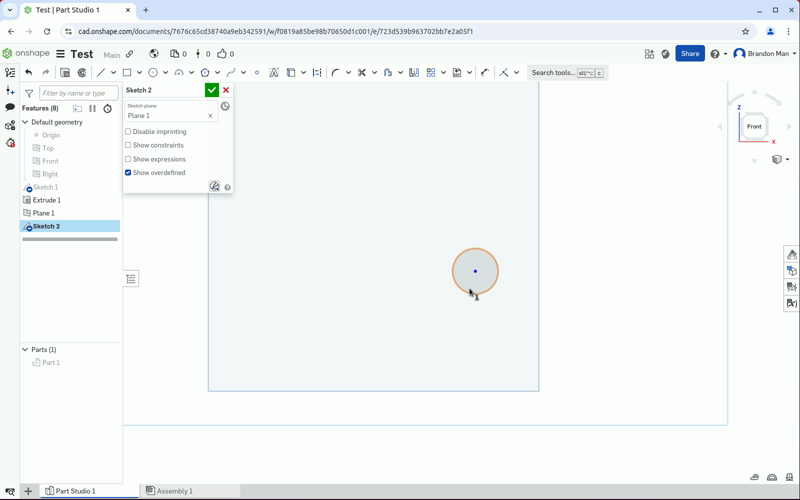
scroll(-6)
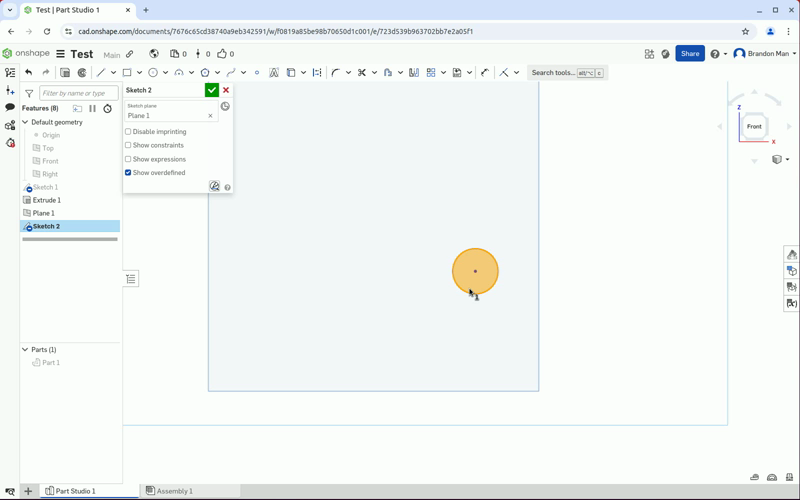
scroll(-6)
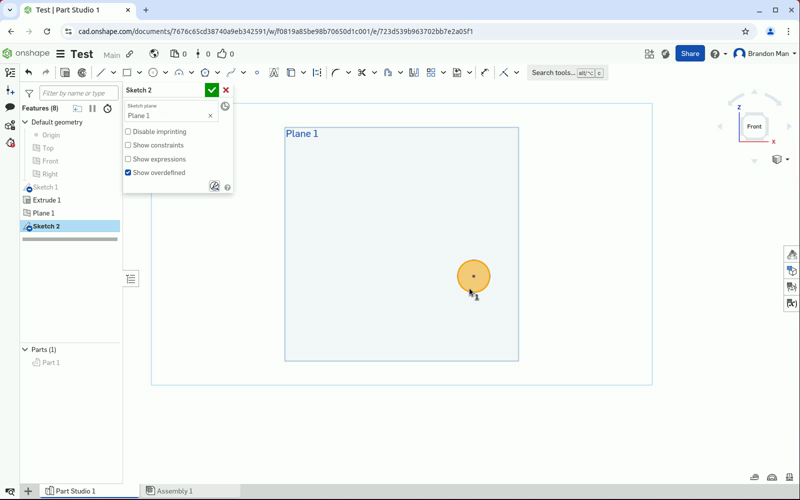
scroll(-6)
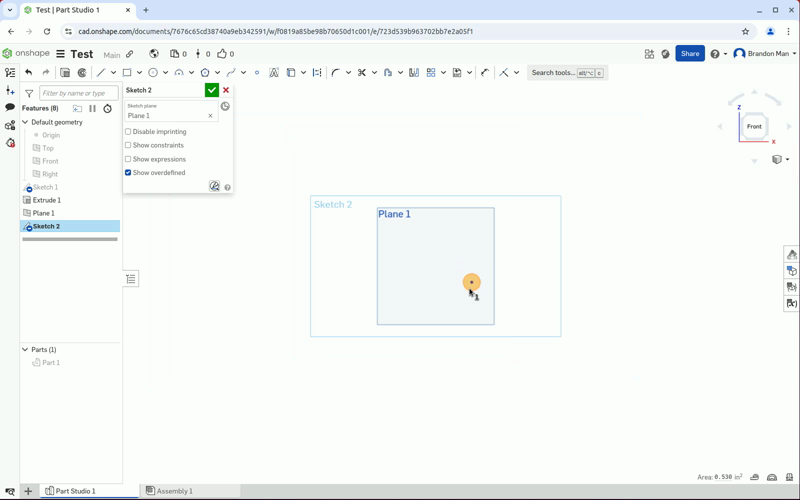
scroll(-6)
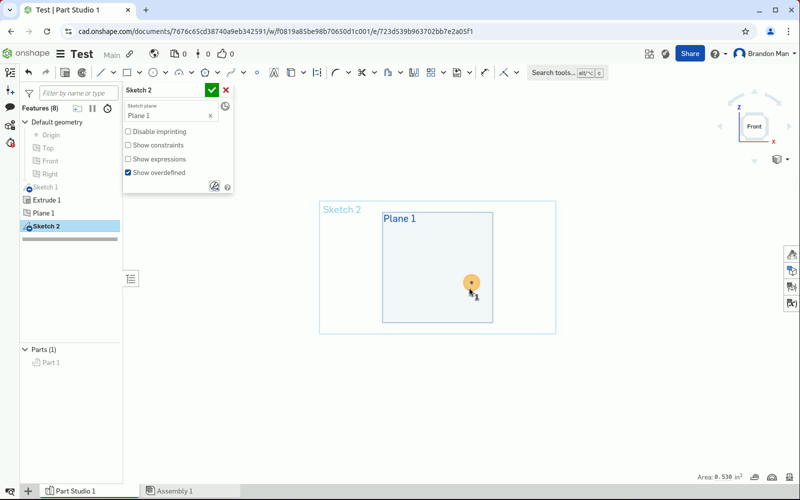
scroll(-6)
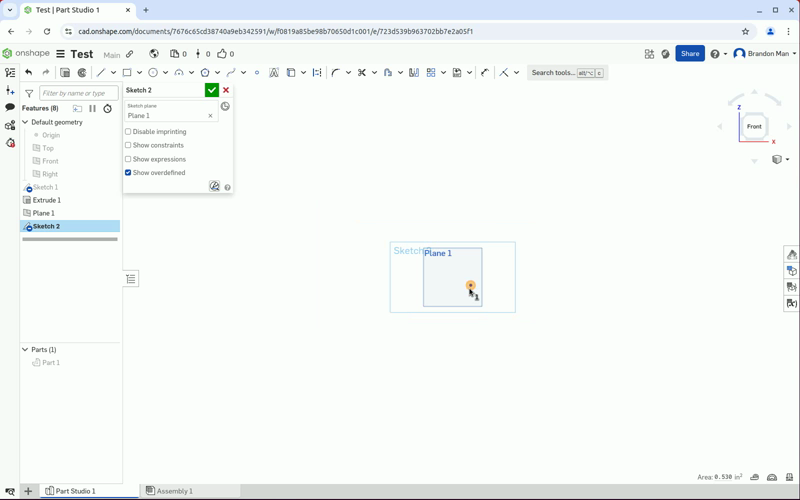
scroll(-6)
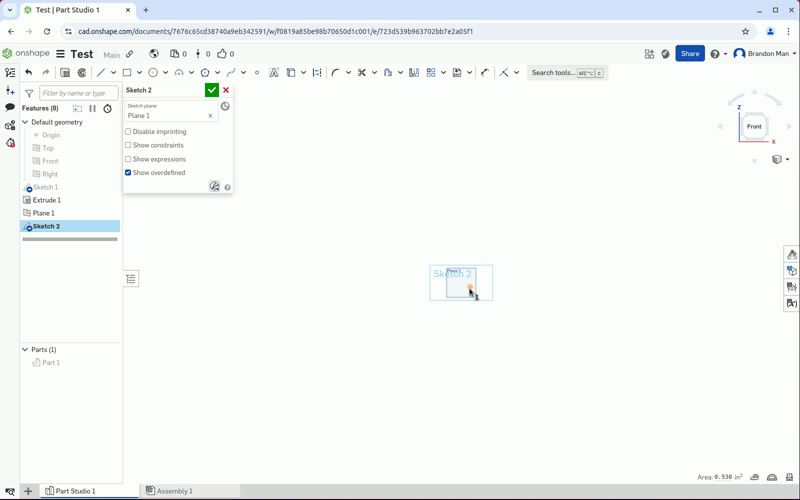
mouse_move(73, 352)
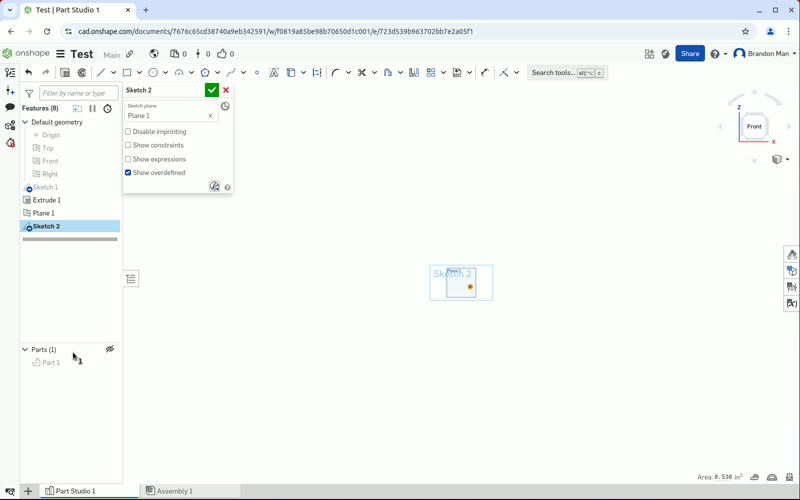
key(shift+y)
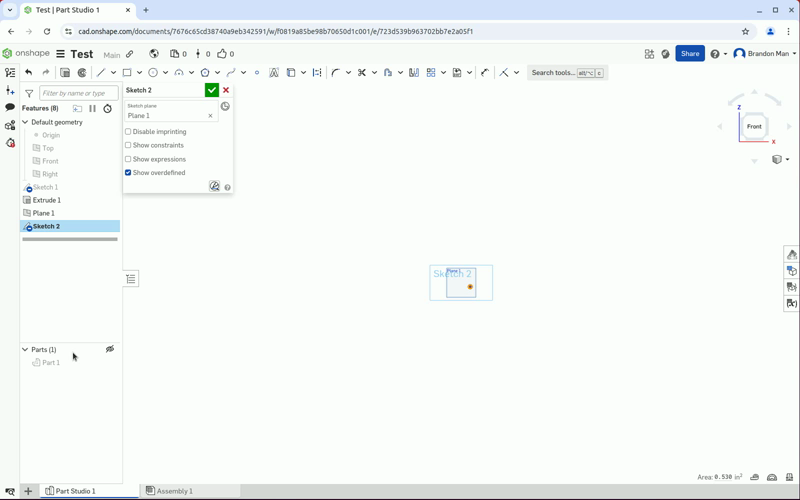
key(shift+e)
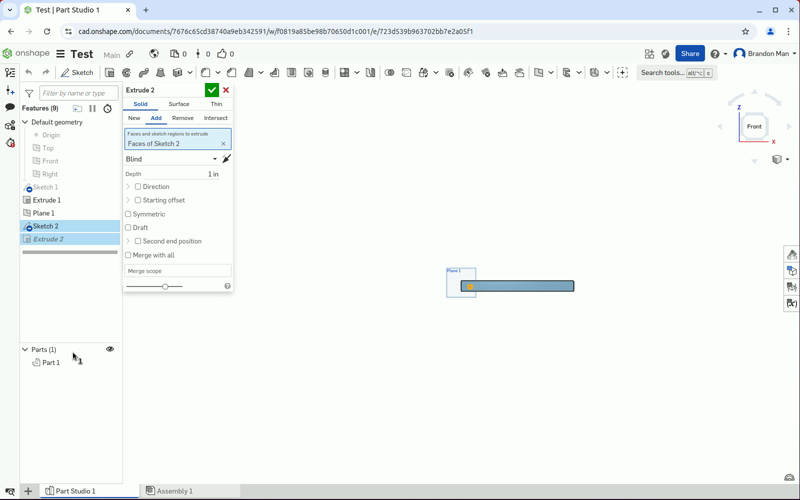
mouse_move(143, 106)
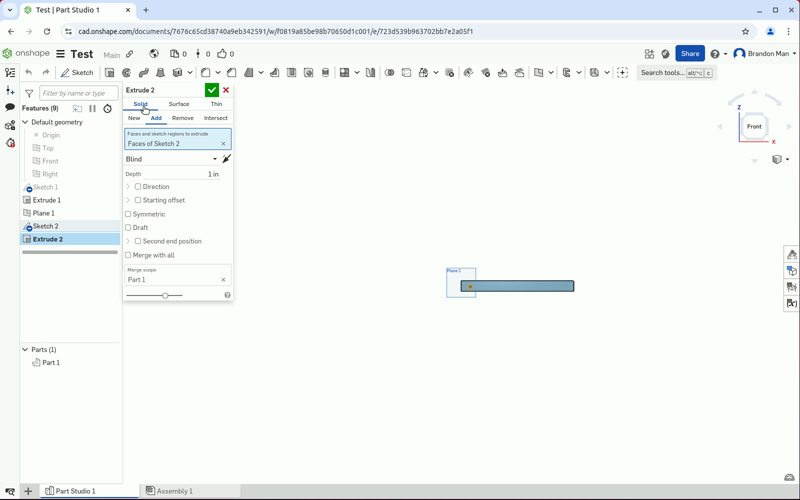
click(143, 106)
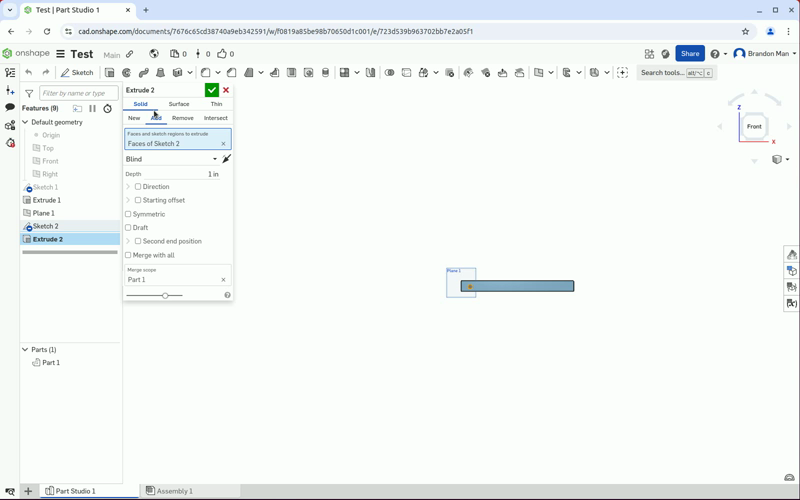
mouse_move(186, 120)
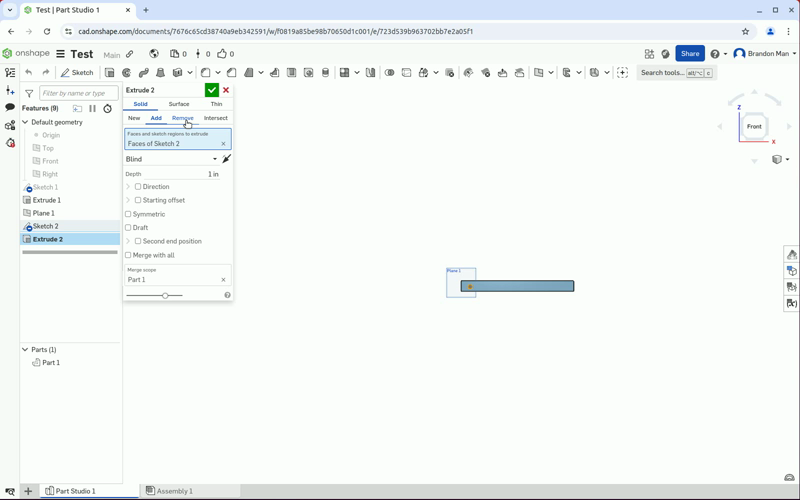
click(186, 120)
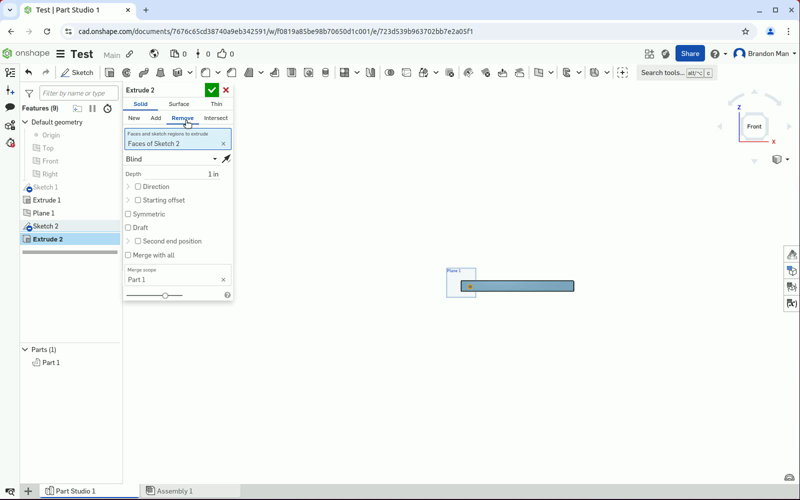
key(tab, 4)
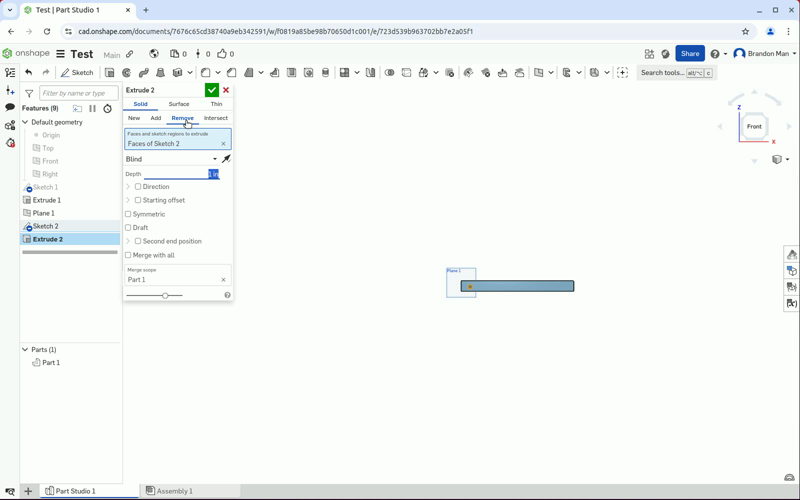
text(1.926)
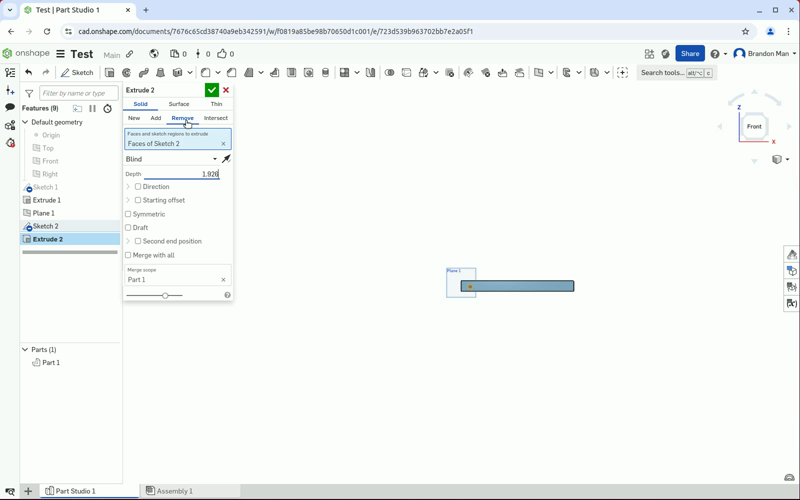
key(tab, 6)
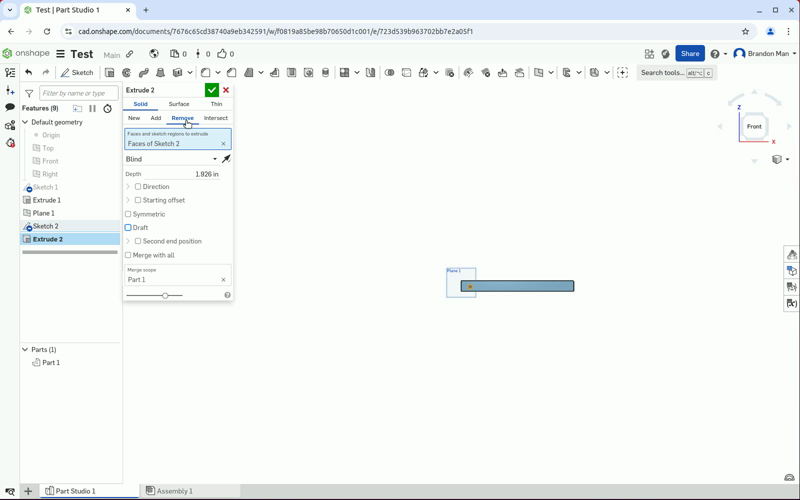
key(space)
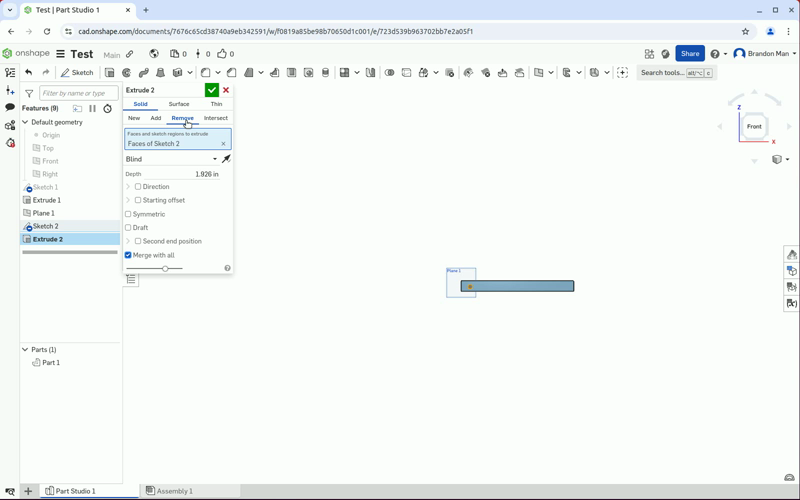
key(enter)
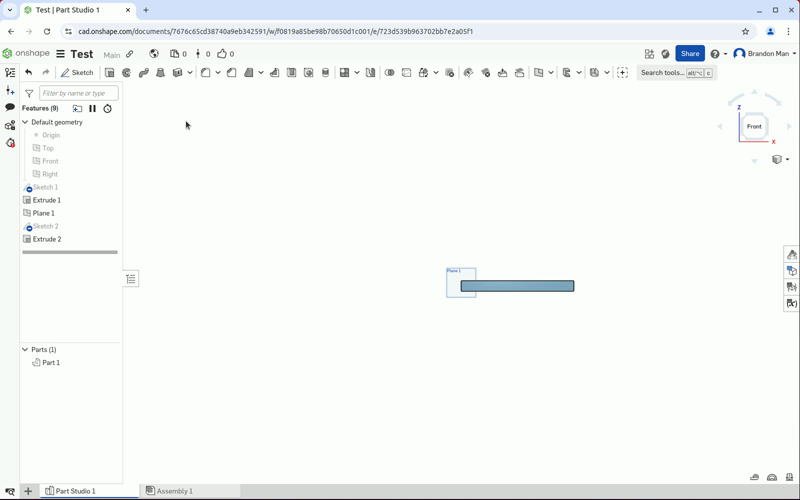
key(shift+h)
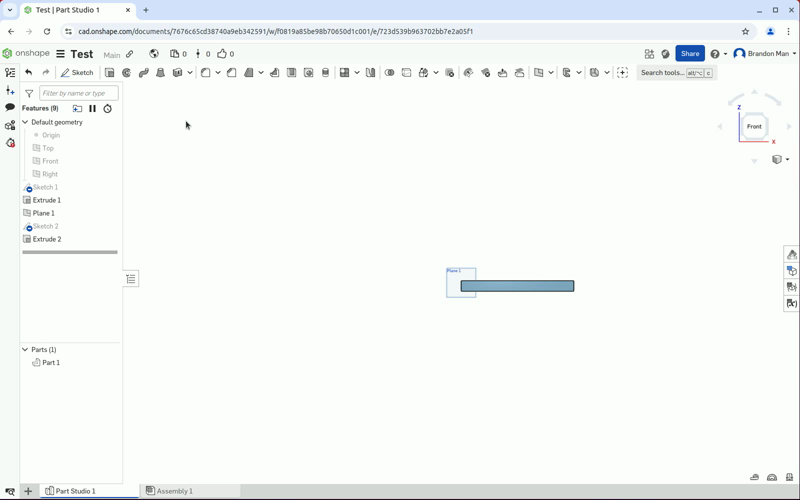
key(shift+h)
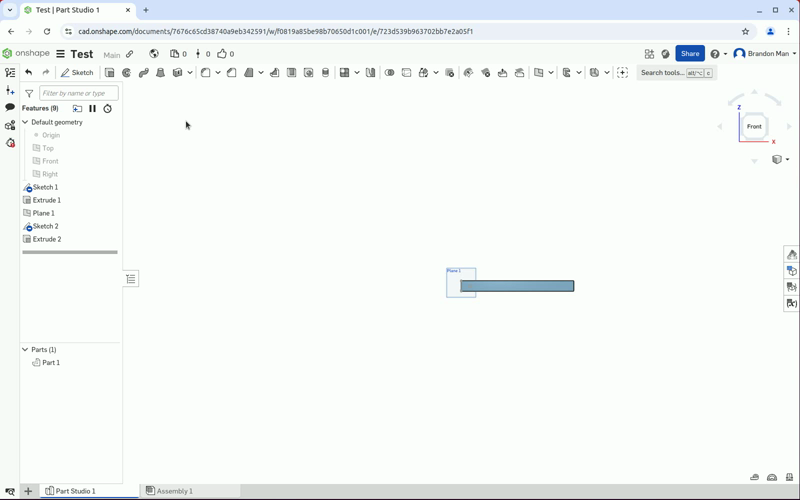
key(shift+7)
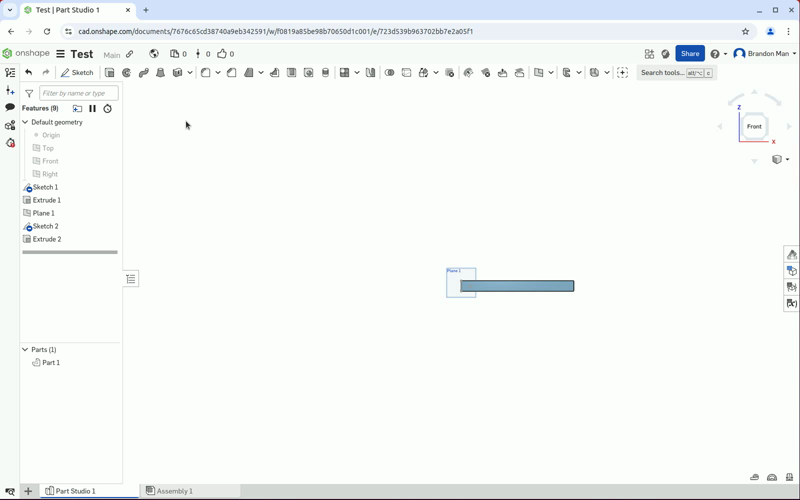
key(left, 2)
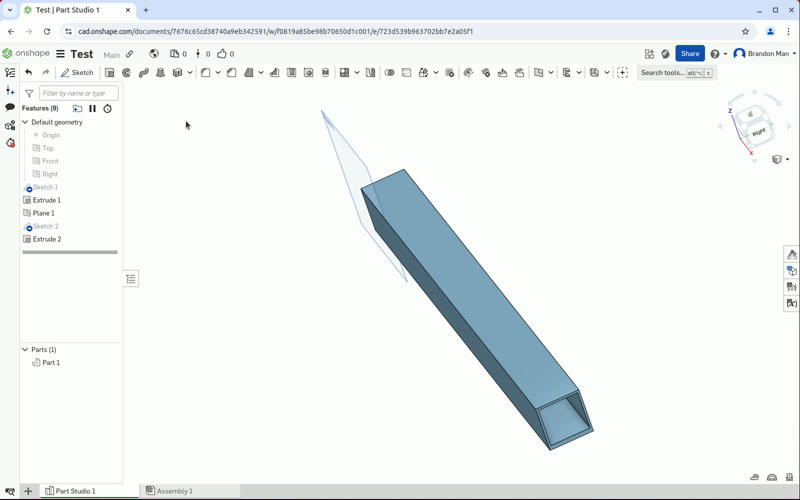
key(down, 2)
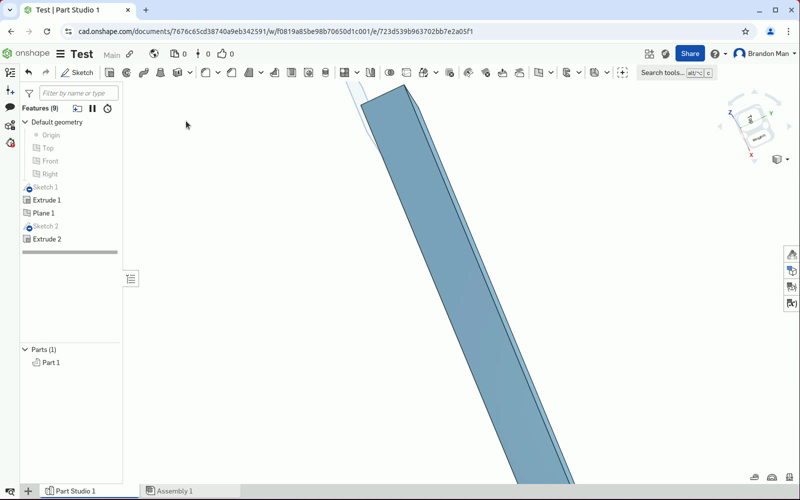
key(up, 2)
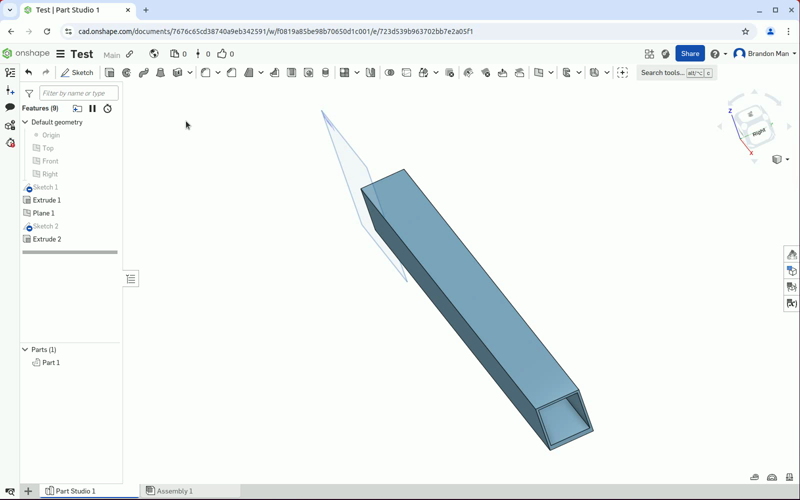
key(right, 2)
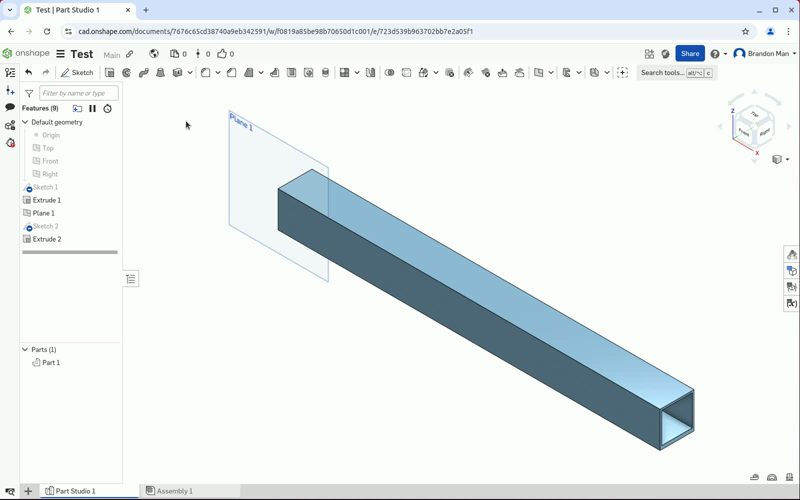
mouse_move(73, 189)
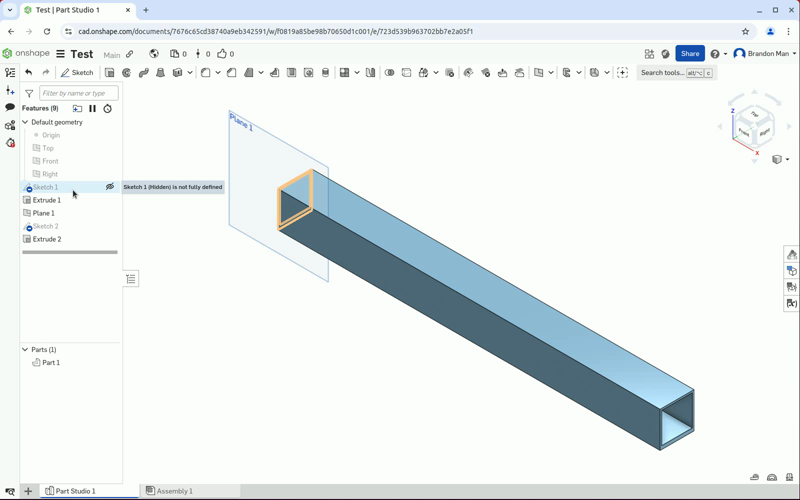
click(73, 189)